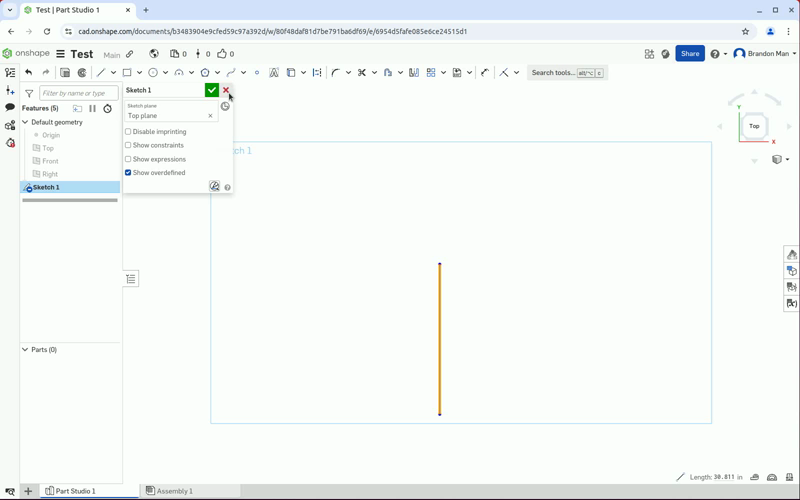
key(shift+h)
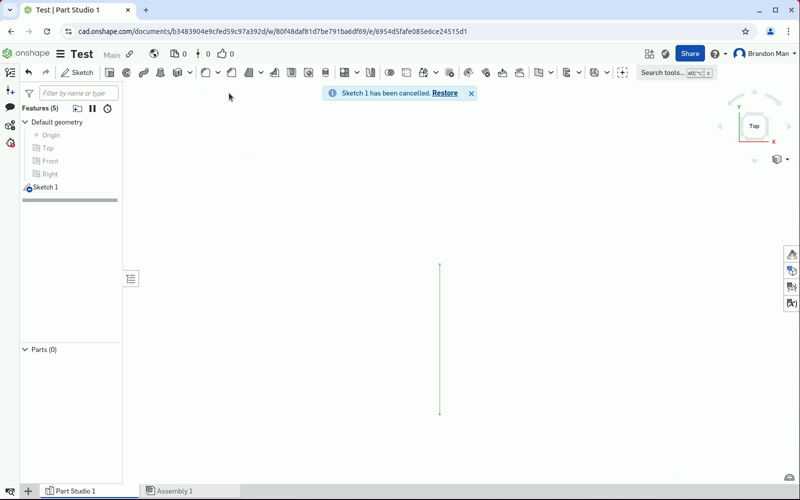
key(shift+s)
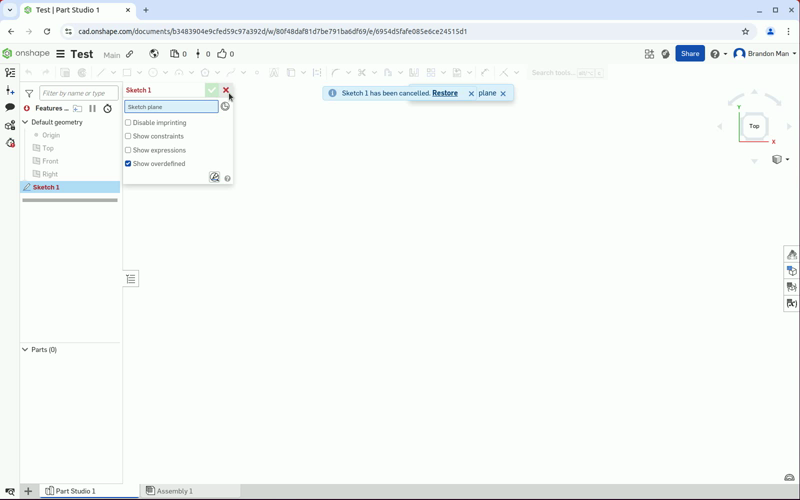
mouse_move(73, 150)
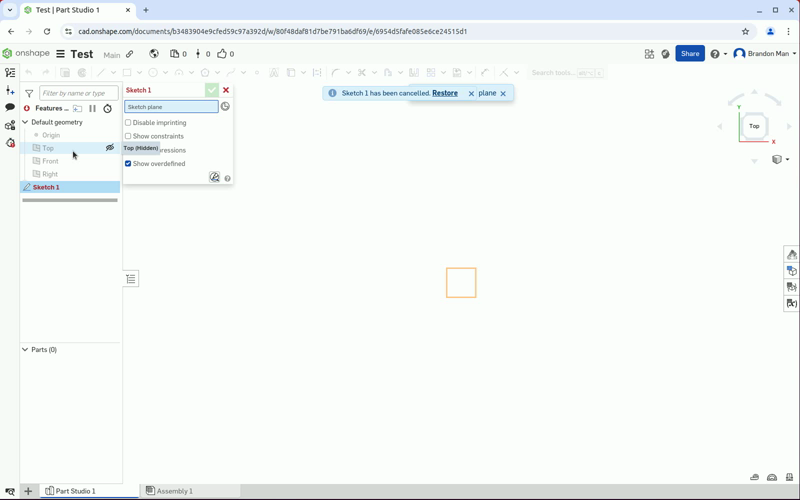
click(73, 150)
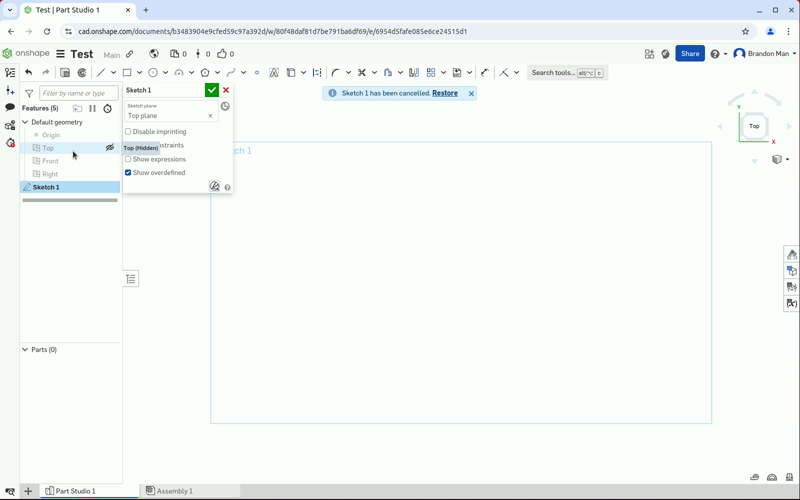
mouse_move(73, 352)
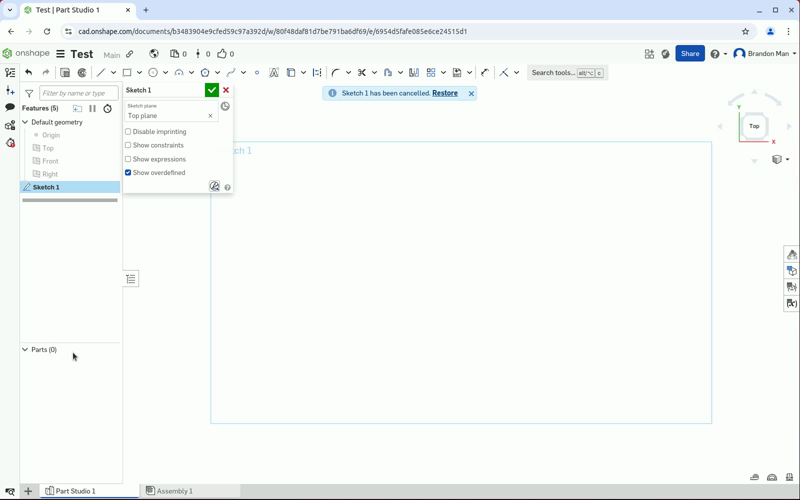
key(y)
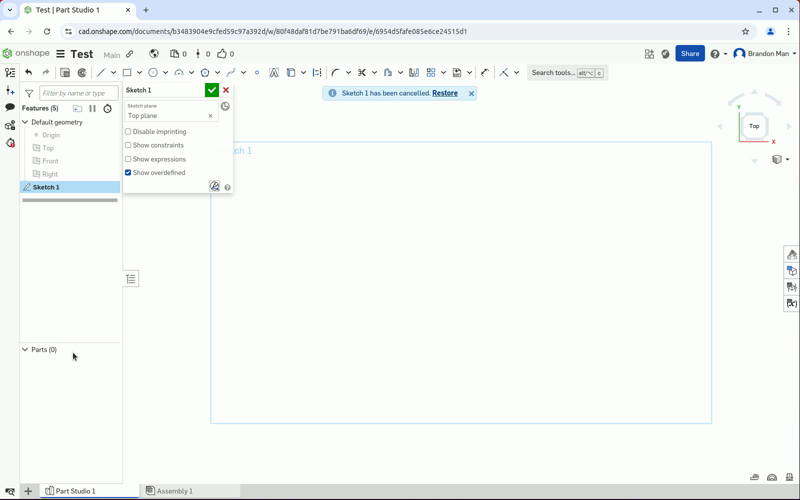
key(c)
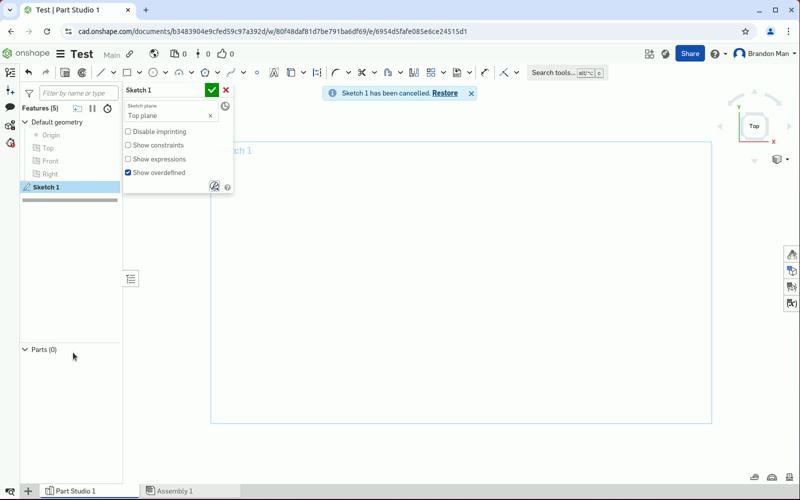
key_down(shift)
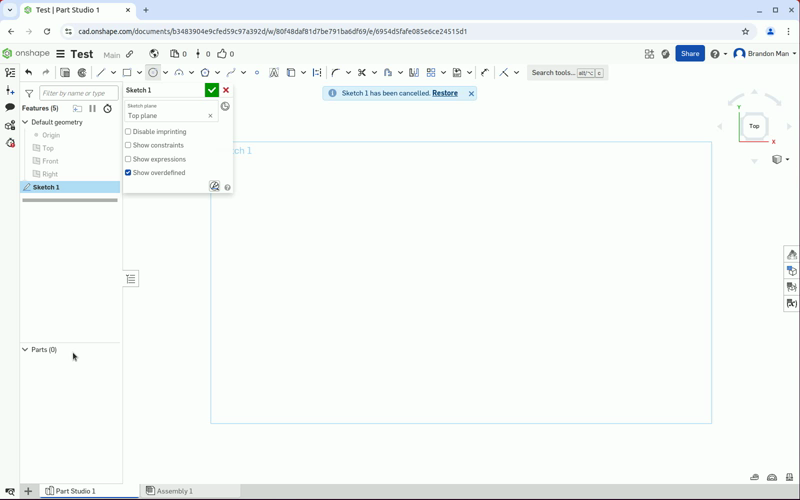
mouse_move(461, 282)
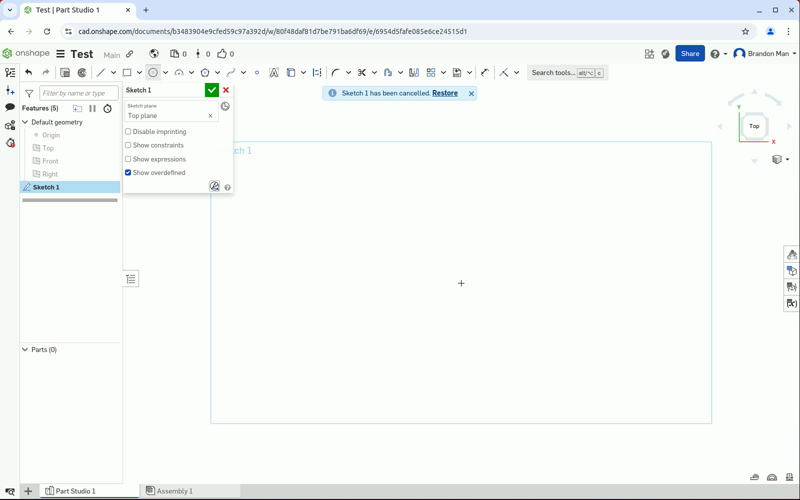
click(461, 282)
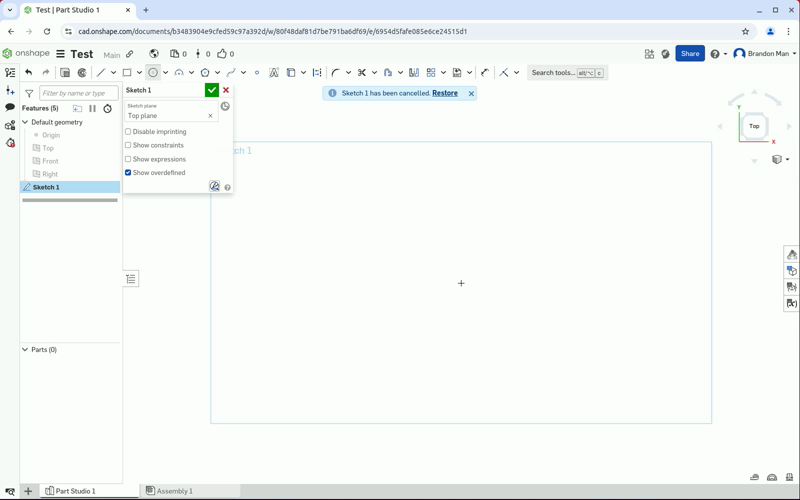
key_up(shift)
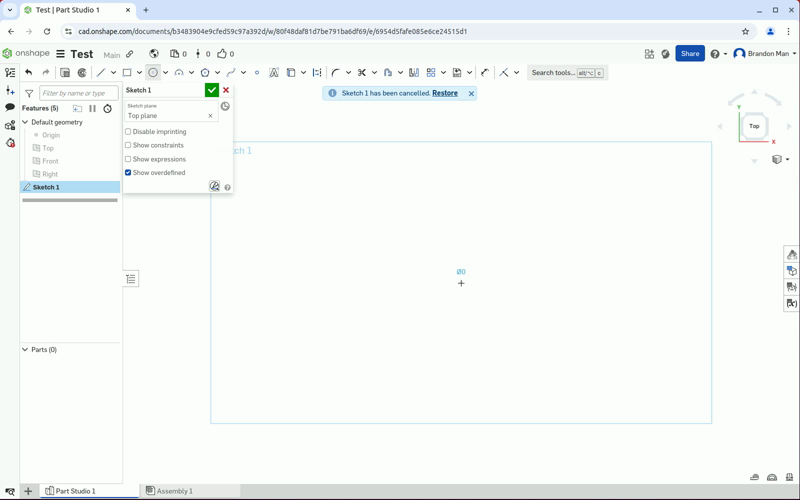
mouse_move(574, 282)
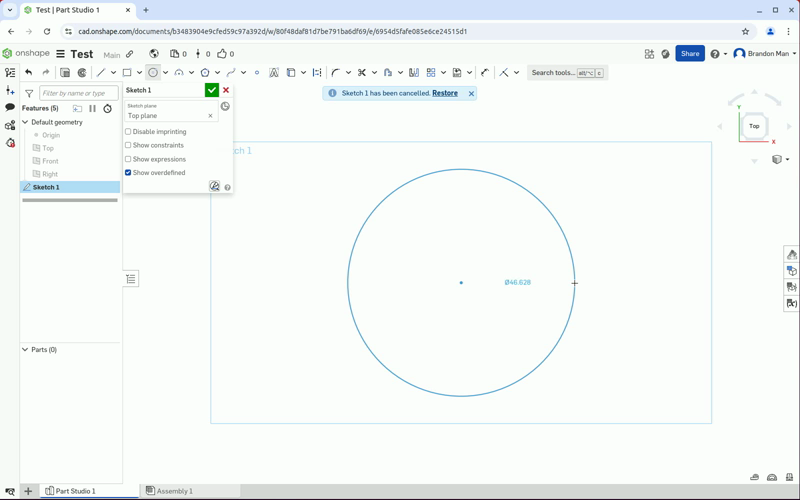
click(574, 282)
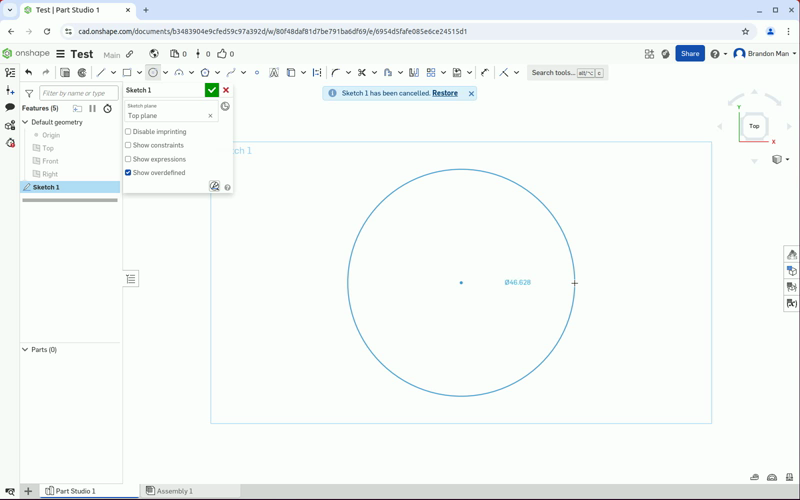
key(esc)
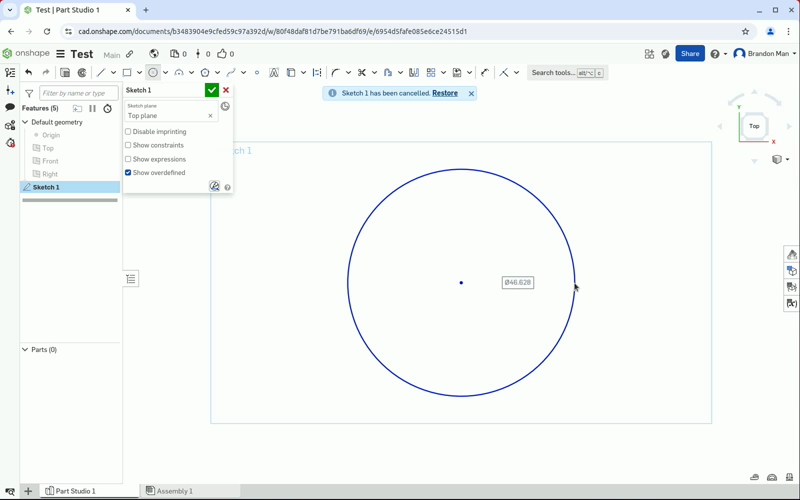
key(c)
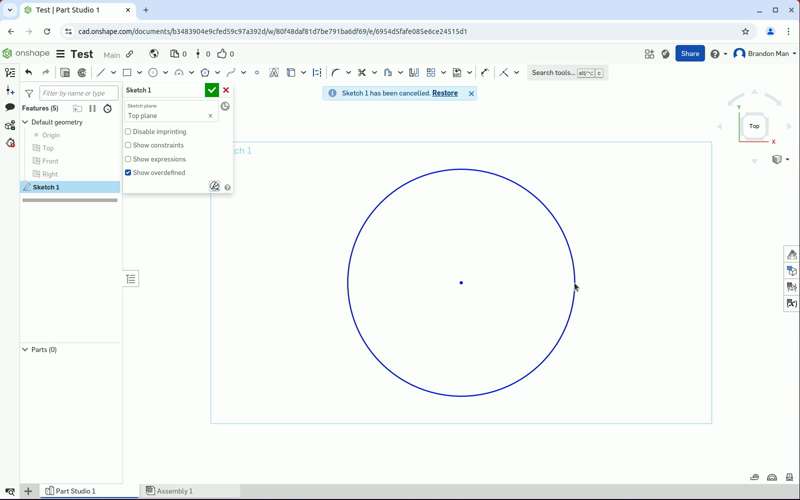
key_down(shift)
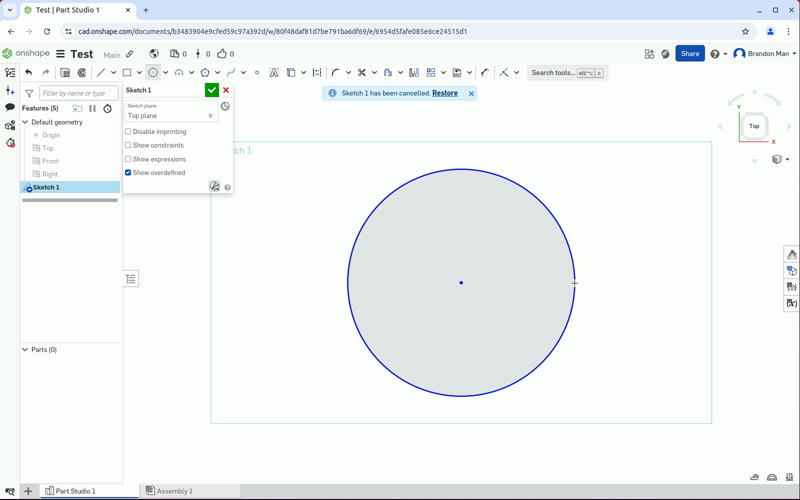
mouse_move(461, 282)
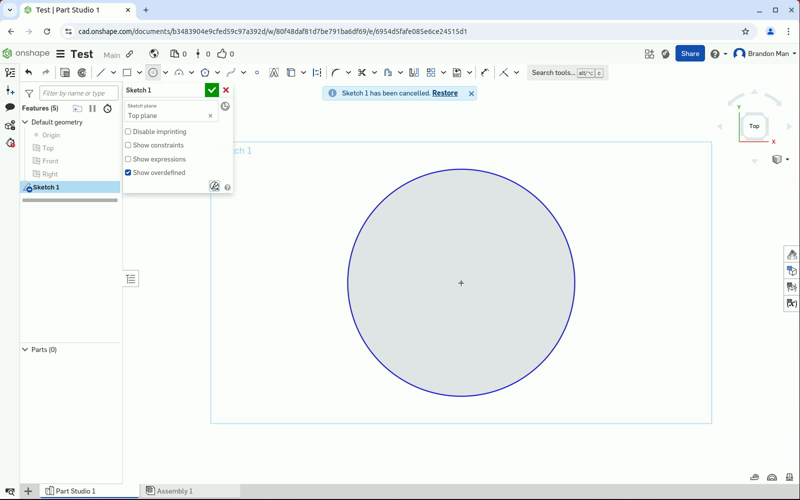
click(461, 282)
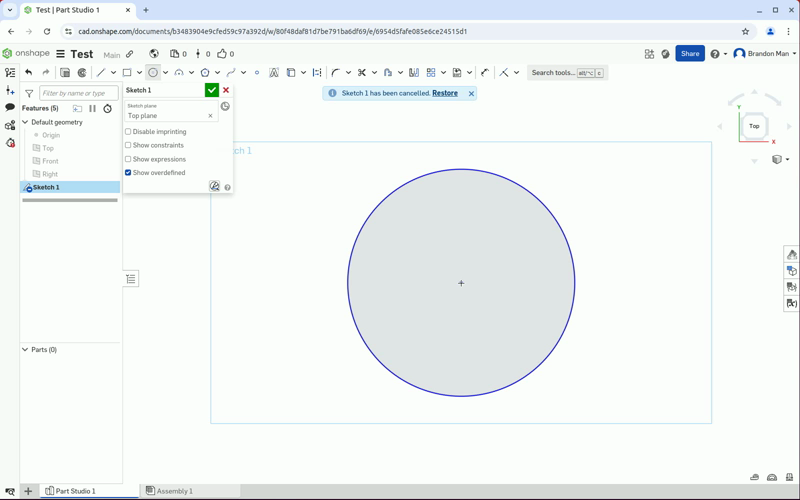
key_up(shift)
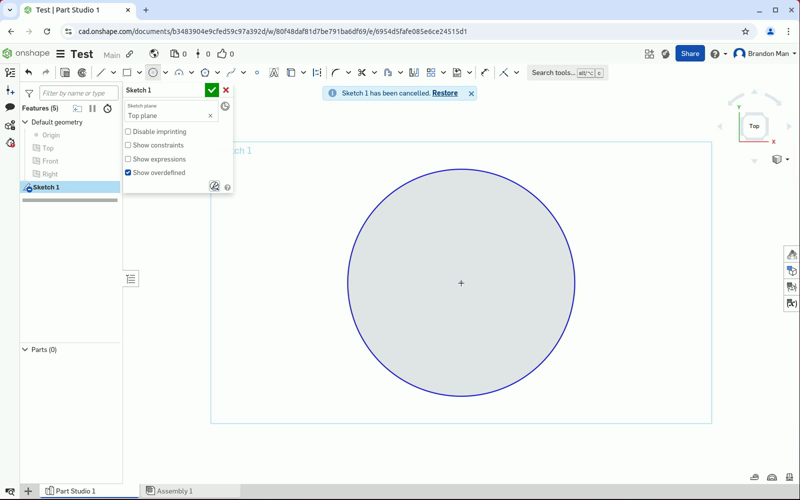
mouse_move(529, 282)
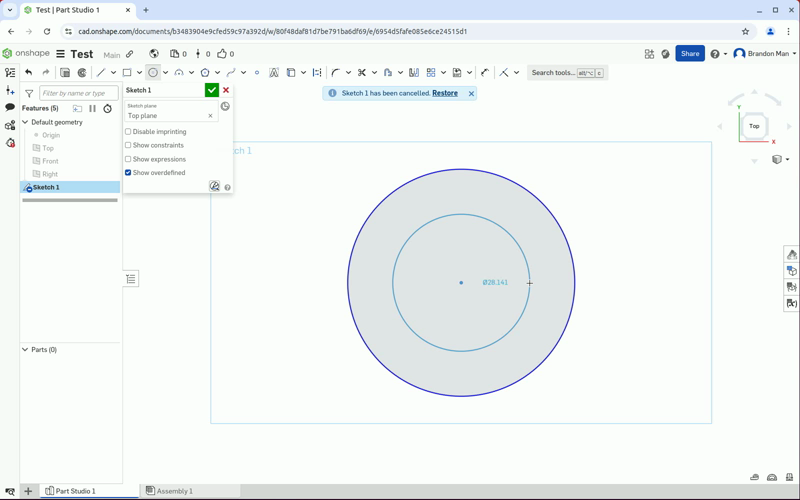
click(529, 282)
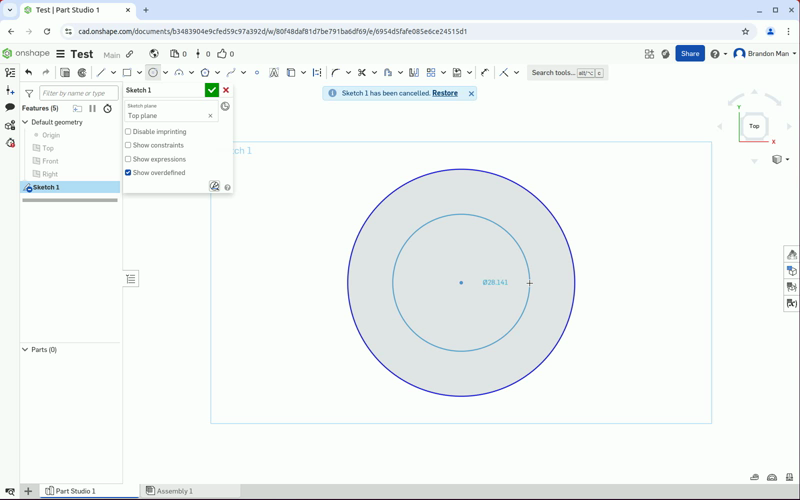
key(esc)
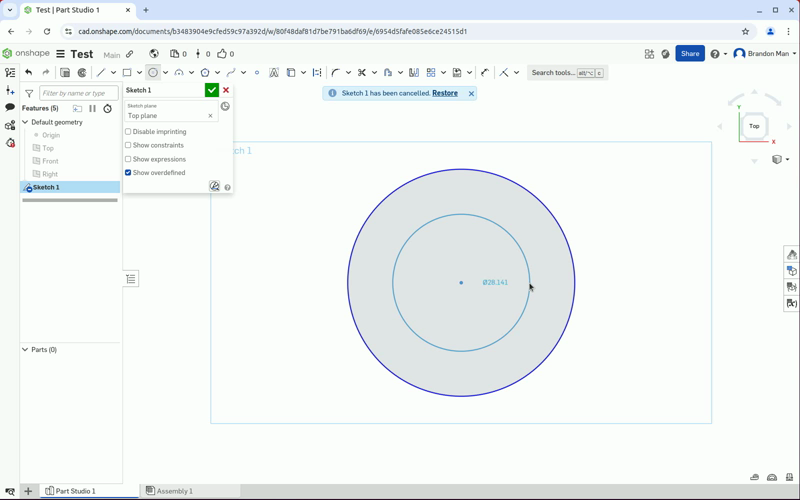
mouse_move(461, 192)
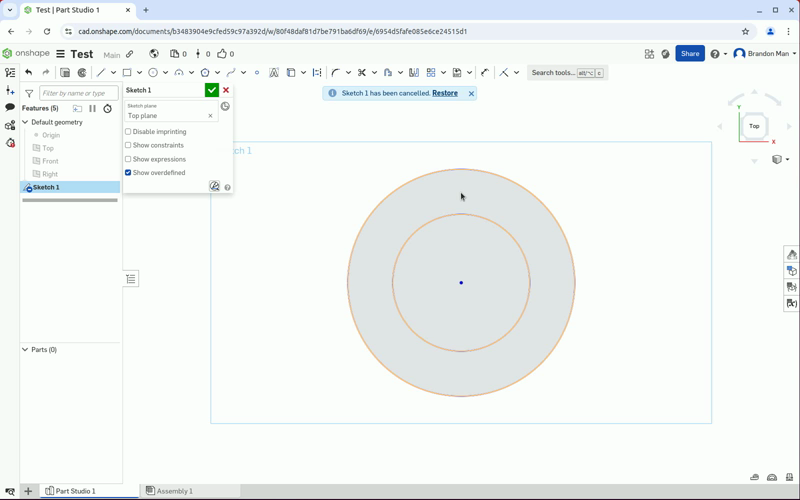
click(461, 192)
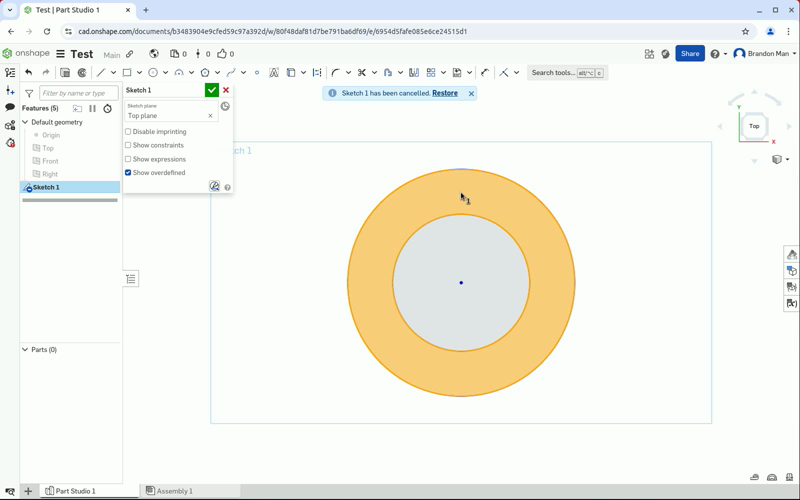
mouse_move(73, 352)
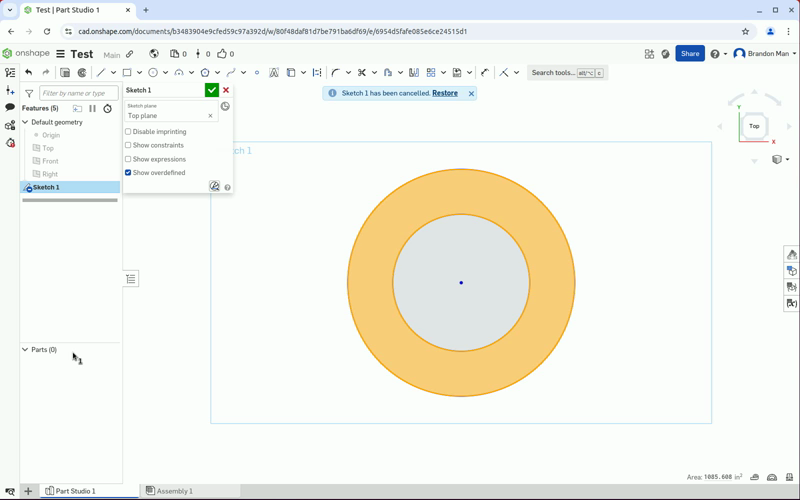
key(shift+y)
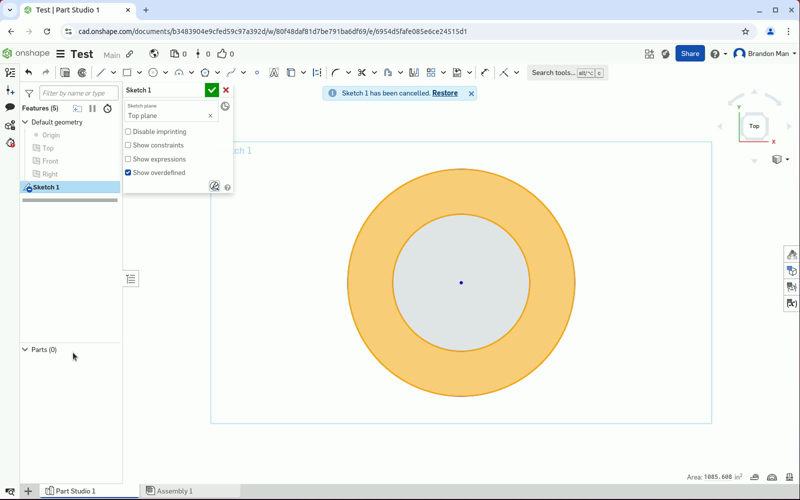
key(shift+e)
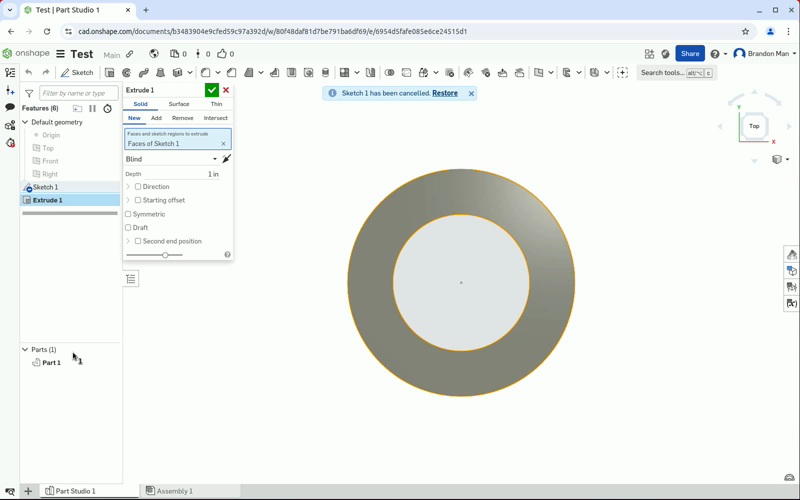
mouse_move(143, 106)
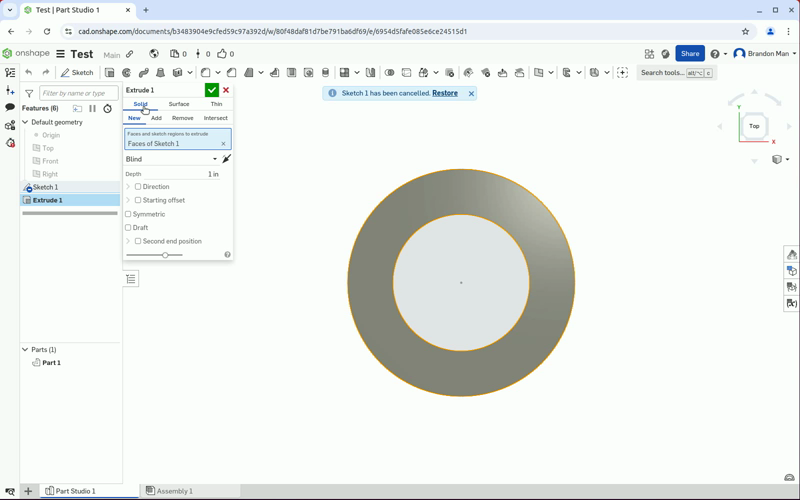
click(143, 106)
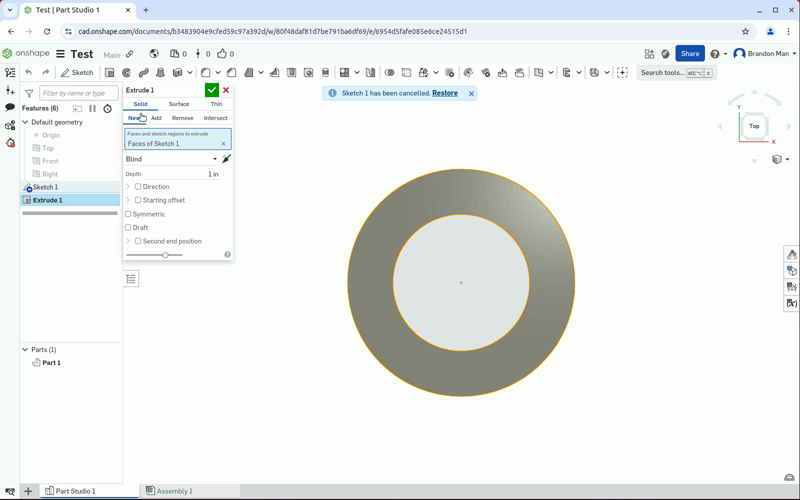
mouse_move(137, 120)
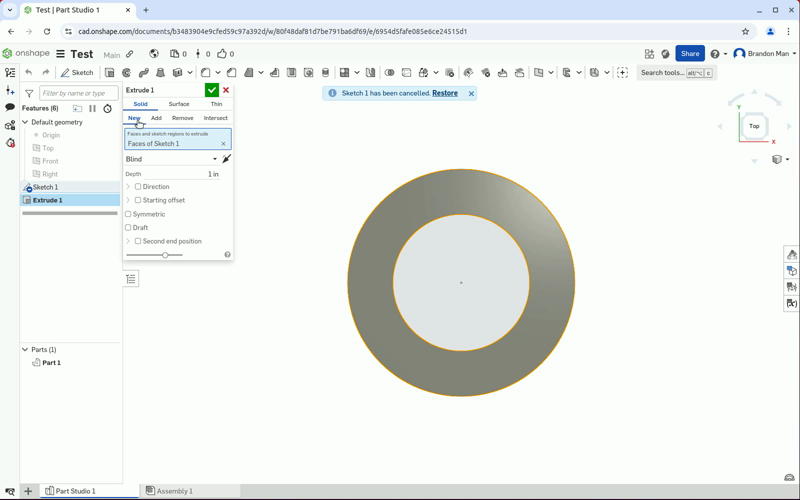
click(137, 120)
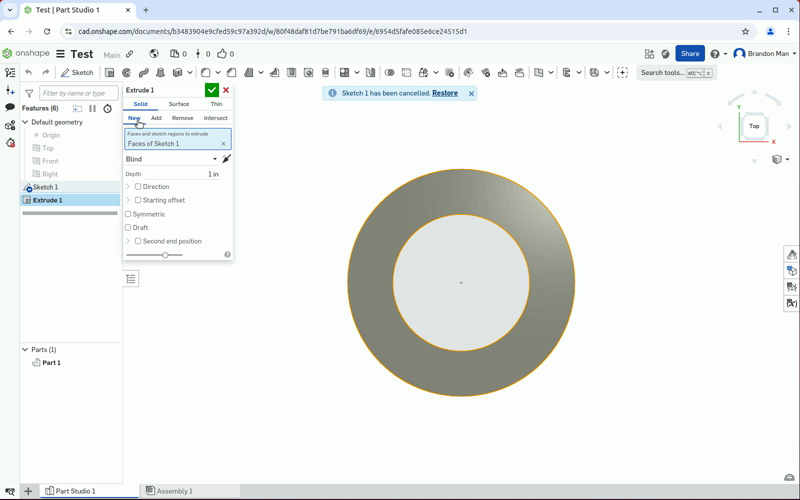
key(tab, 4)
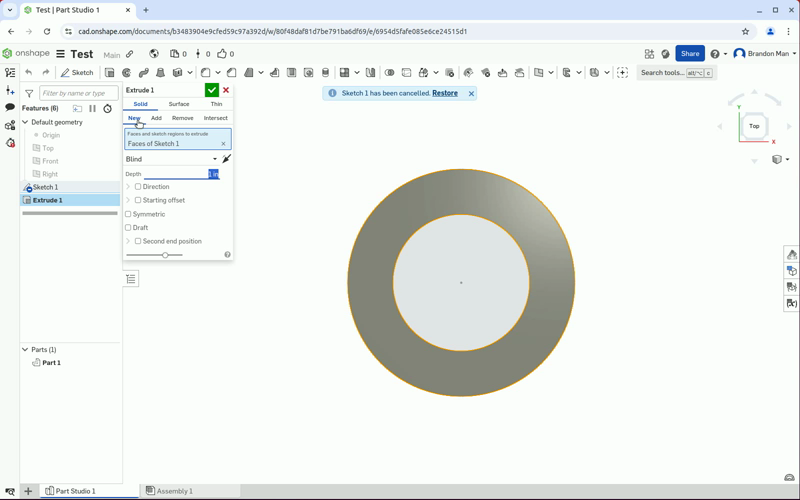
text(1.685)
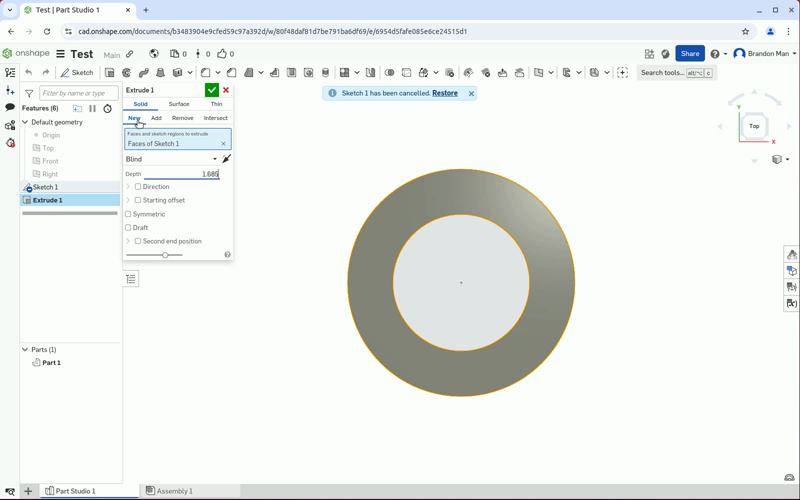
key(enter)
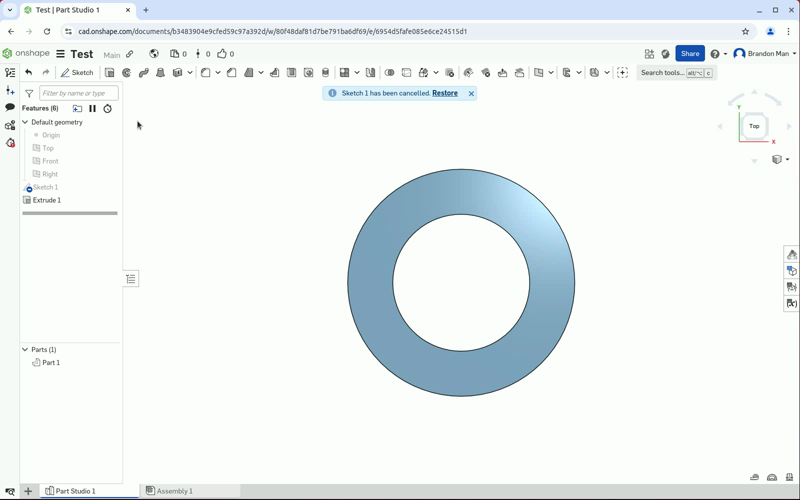
key(shift+h)
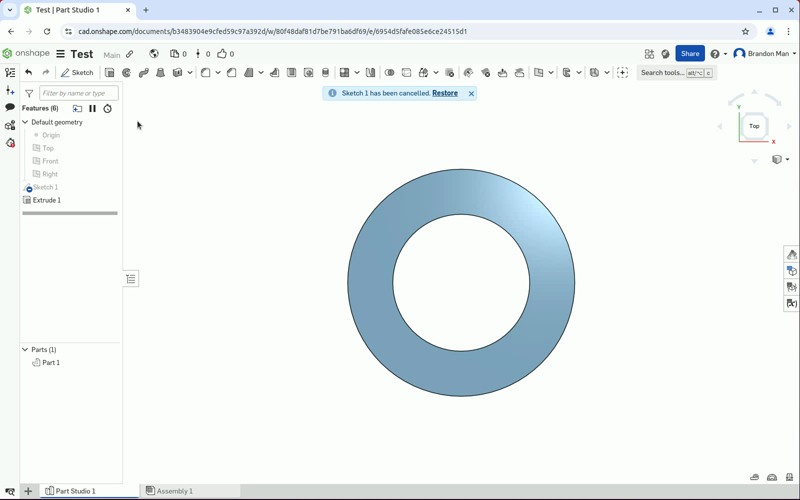
key(shift+h)
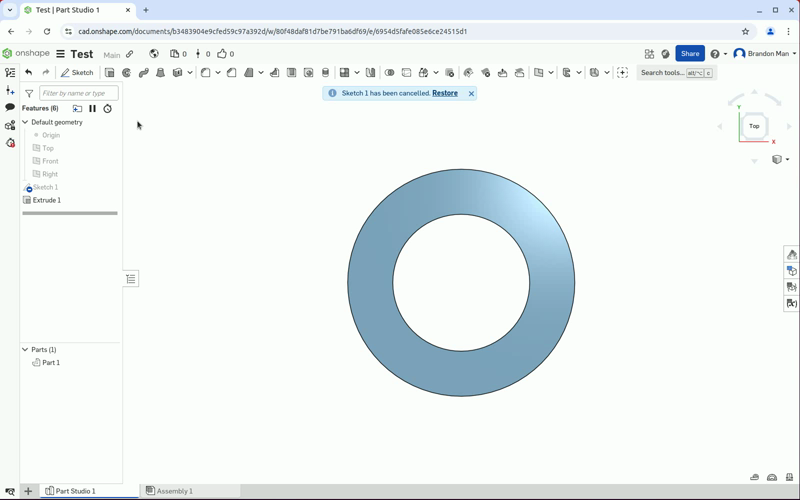
mouse_move(73, 189)
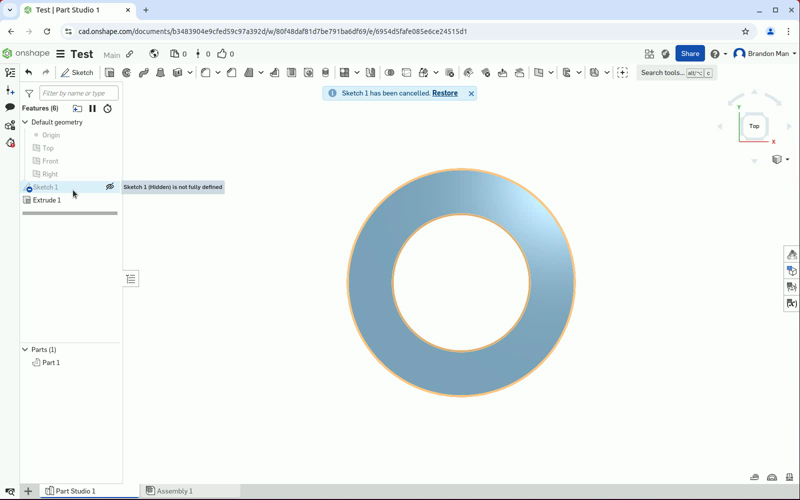
click(73, 189)
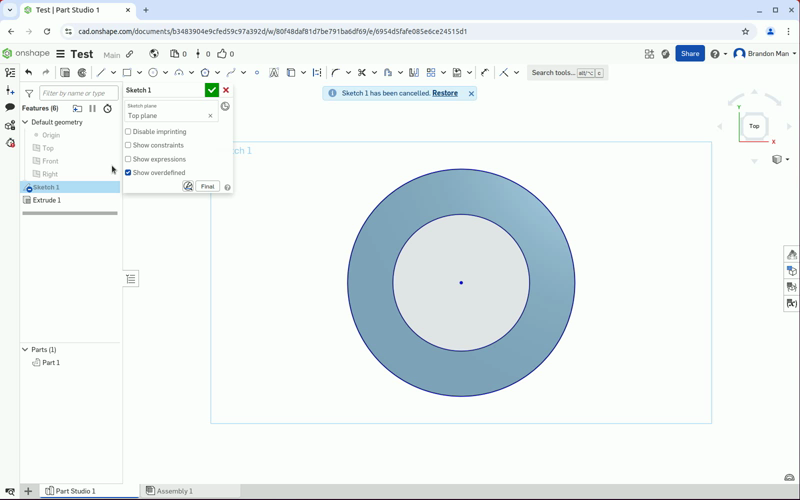
mouse_move(229, 92)
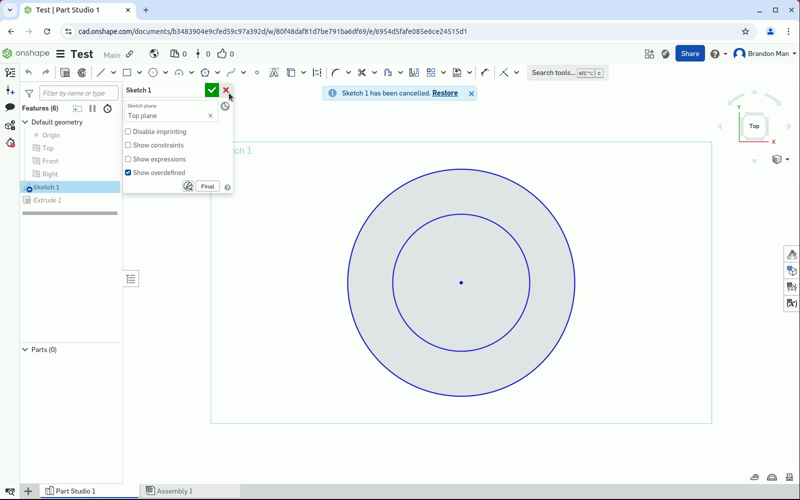
click(229, 92)
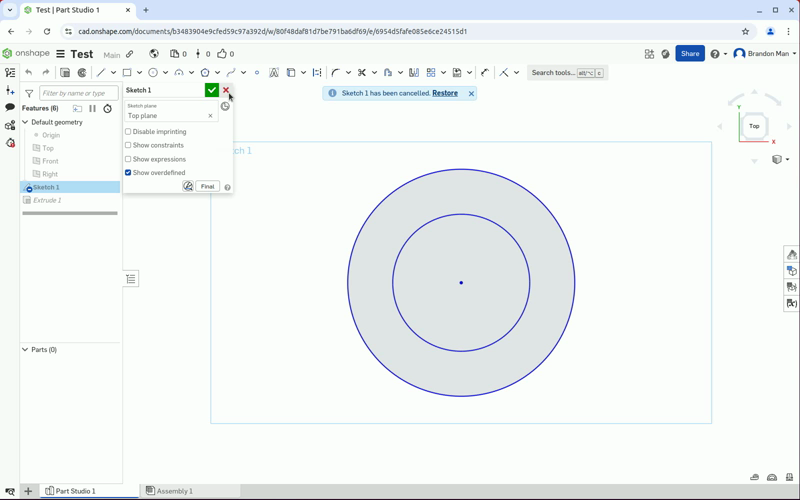
key(shift+s)
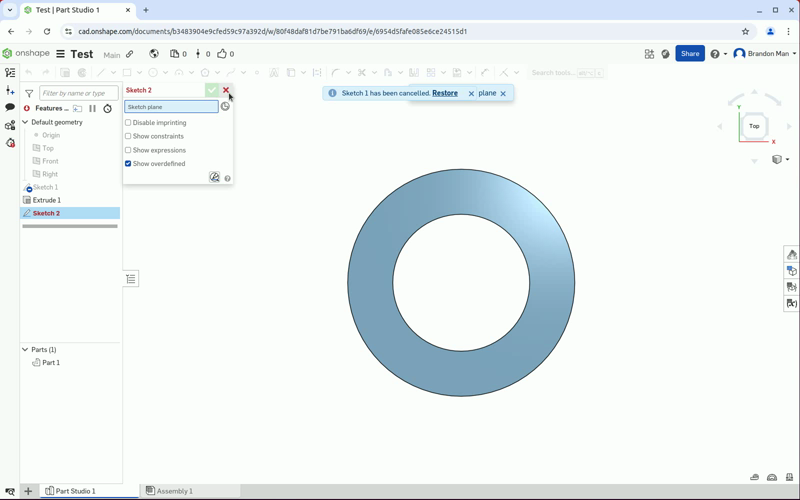
mouse_move(73, 150)
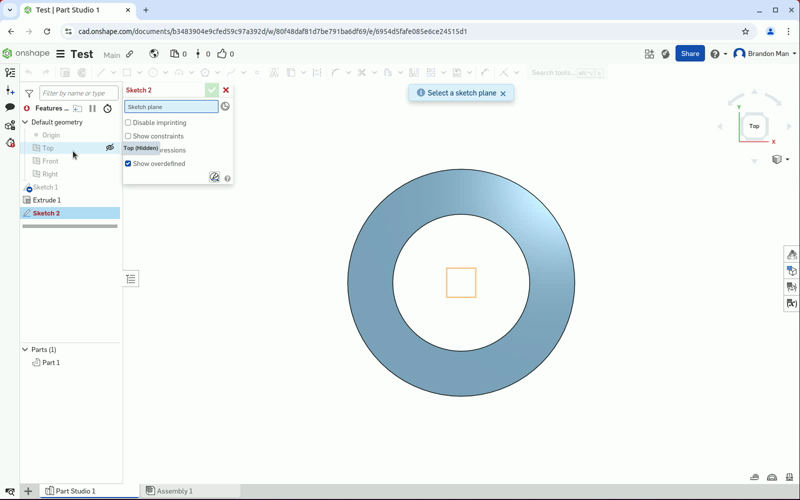
click(73, 150)
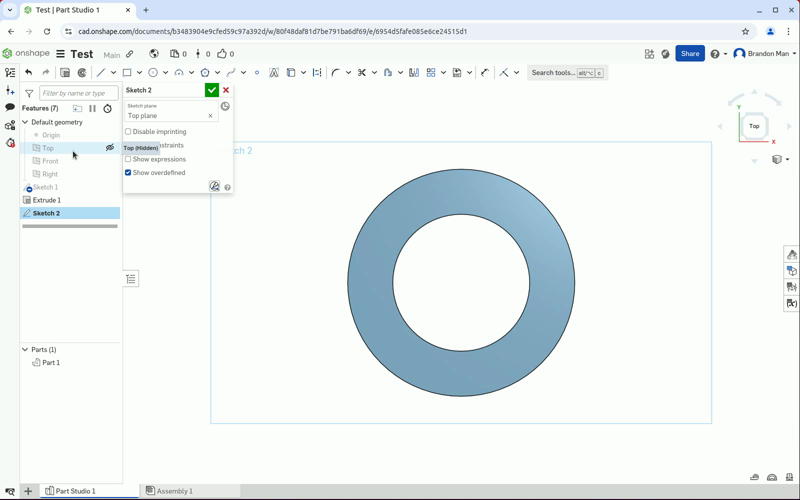
mouse_move(73, 352)
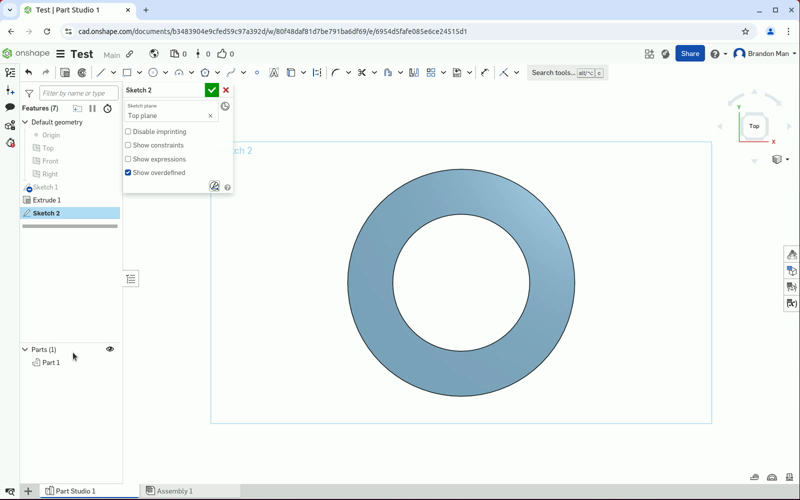
key(y)
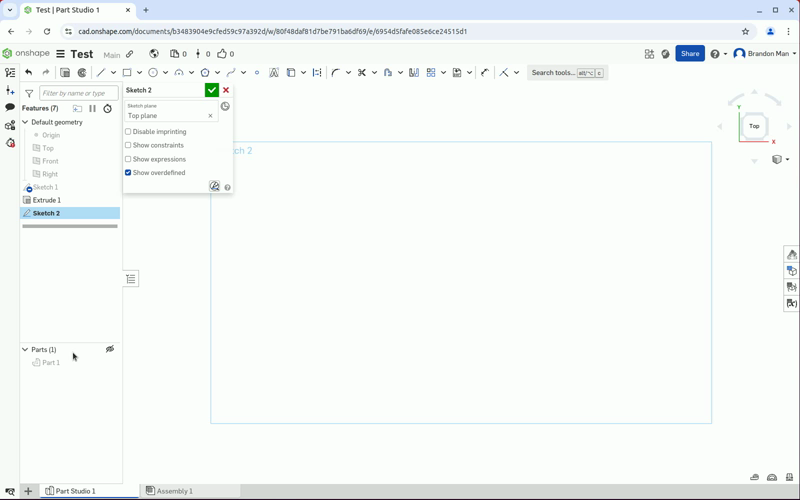
key(c)
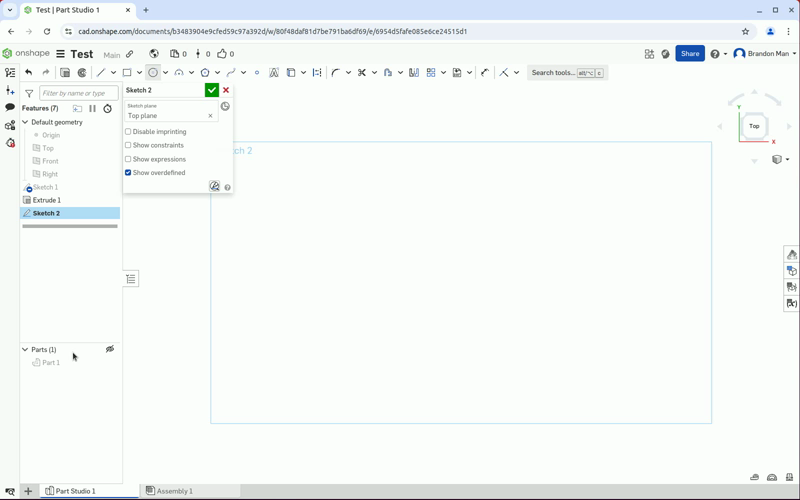
key_down(shift)
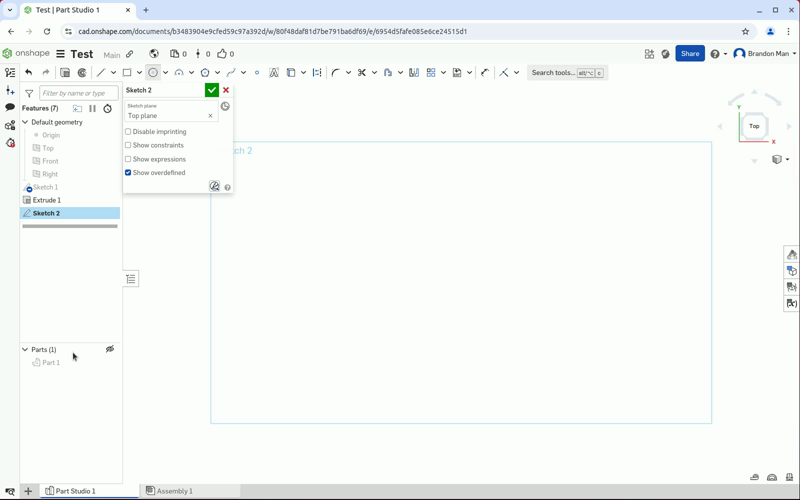
mouse_move(461, 282)
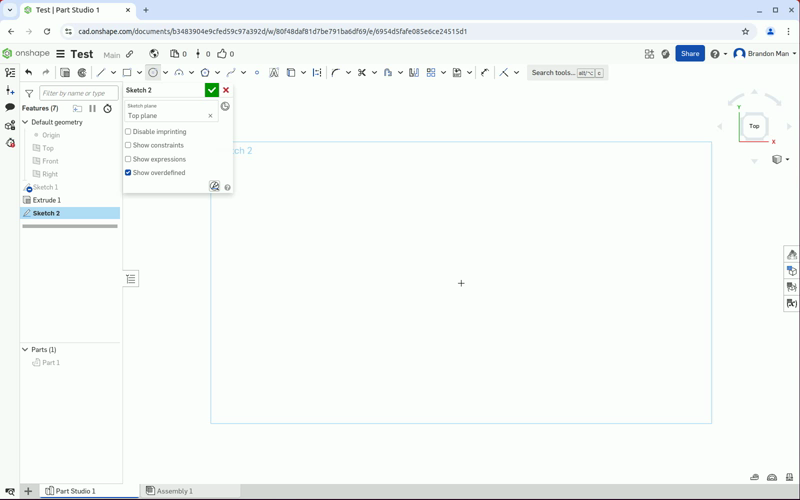
click(461, 282)
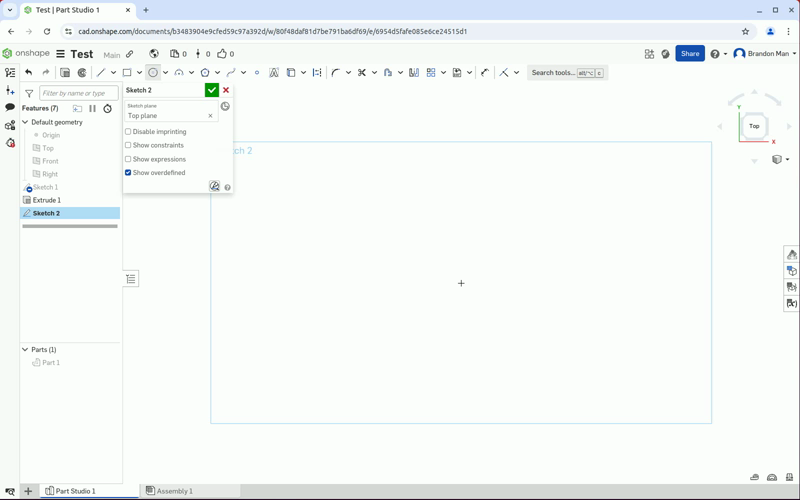
key_up(shift)
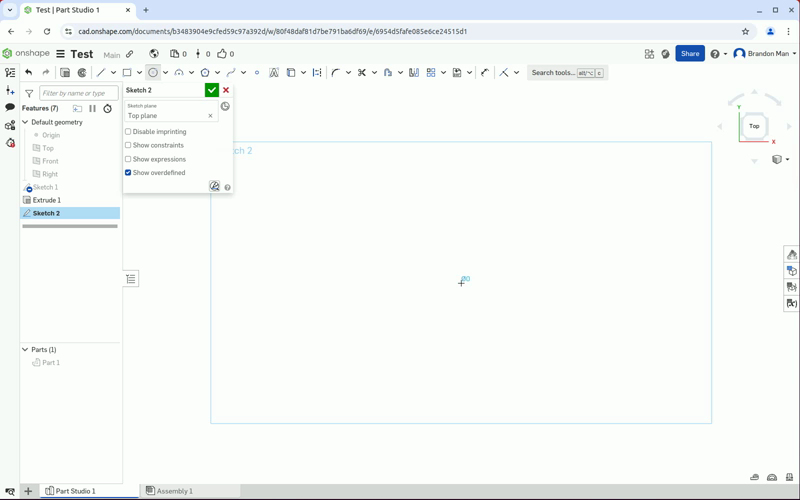
mouse_move(522, 282)
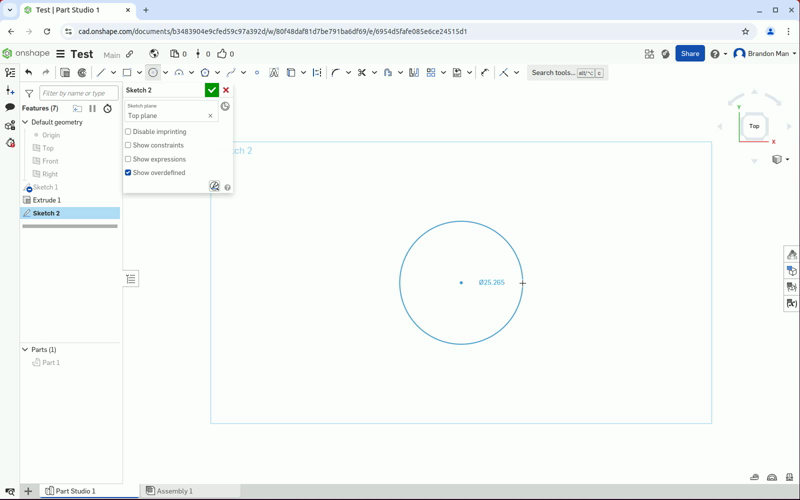
click(522, 282)
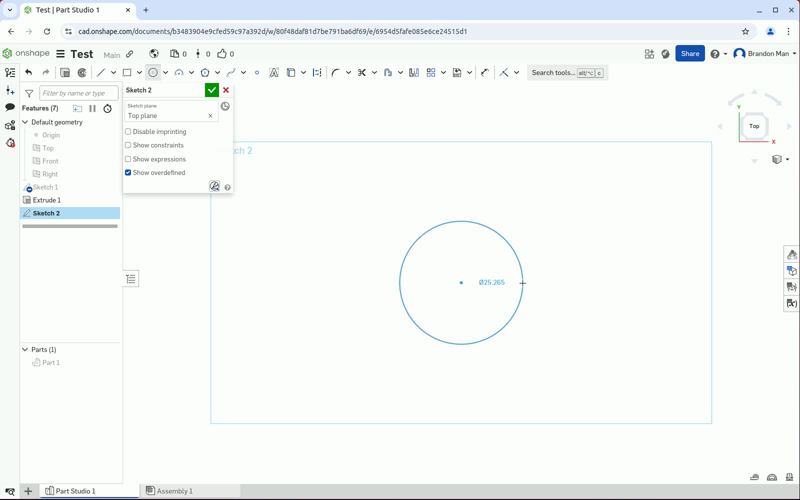
key(esc)
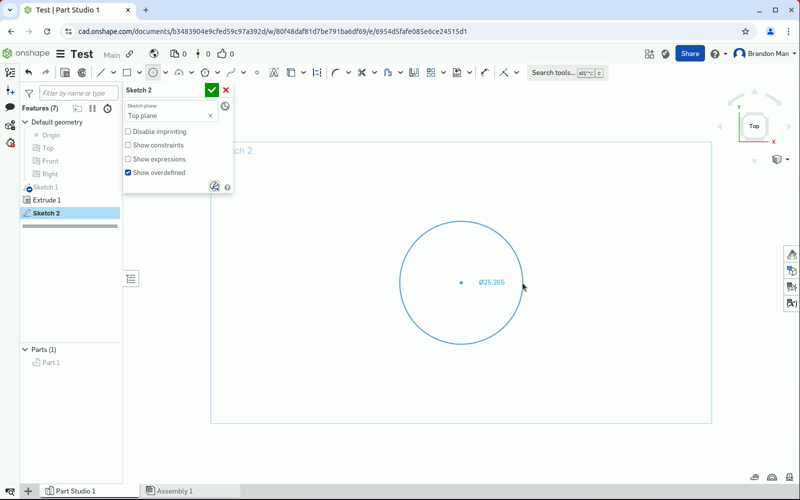
key(c)
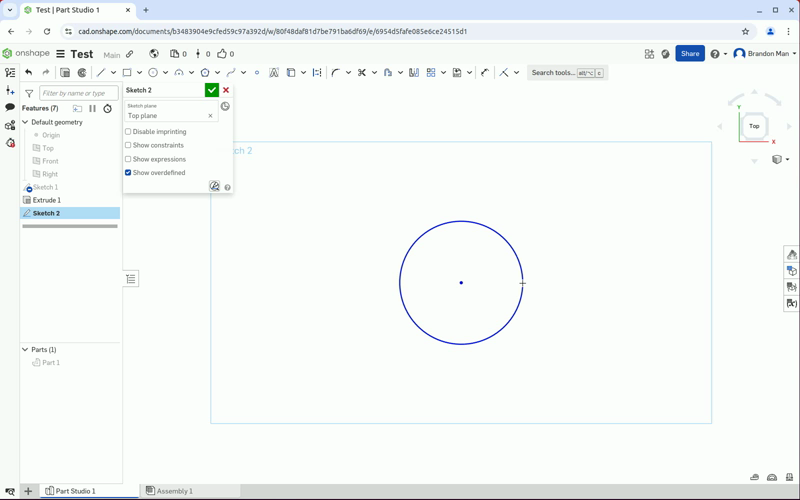
key_down(shift)
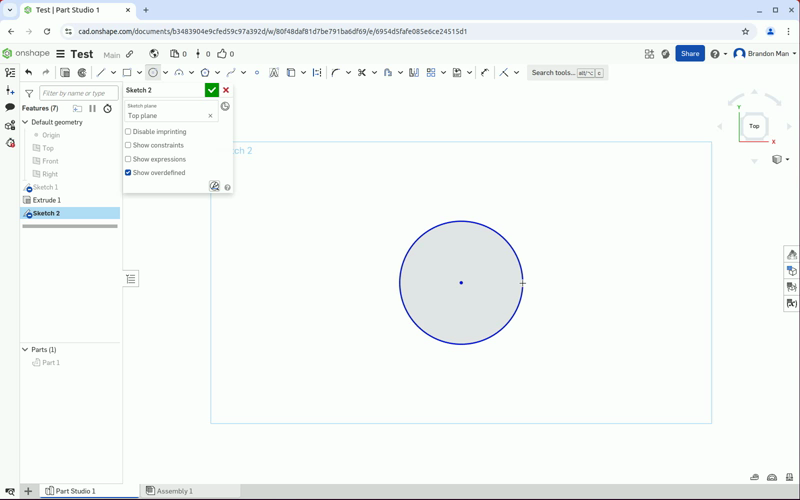
mouse_move(461, 282)
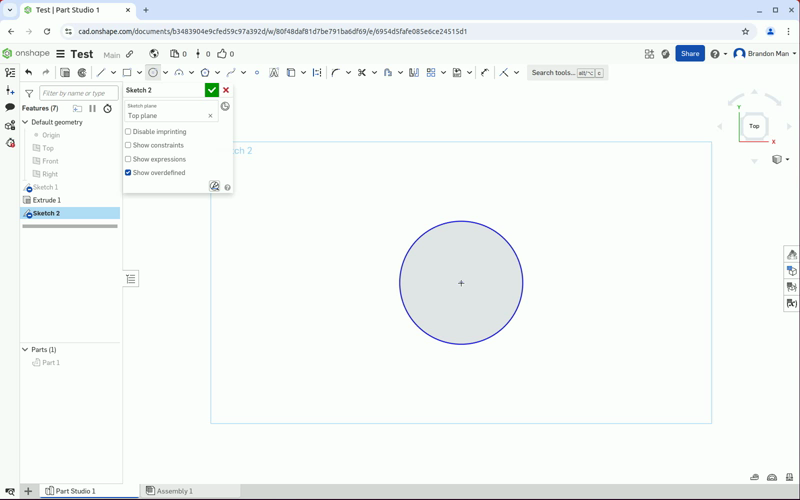
click(461, 282)
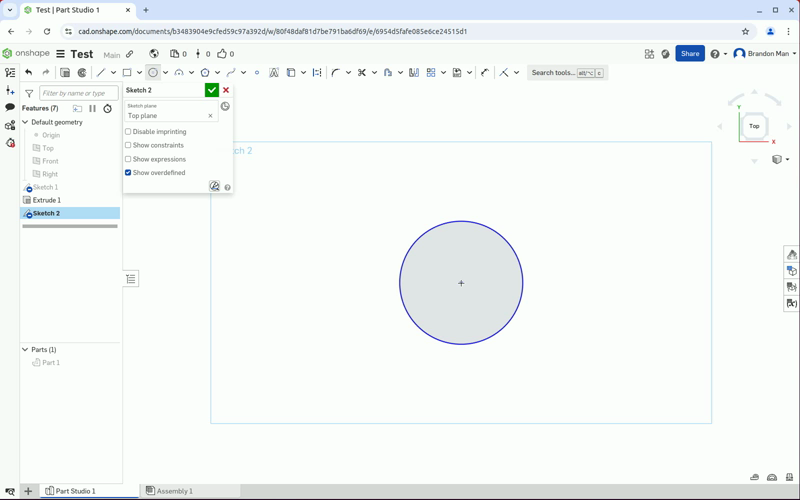
key_up(shift)
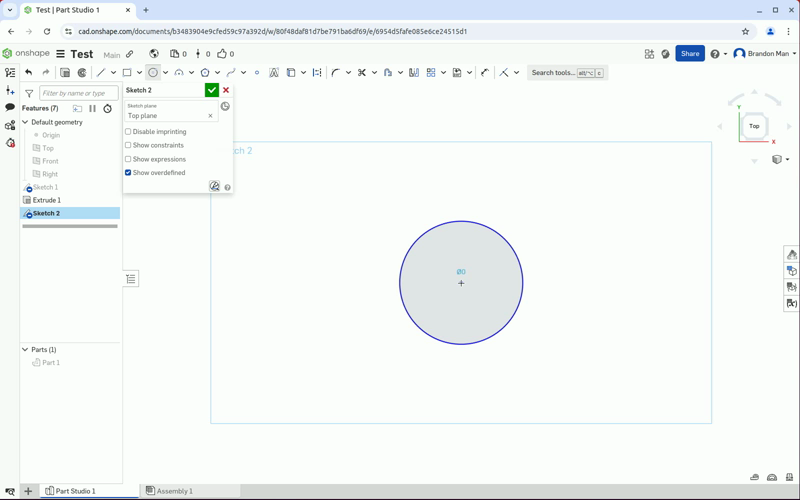
mouse_move(467, 282)
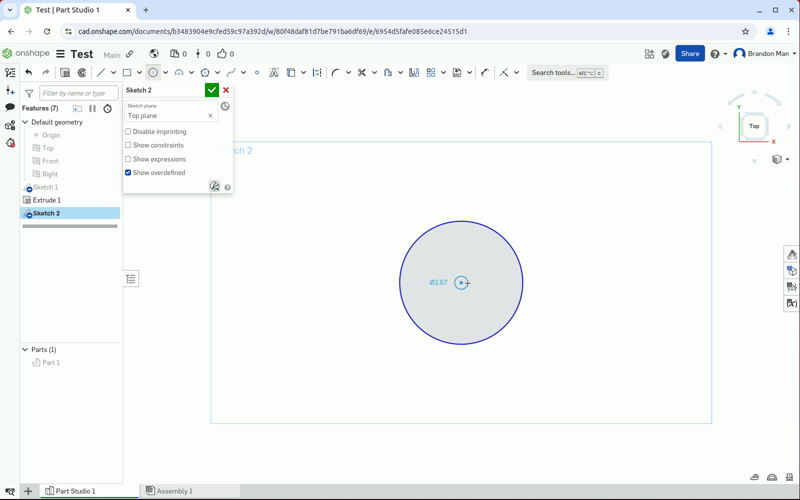
click(467, 282)
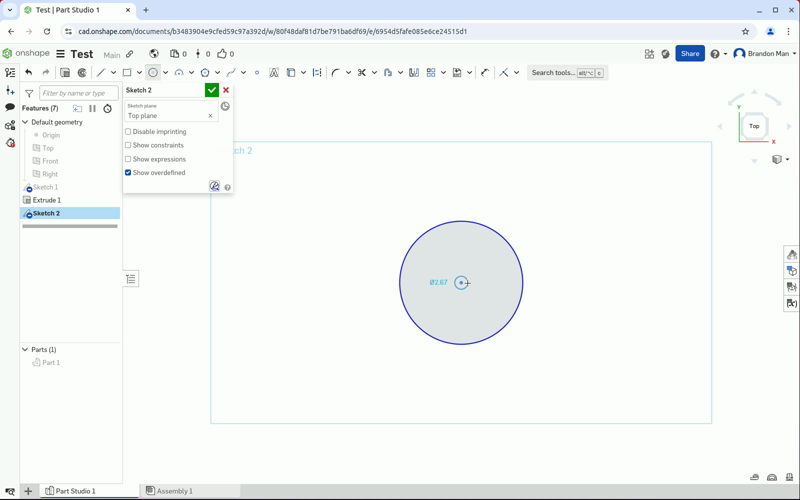
key(esc)
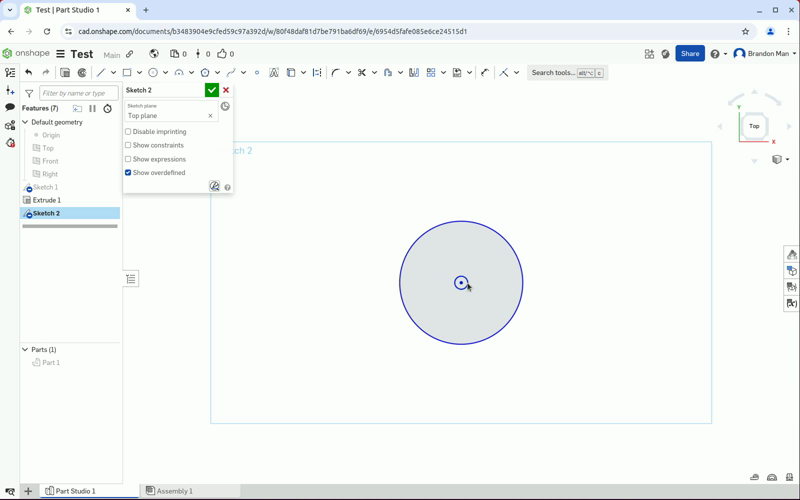
mouse_move(438, 301)
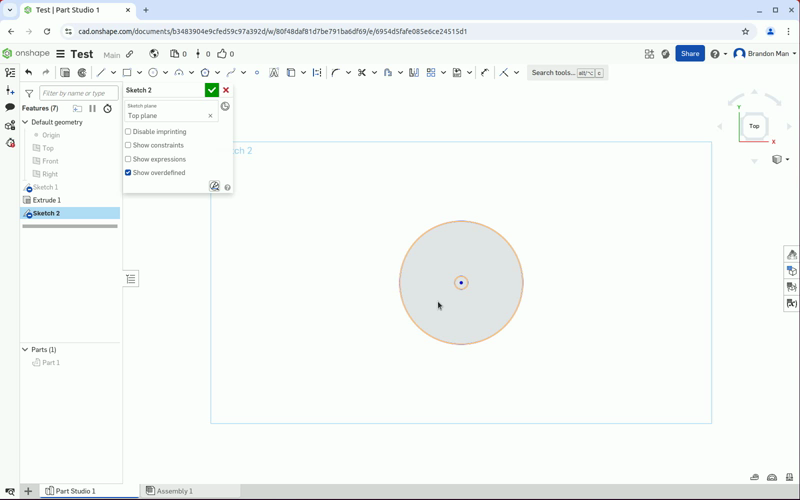
click(438, 301)
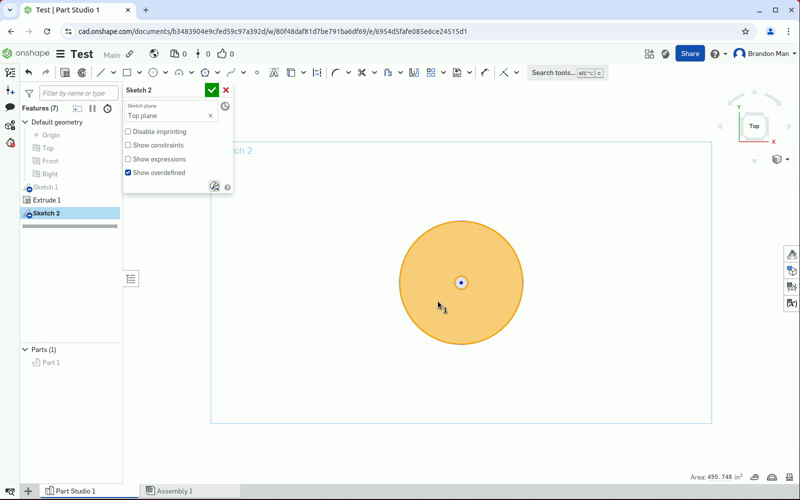
mouse_move(73, 352)
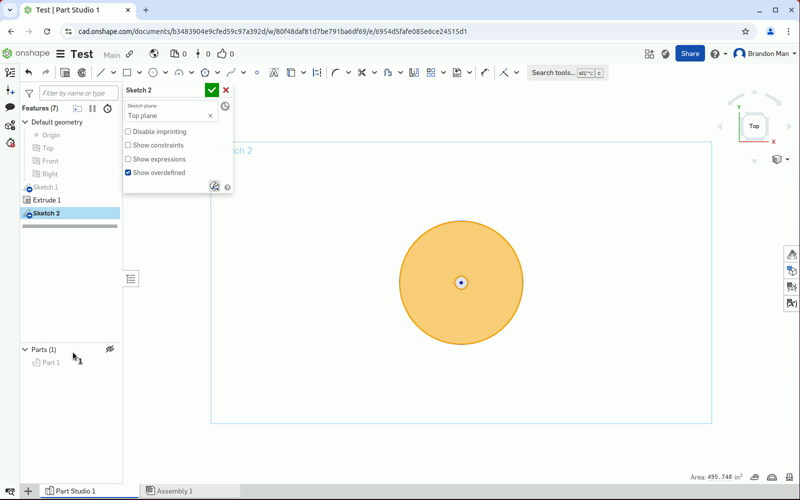
key(shift+y)
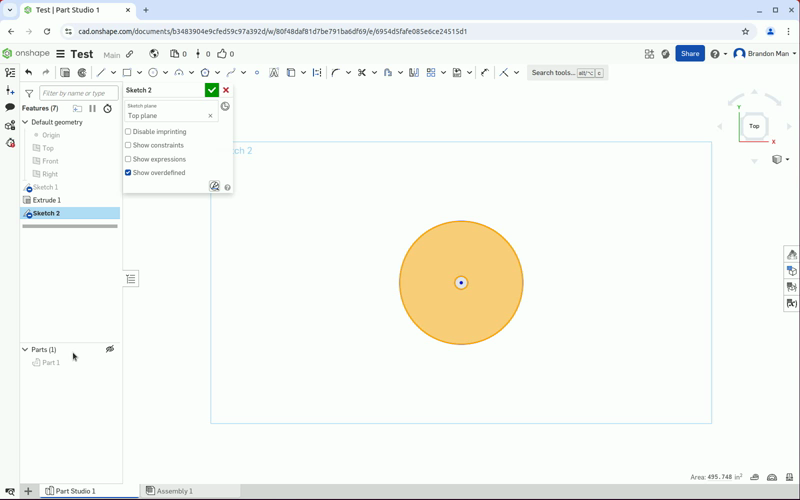
key(shift+e)
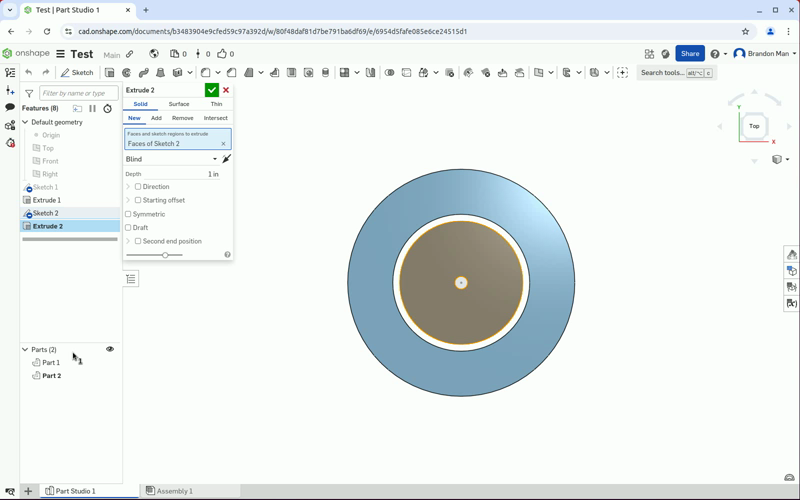
mouse_move(143, 106)
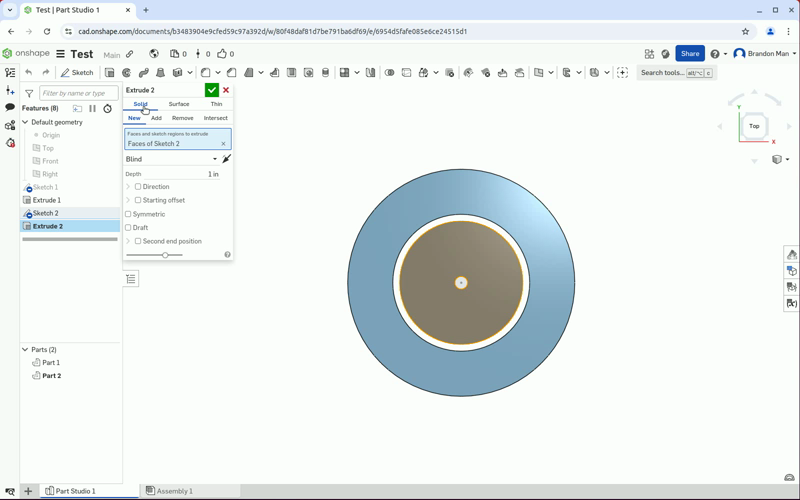
click(143, 106)
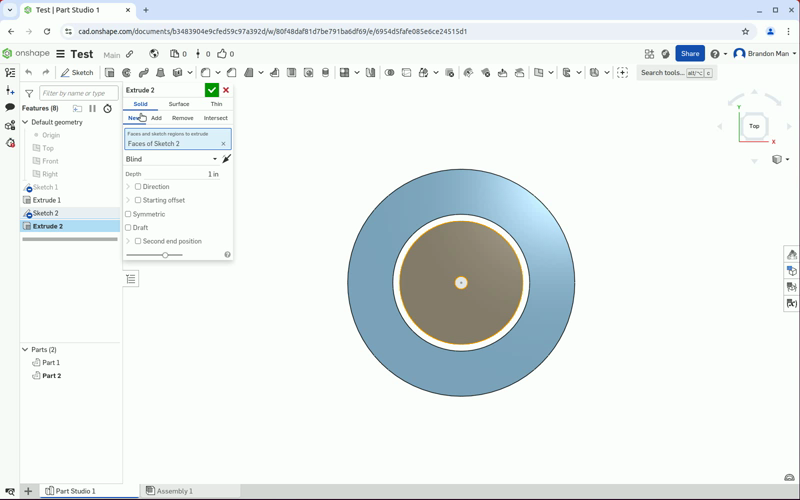
mouse_move(137, 120)
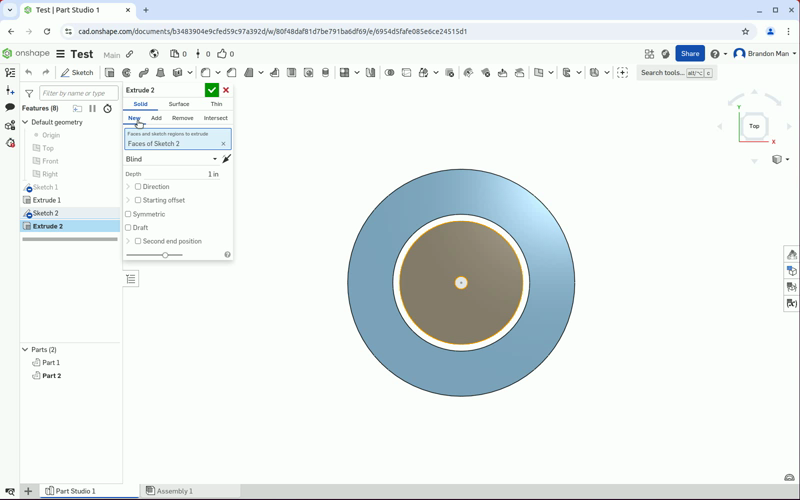
click(137, 120)
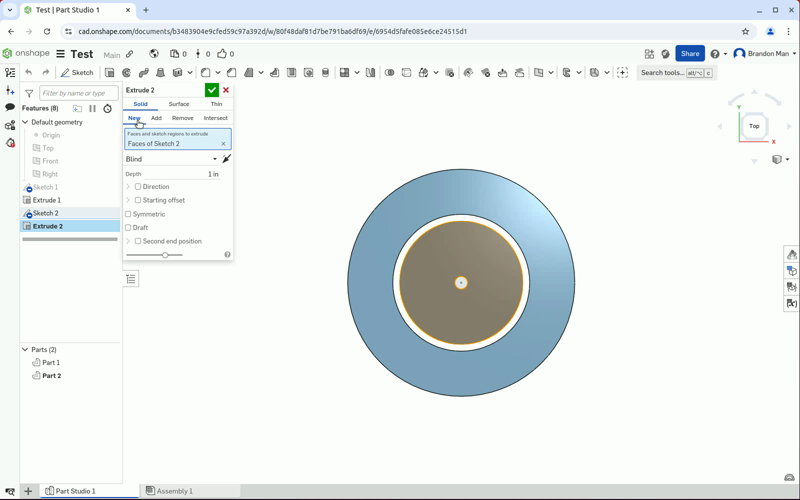
key(tab, 4)
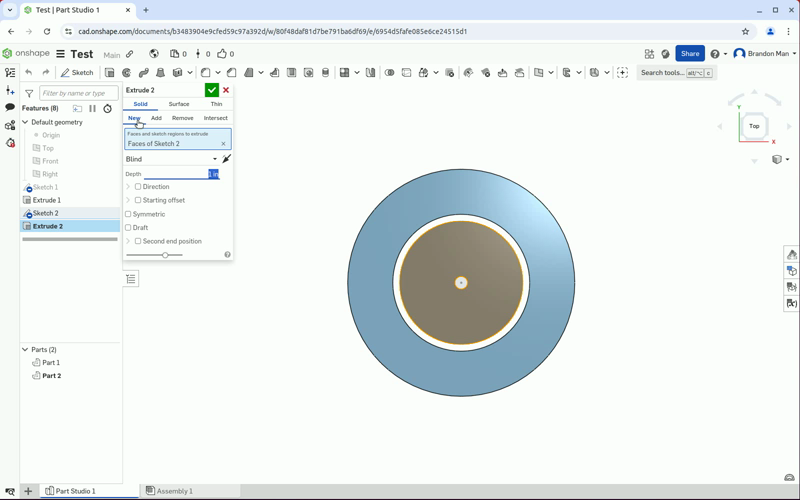
text(1.685)
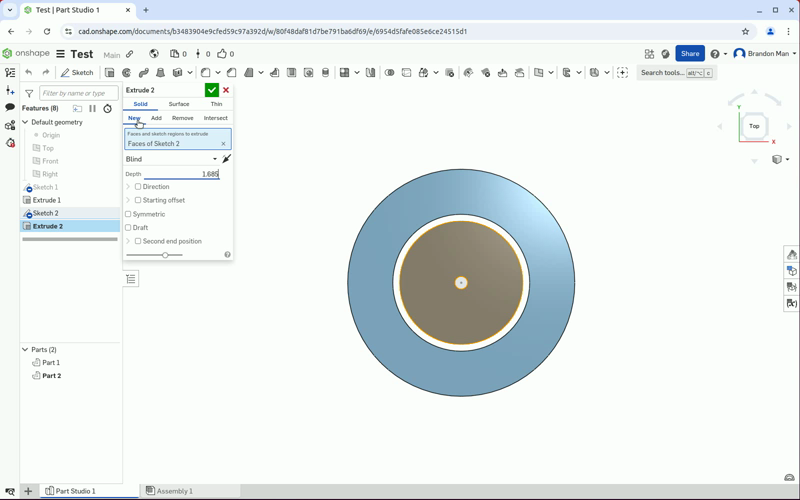
key(enter)
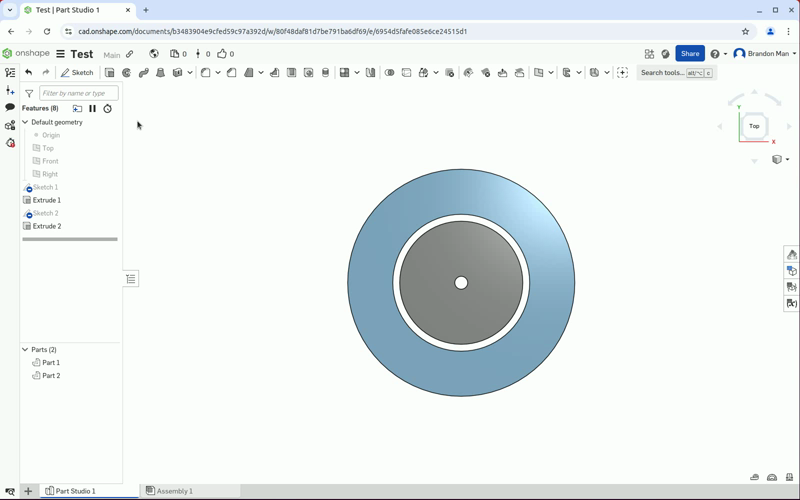
key(shift+h)
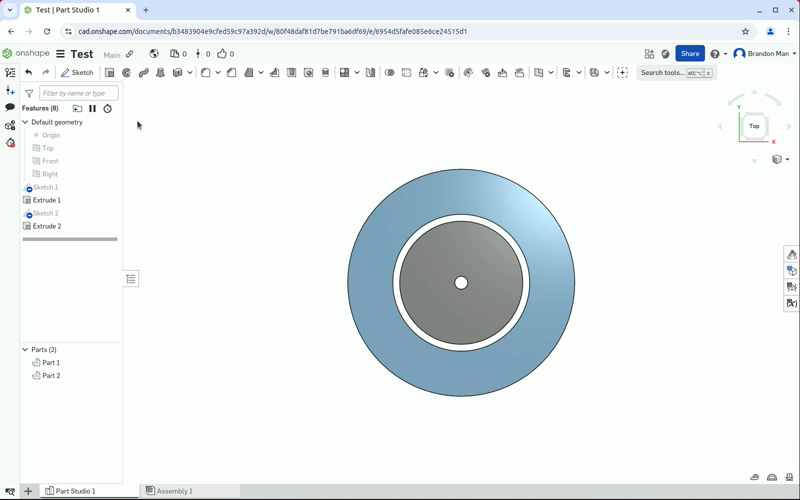
key(shift+h)
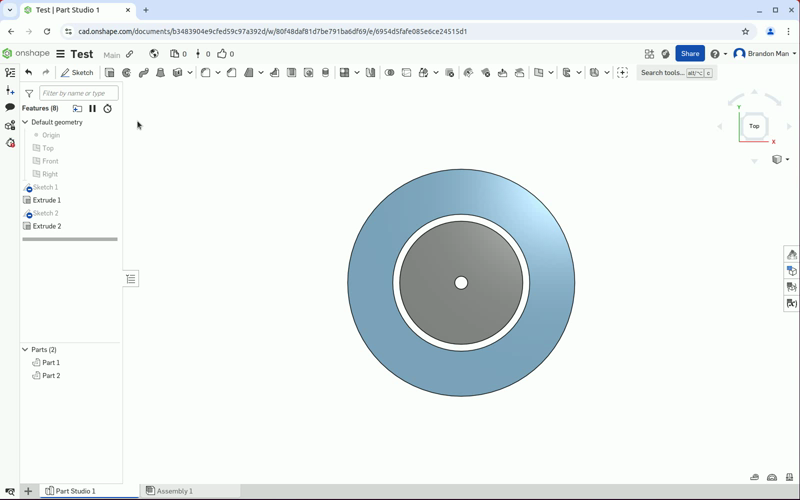
mouse_move(73, 189)
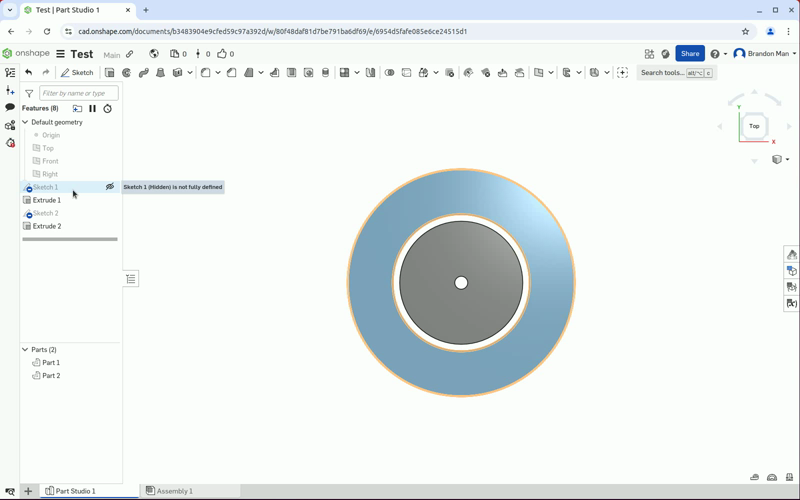
click(73, 189)
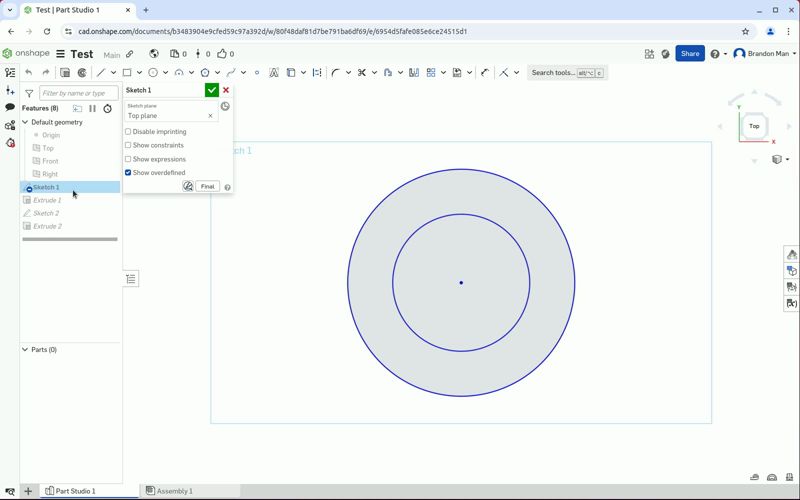
mouse_move(229, 92)
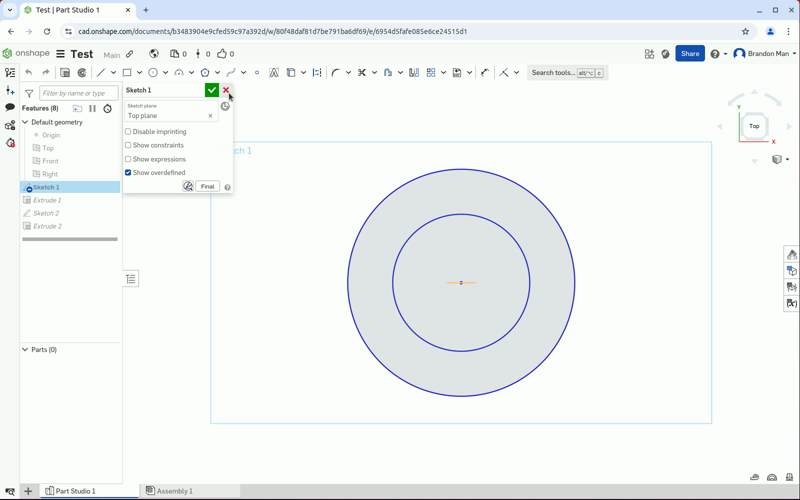
click(229, 92)
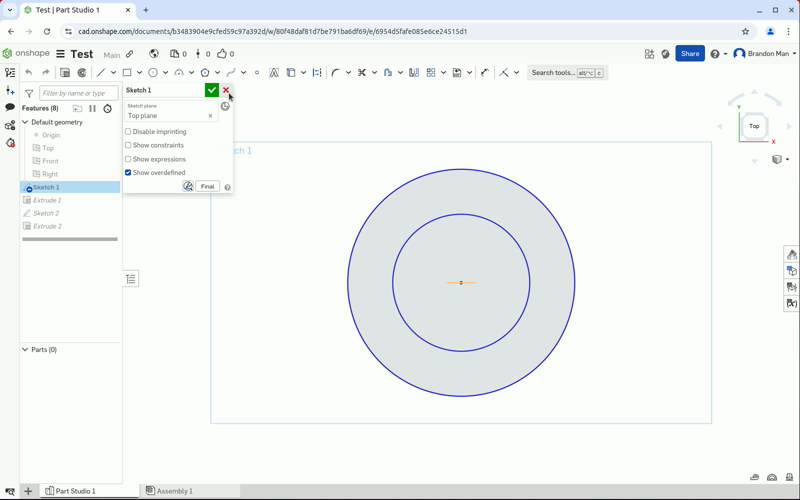
key(shift+s)
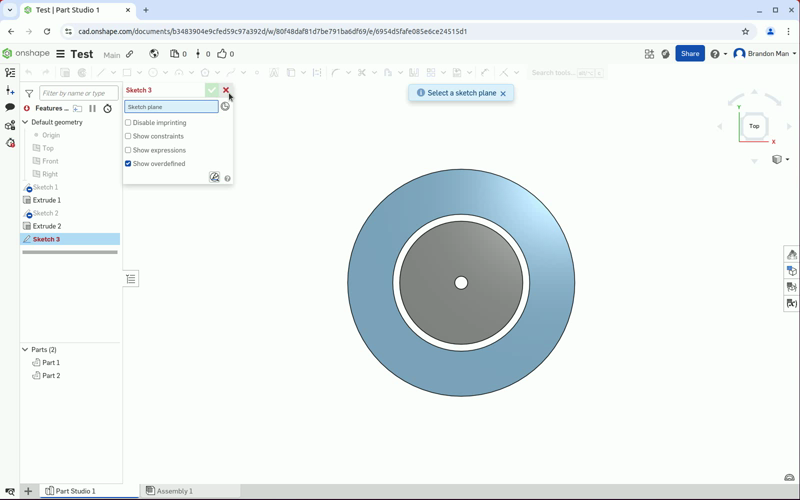
mouse_move(73, 150)
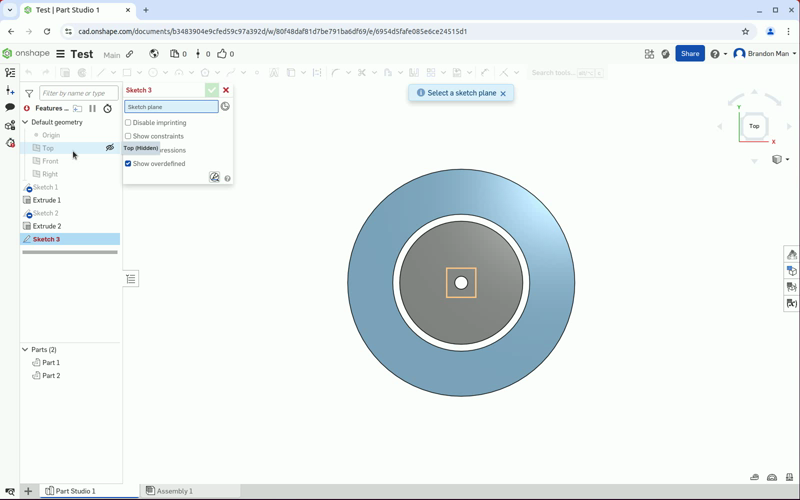
click(73, 150)
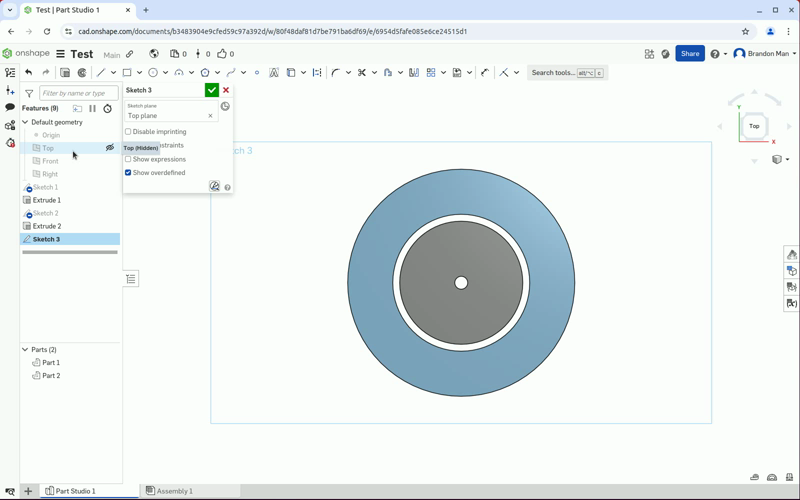
mouse_move(73, 352)
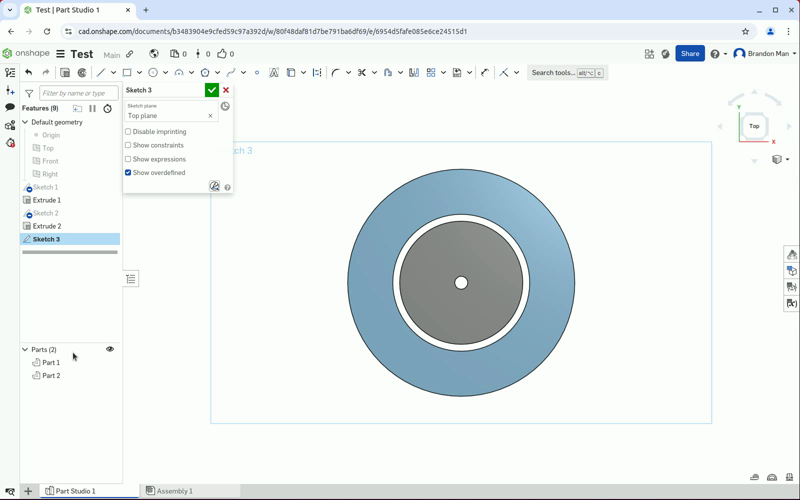
key(y)
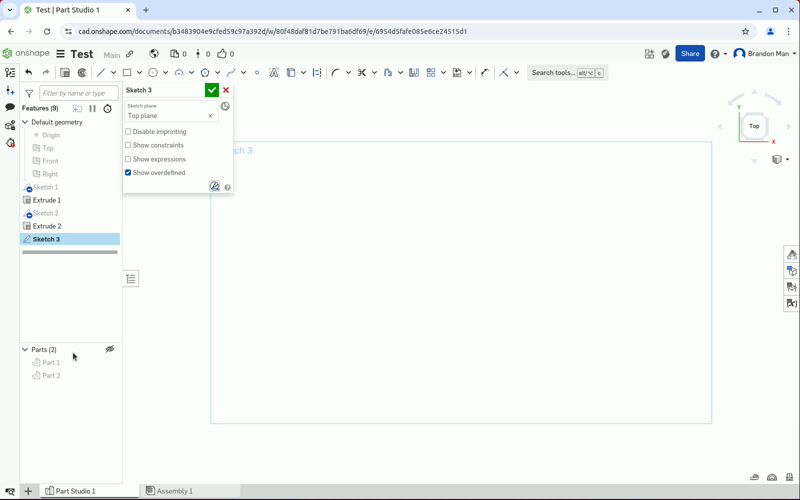
key(c)
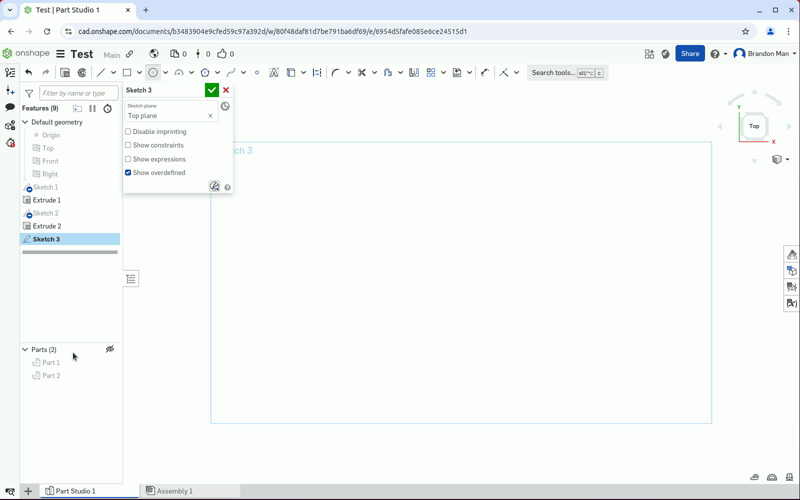
key_down(shift)
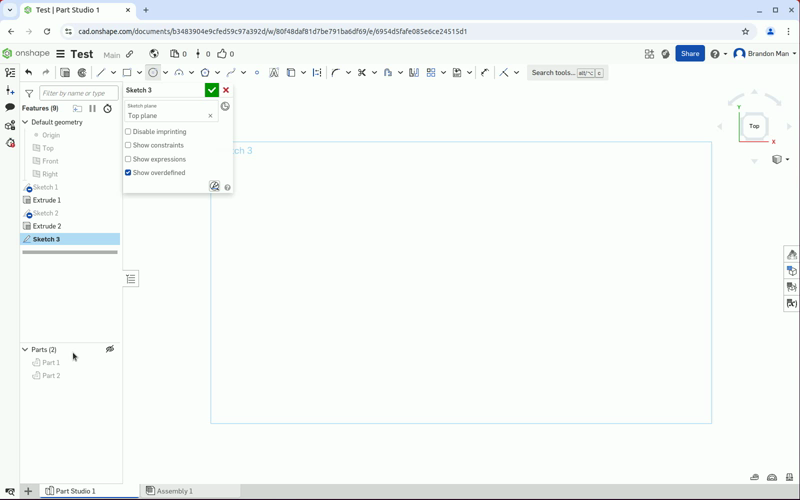
mouse_move(461, 282)
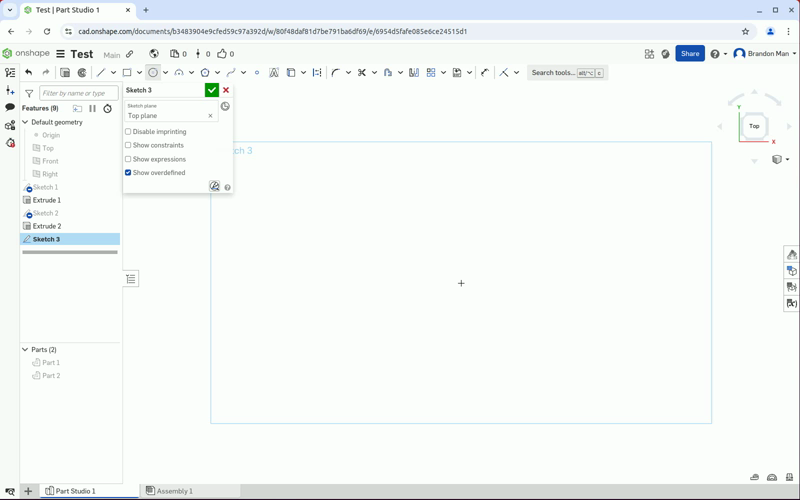
click(461, 282)
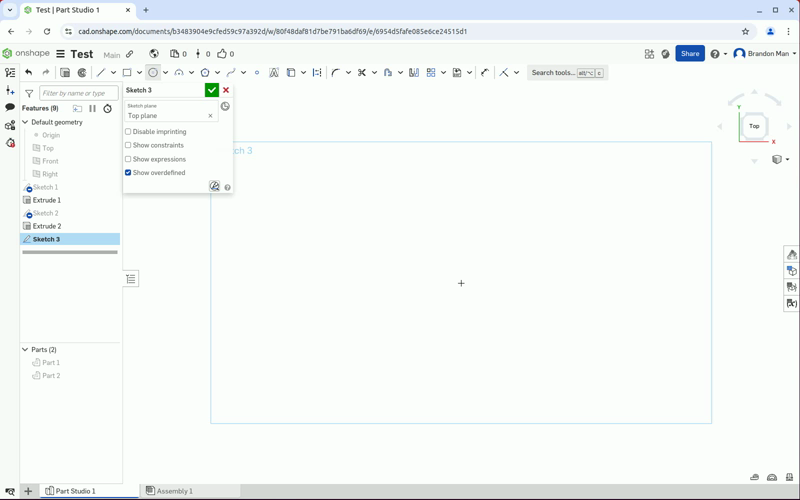
key_up(shift)
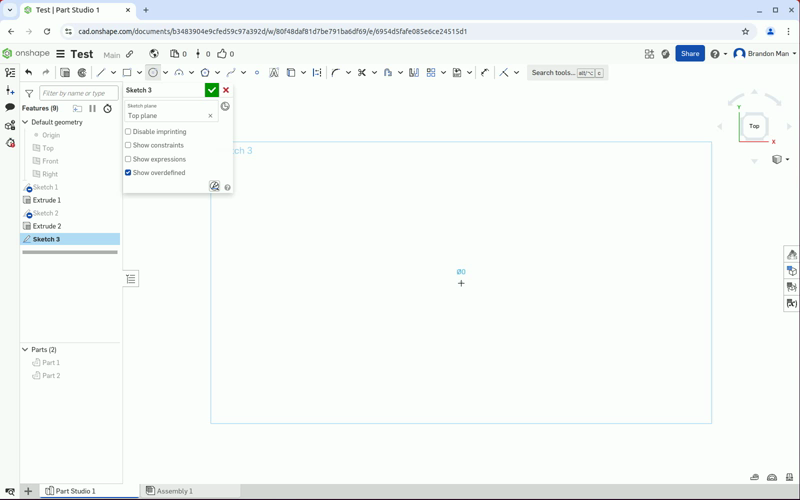
mouse_move(531, 282)
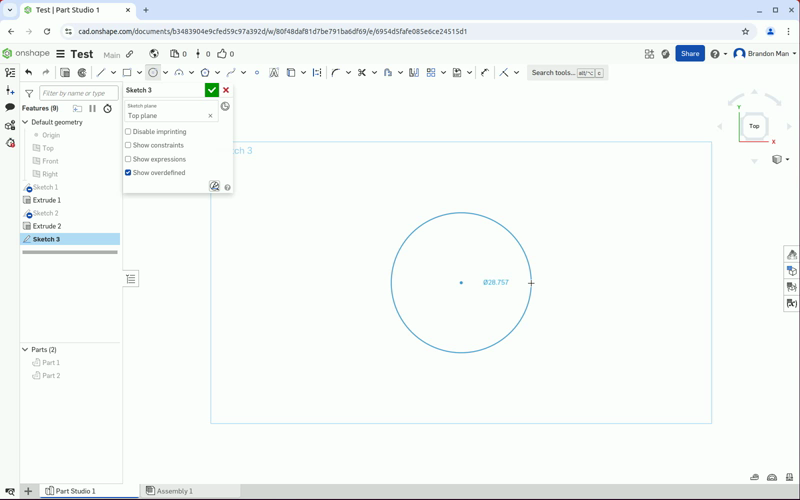
click(531, 282)
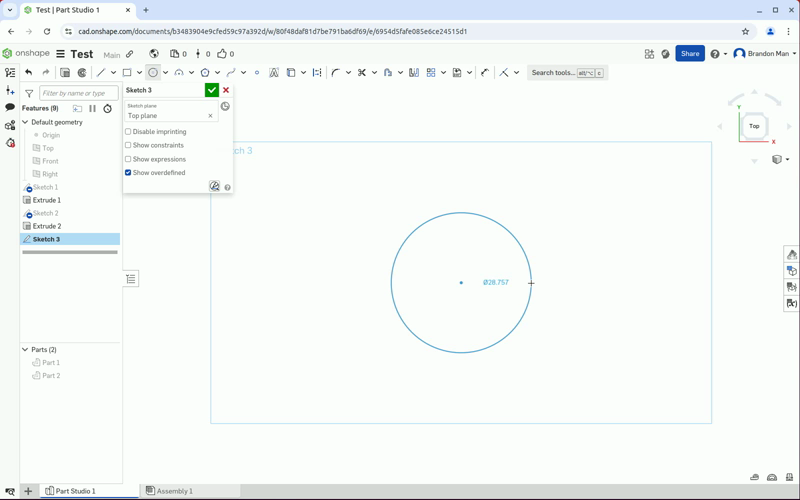
key(esc)
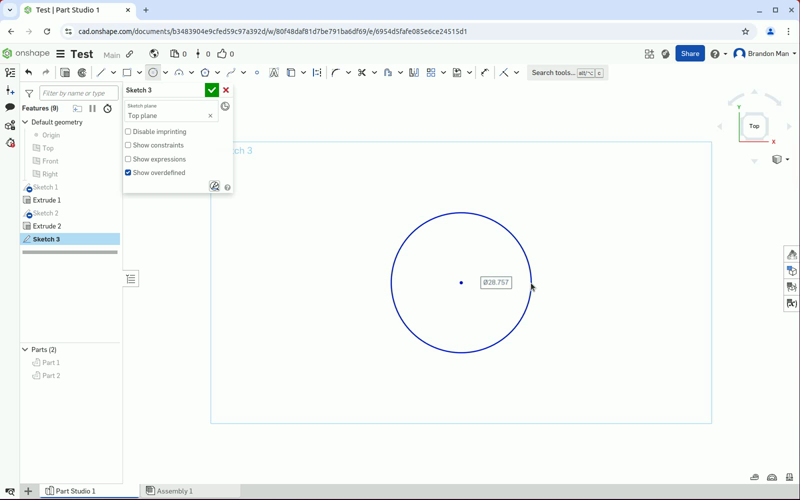
key(c)
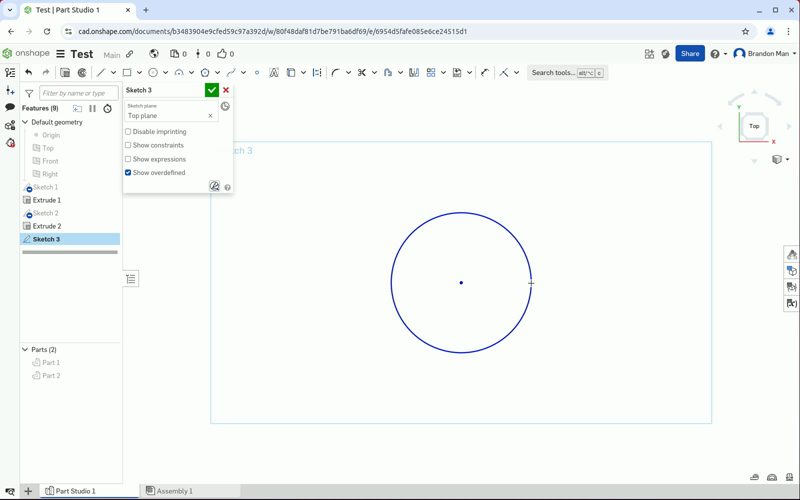
key_down(shift)
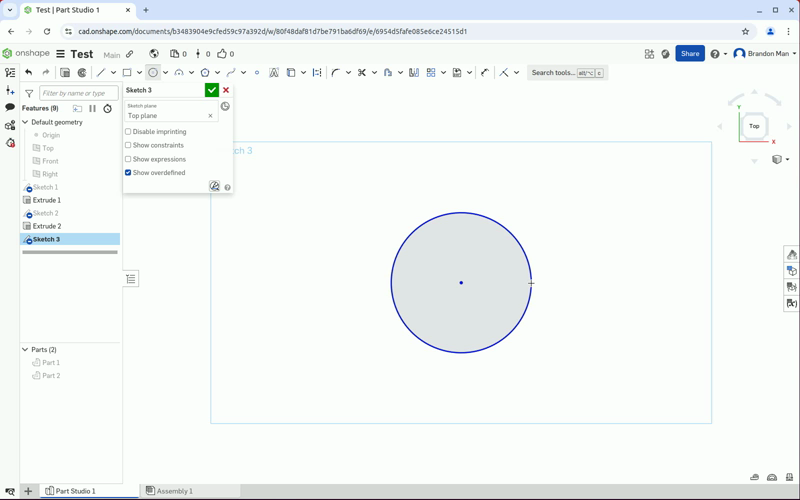
mouse_move(461, 282)
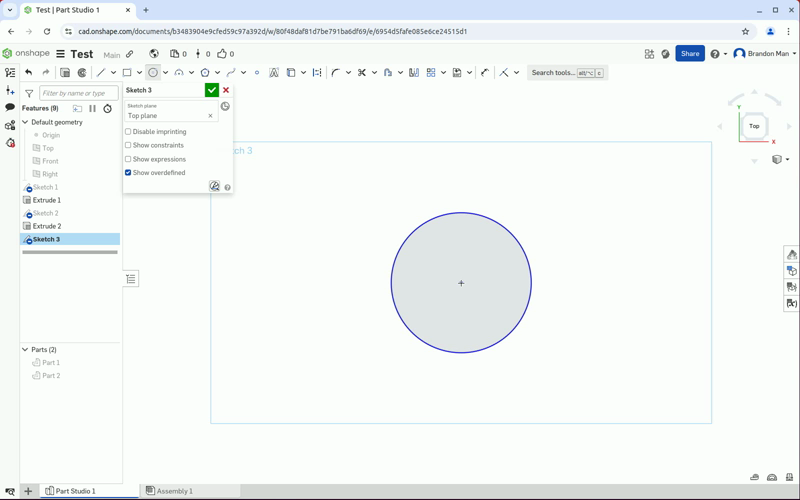
click(461, 282)
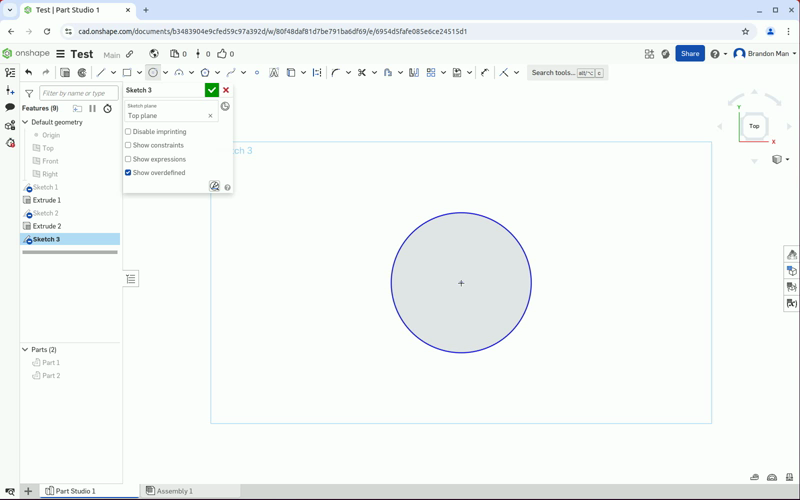
key_up(shift)
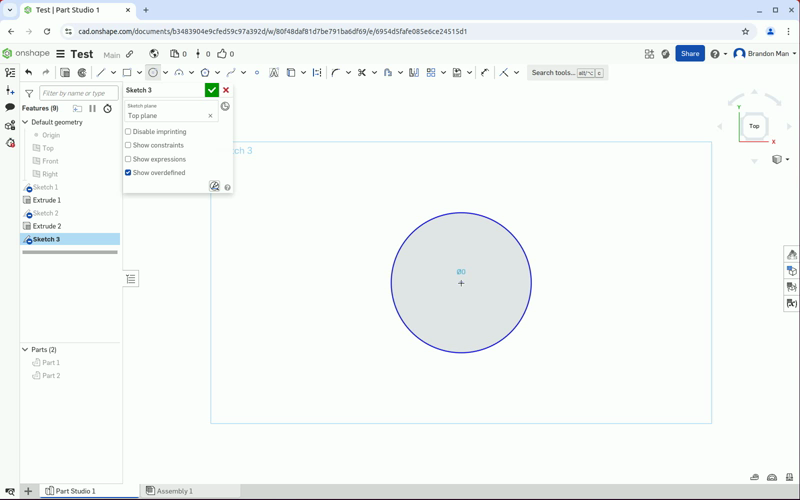
mouse_move(523, 282)
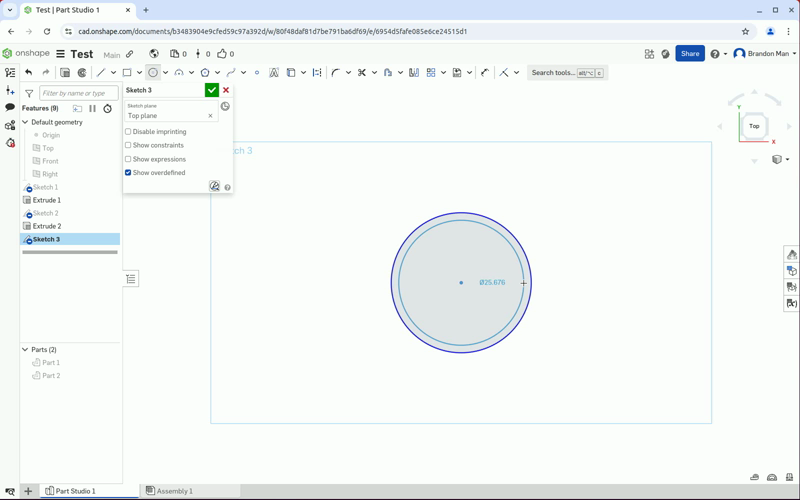
click(523, 282)
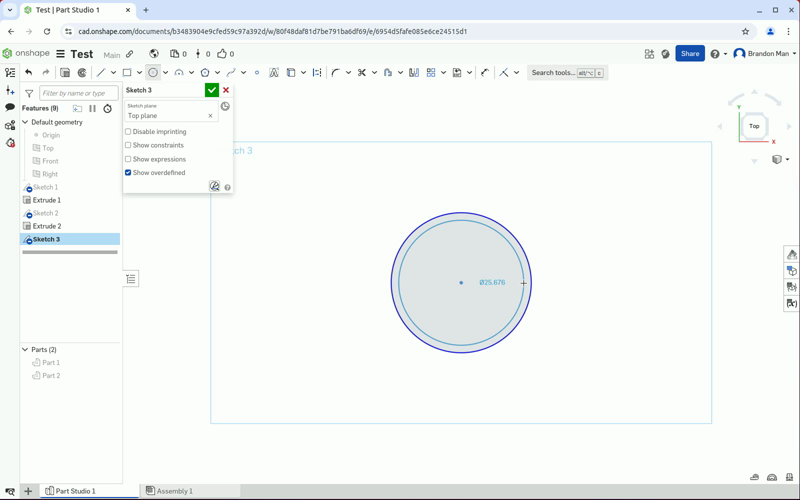
key(esc)
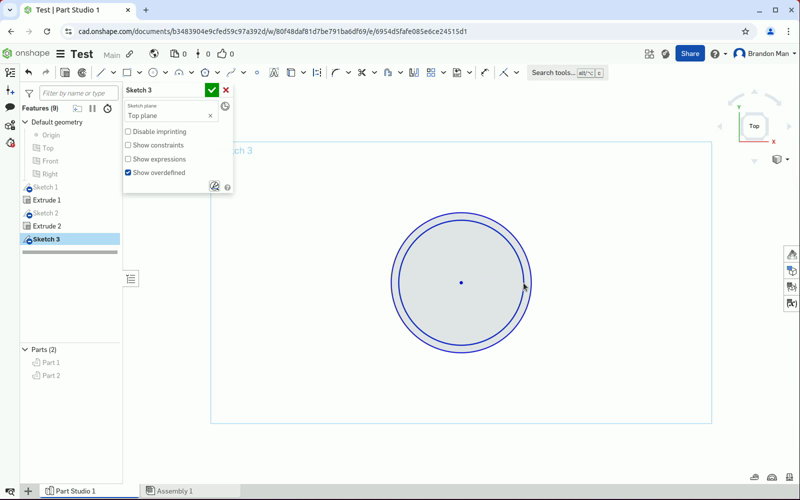
mouse_move(526, 269)
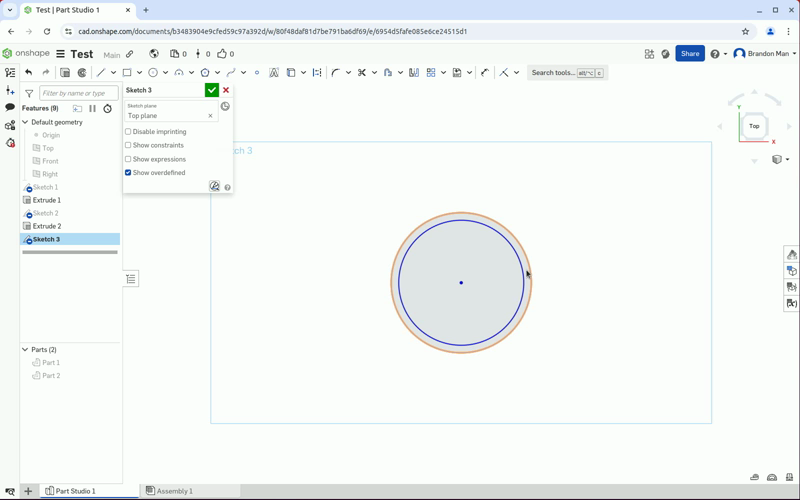
click(526, 269)
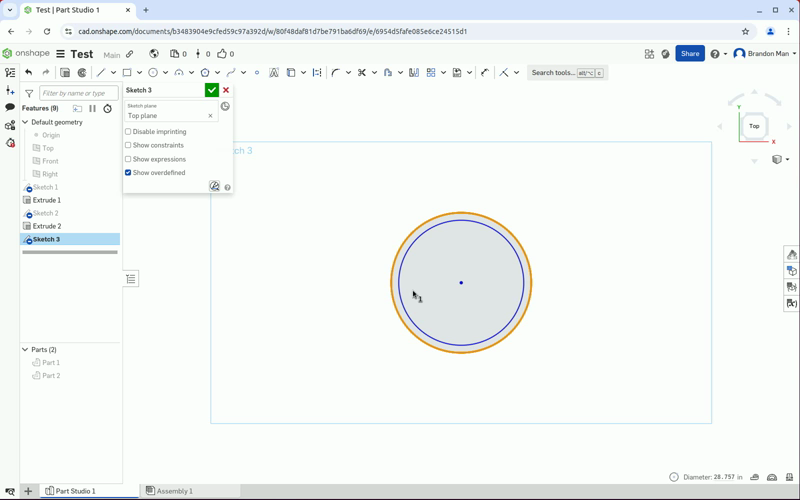
mouse_move(73, 352)
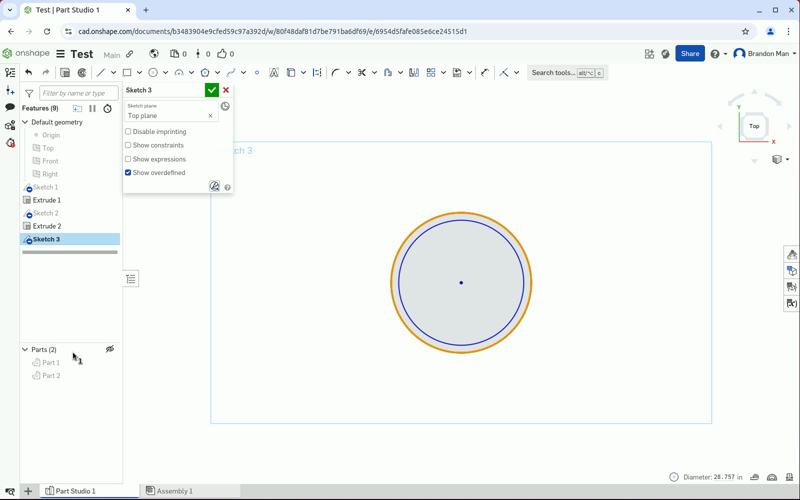
key(shift+y)
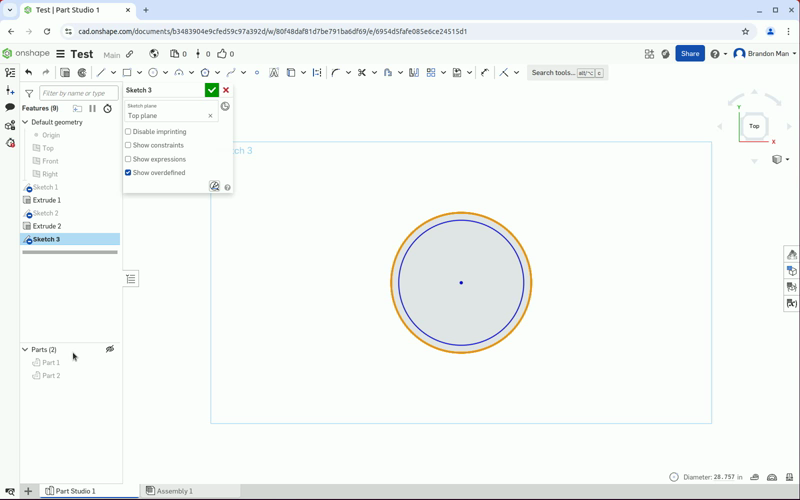
key(shift+e)
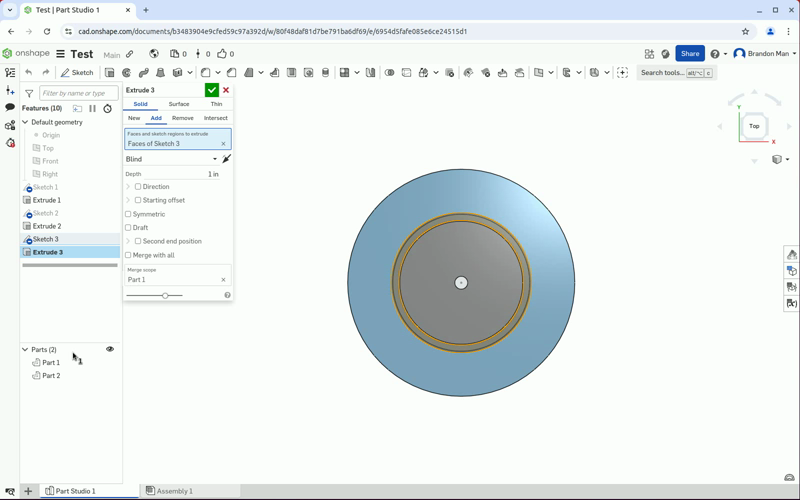
mouse_move(143, 106)
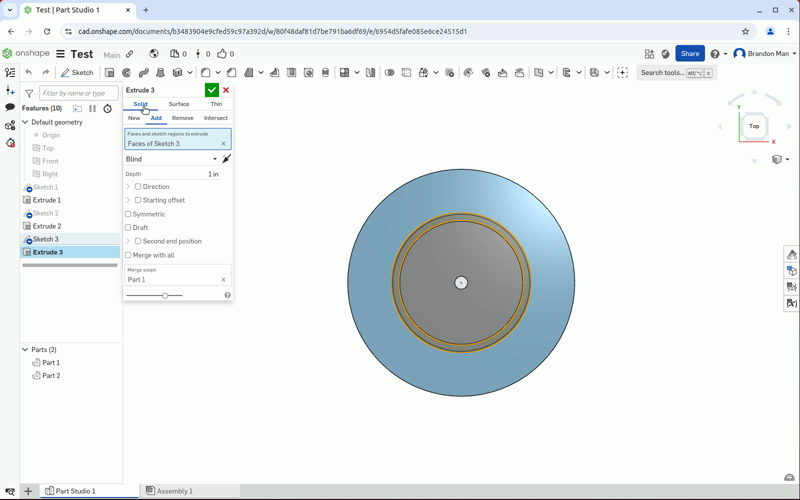
click(143, 106)
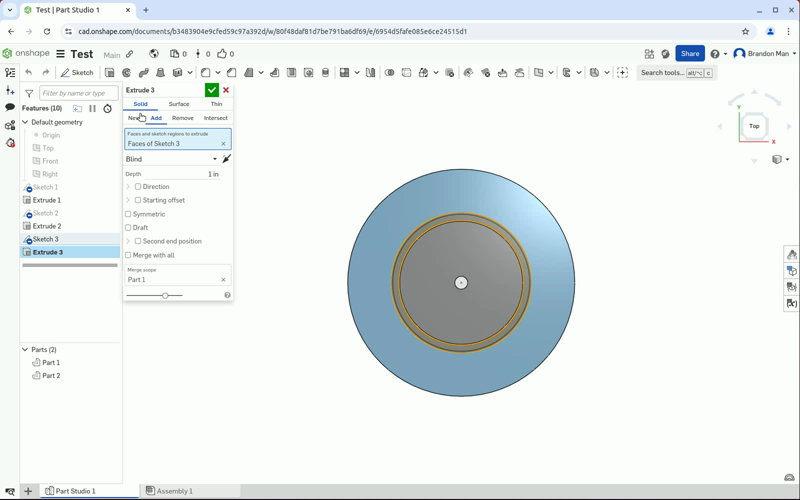
mouse_move(137, 120)
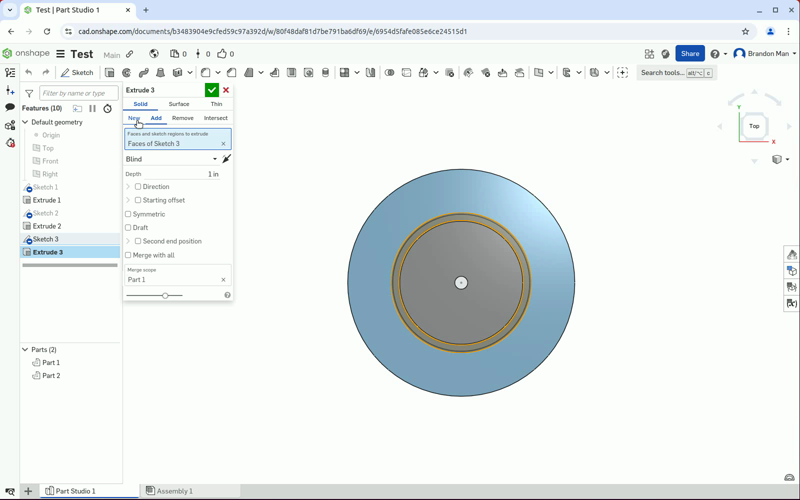
click(137, 120)
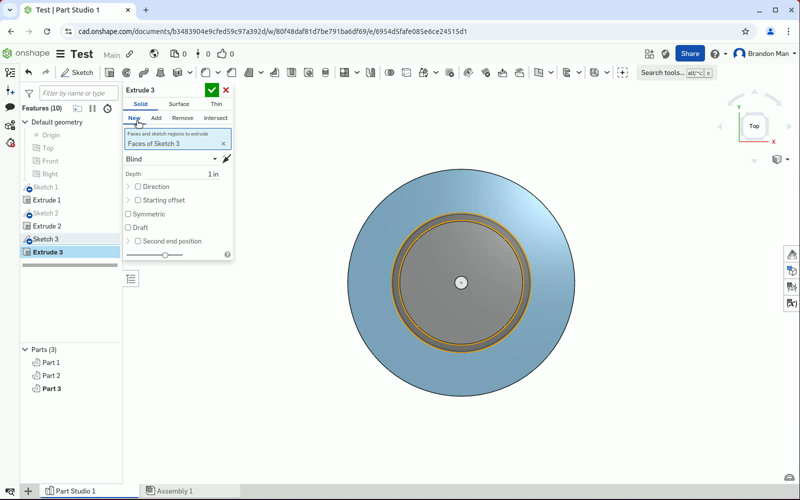
key(tab, 4)
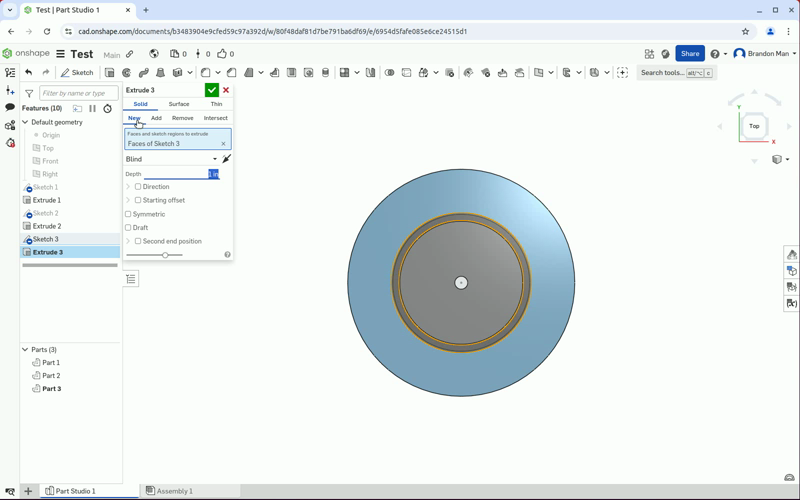
text(1.685)
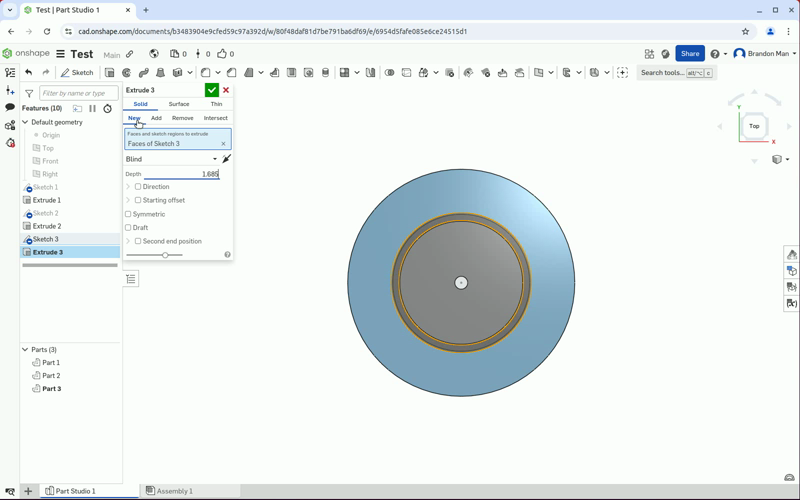
key(enter)
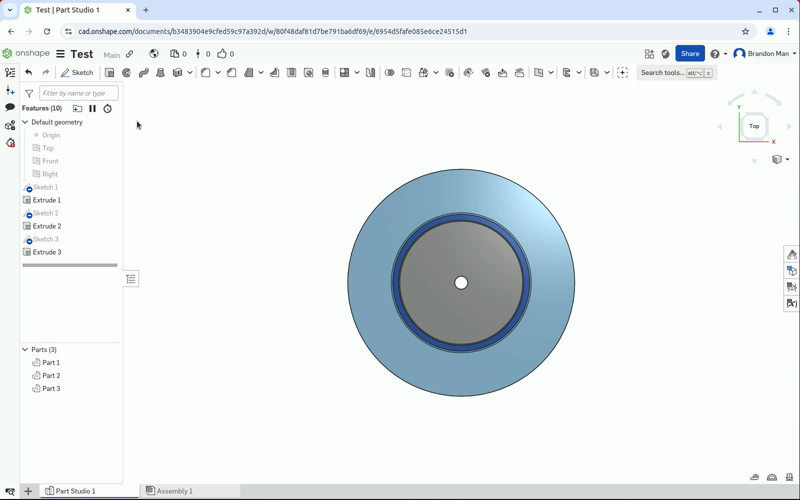
key(shift+h)
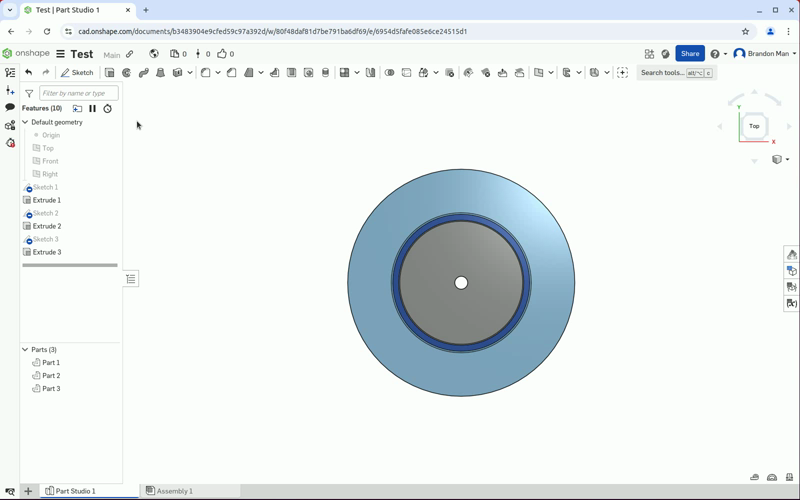
key(shift+h)
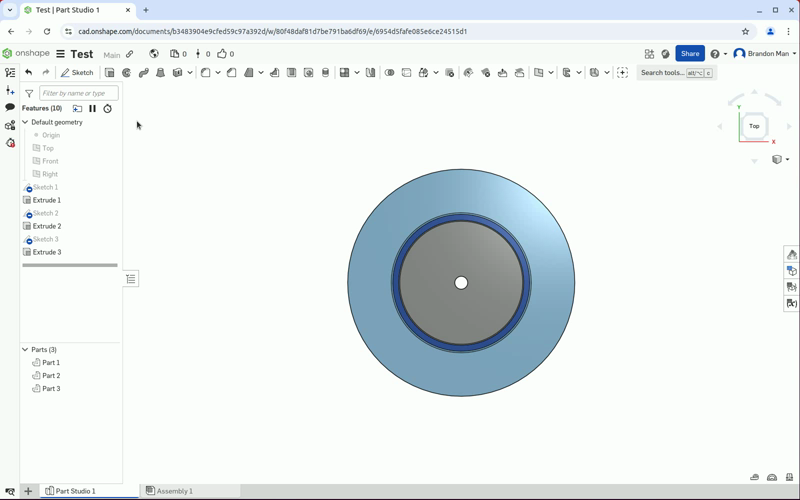
mouse_move(73, 189)
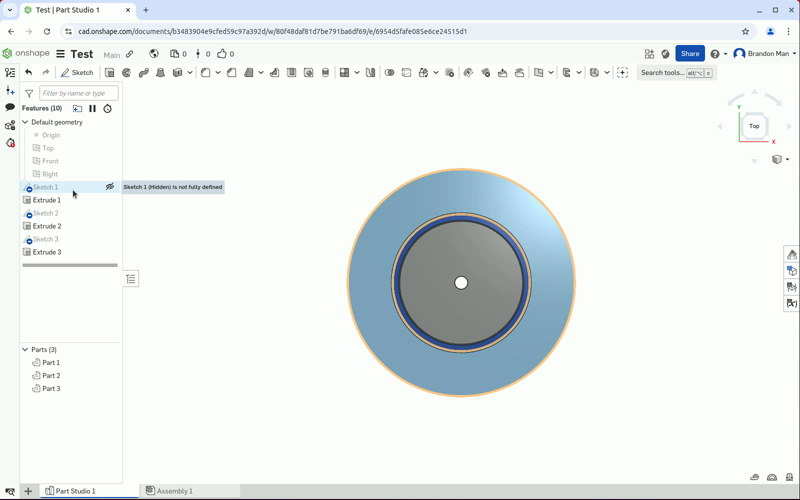
click(73, 189)
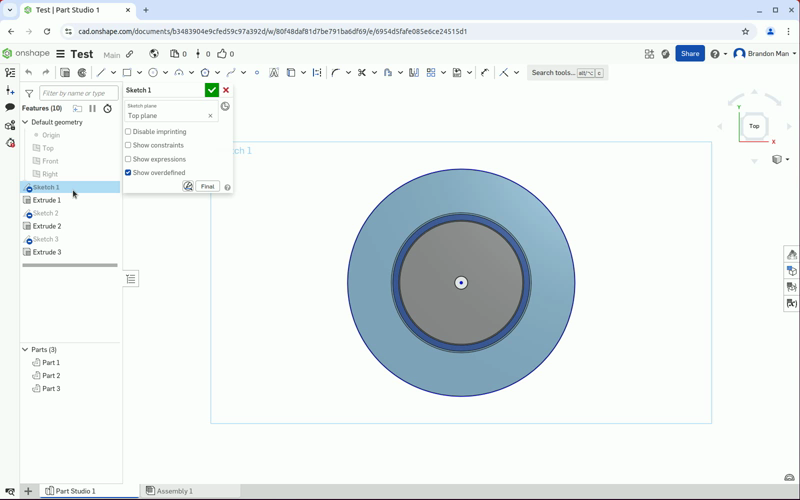
mouse_move(229, 92)
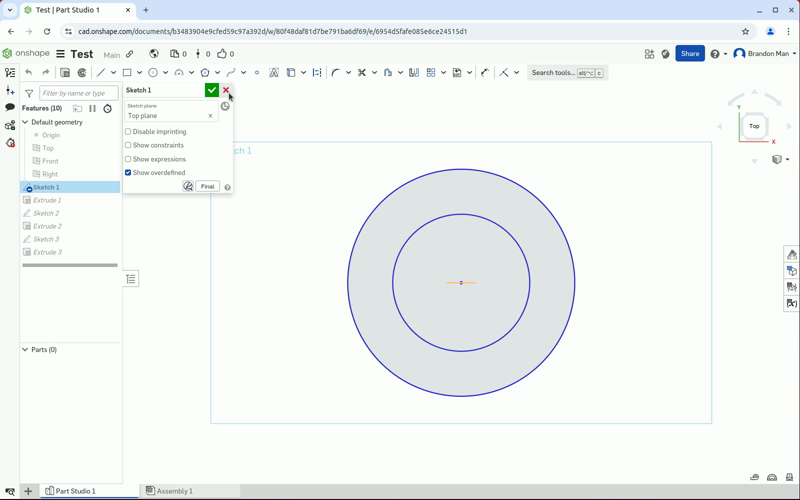
click(229, 92)
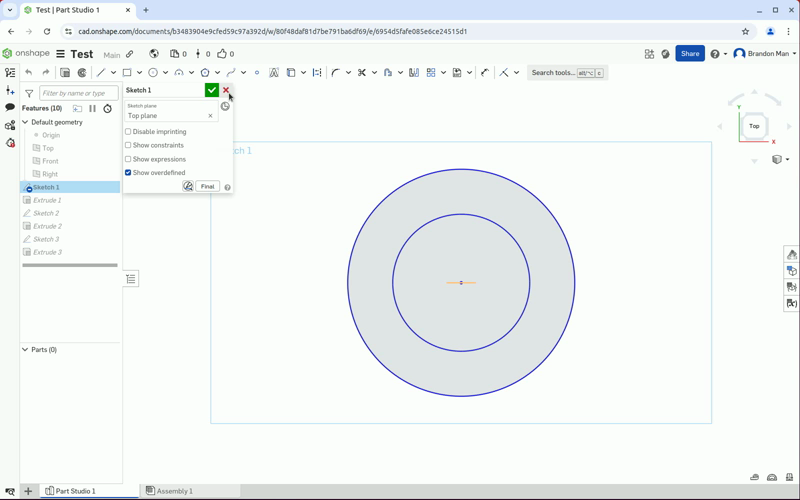
key(shift+s)
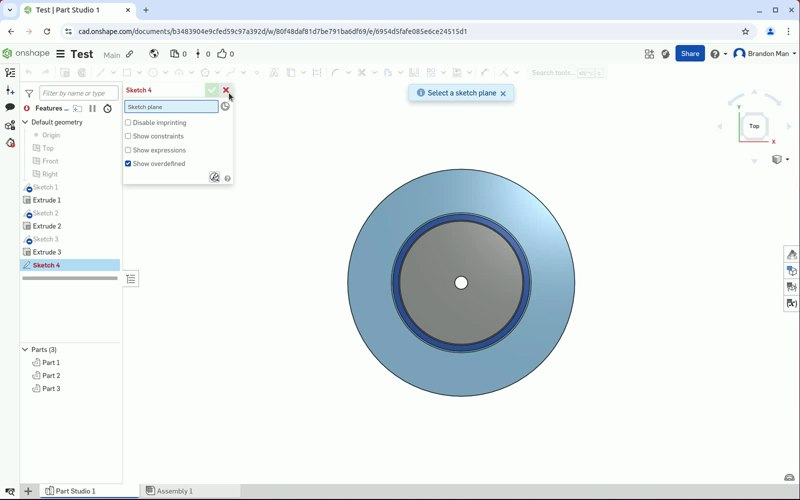
mouse_move(73, 150)
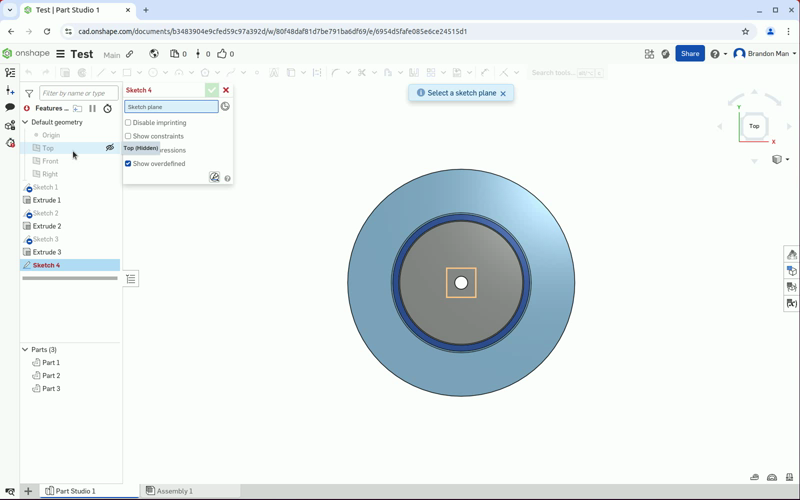
click(73, 150)
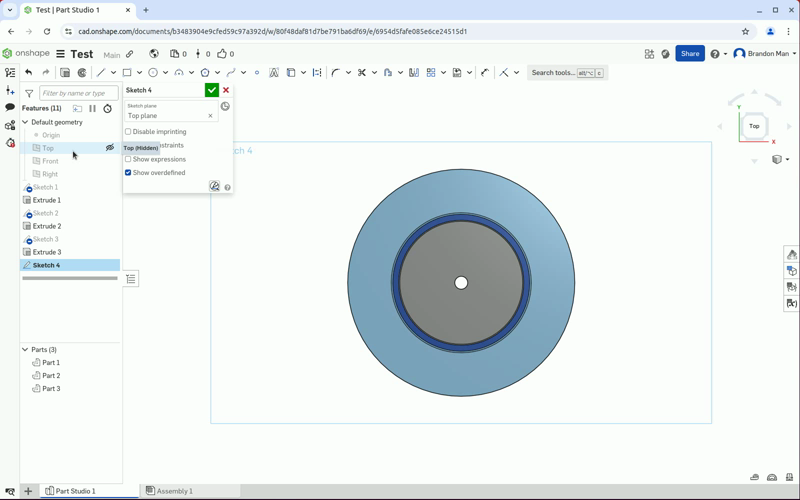
mouse_move(73, 352)
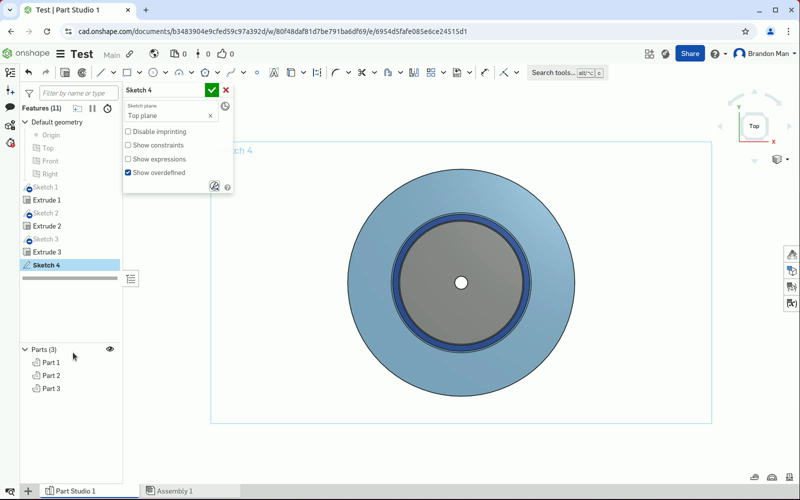
key(y)
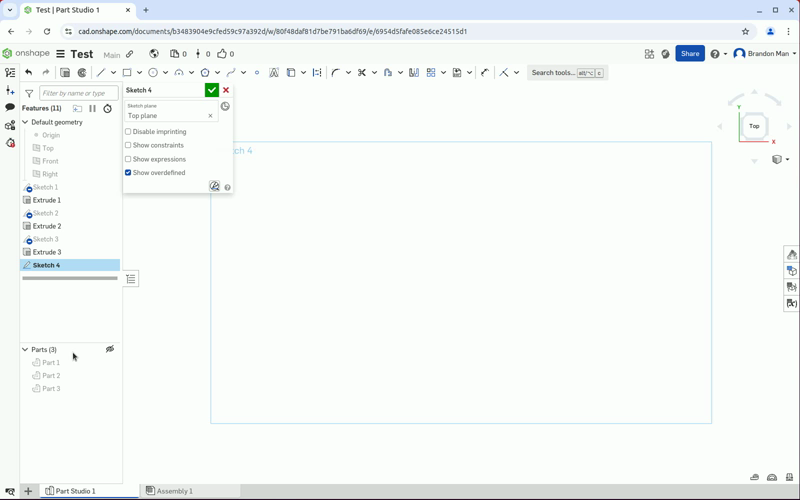
key(c)
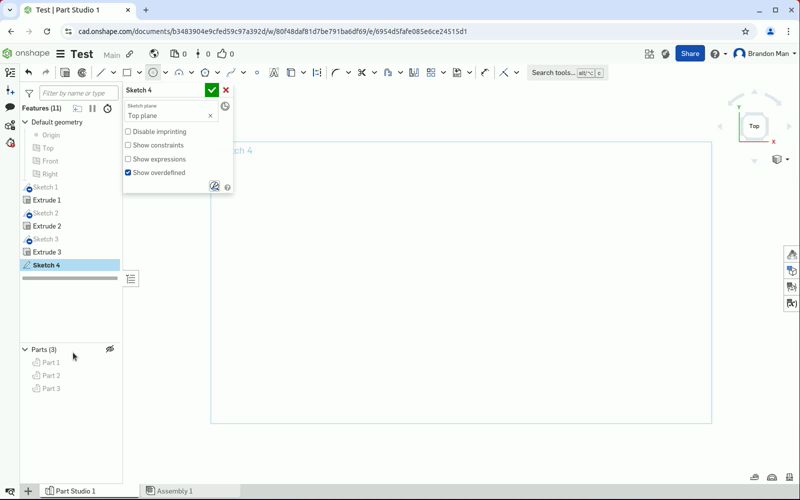
key_down(shift)
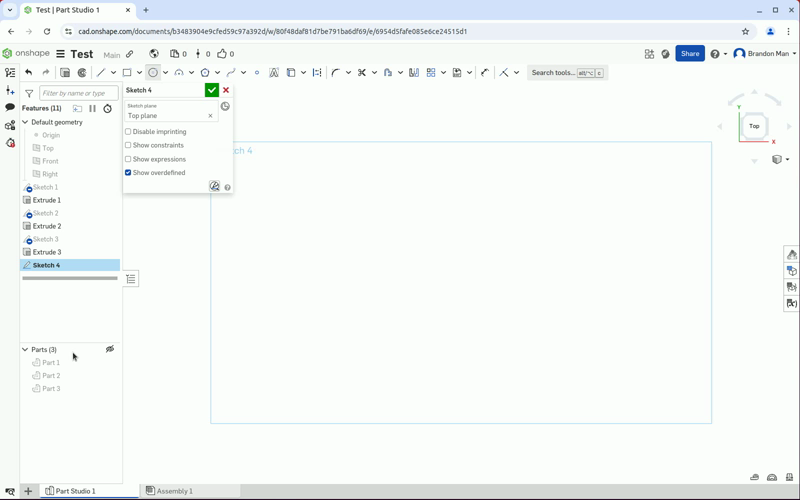
mouse_move(461, 282)
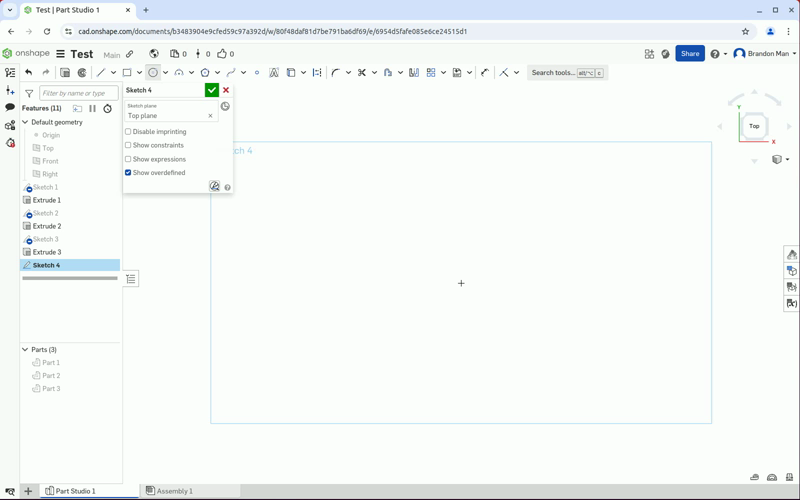
click(461, 282)
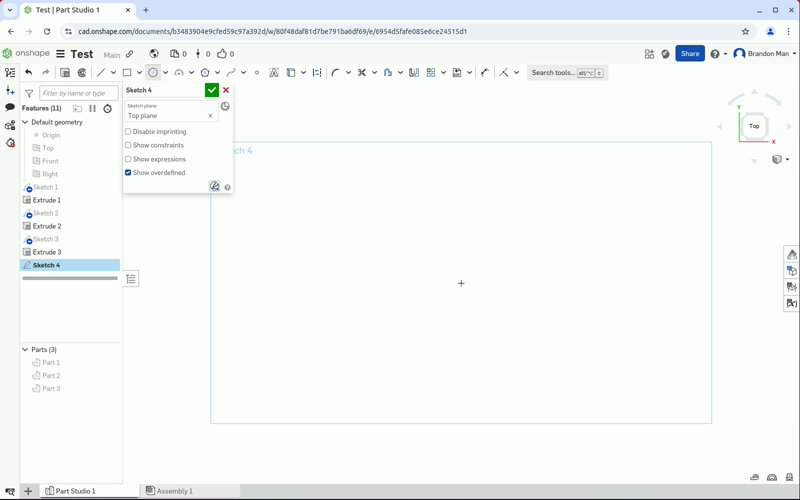
key_up(shift)
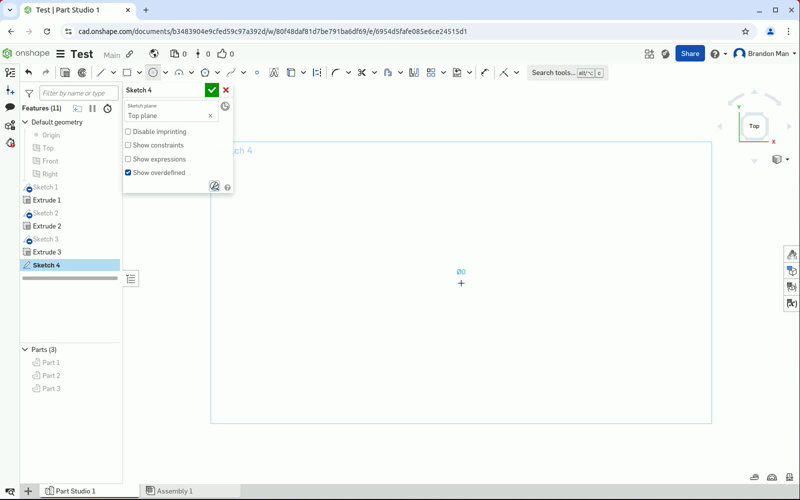
mouse_move(531, 282)
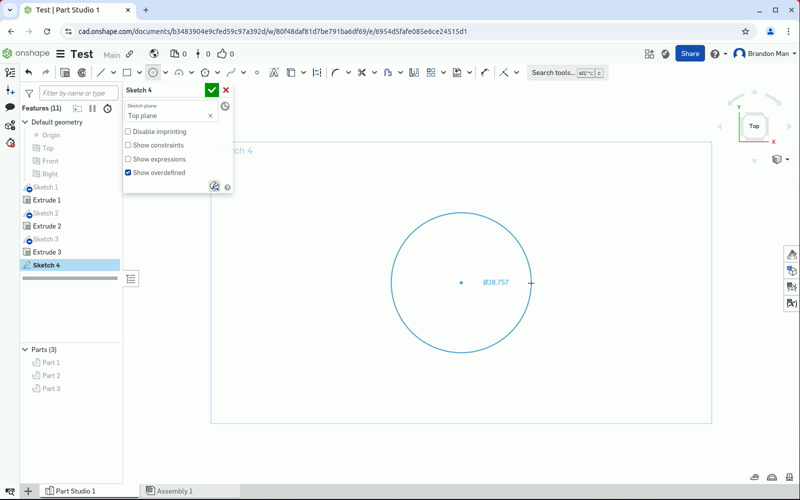
click(531, 282)
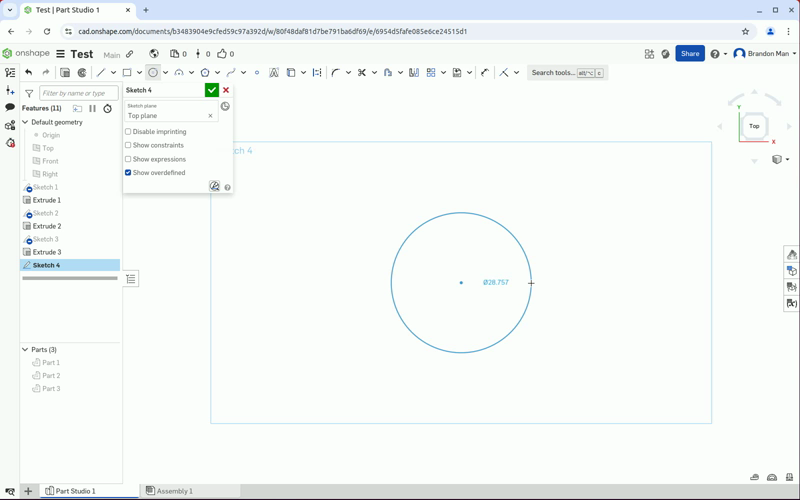
key(esc)
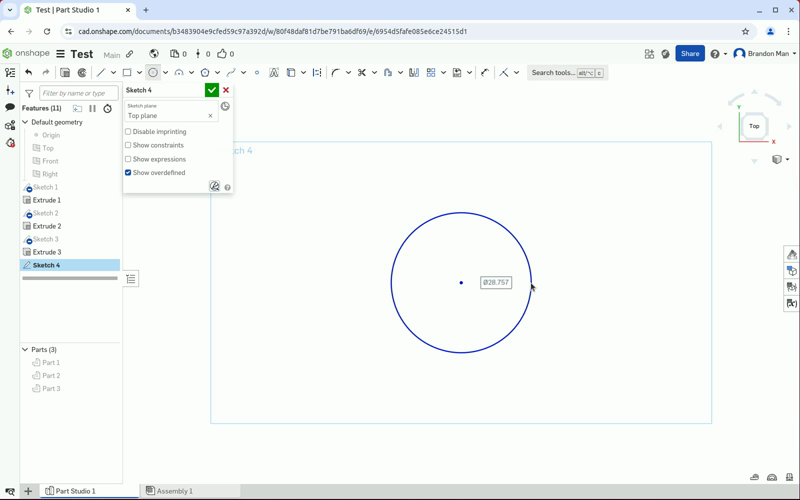
key(c)
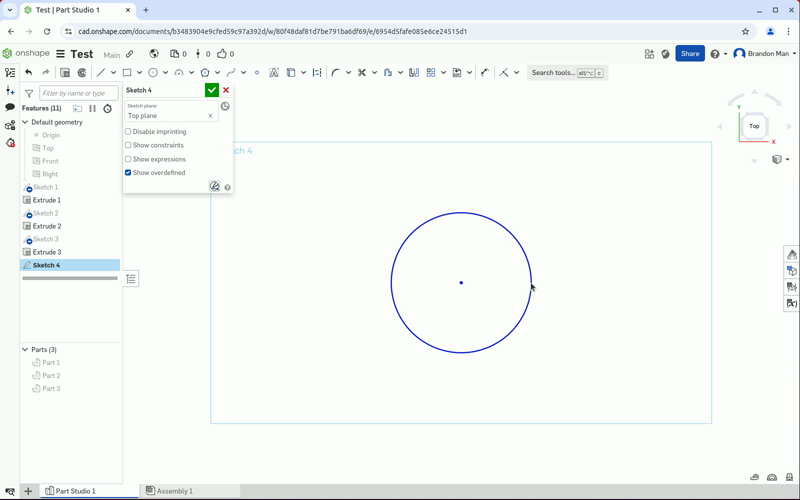
key_down(shift)
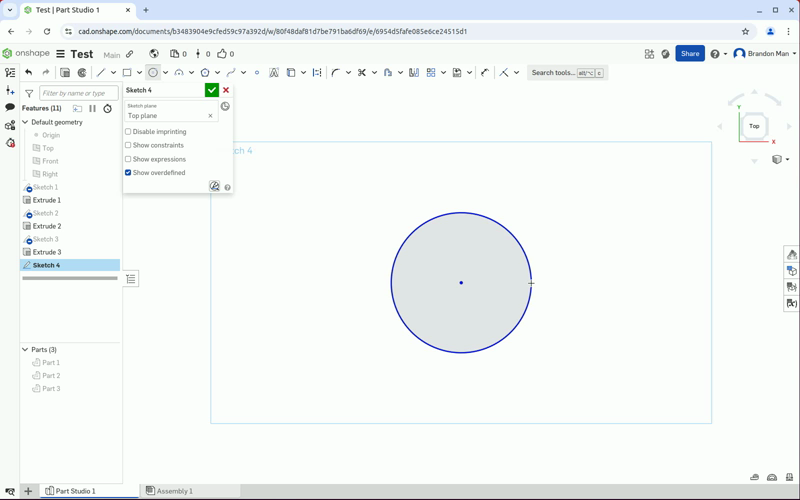
mouse_move(461, 282)
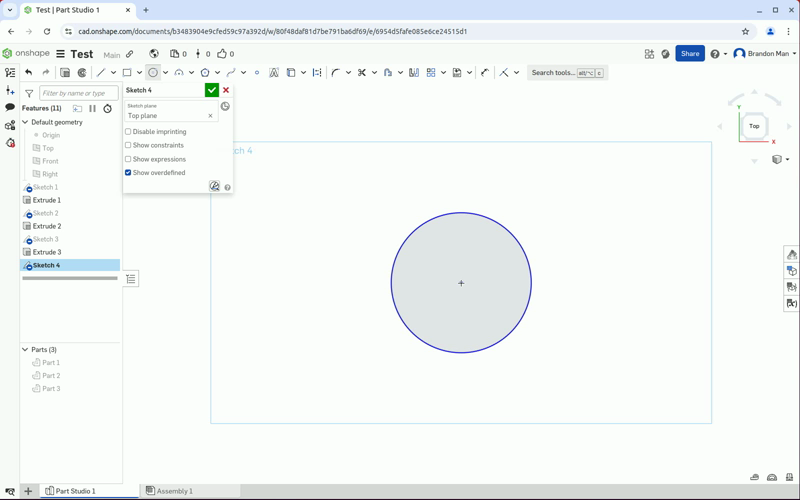
click(461, 282)
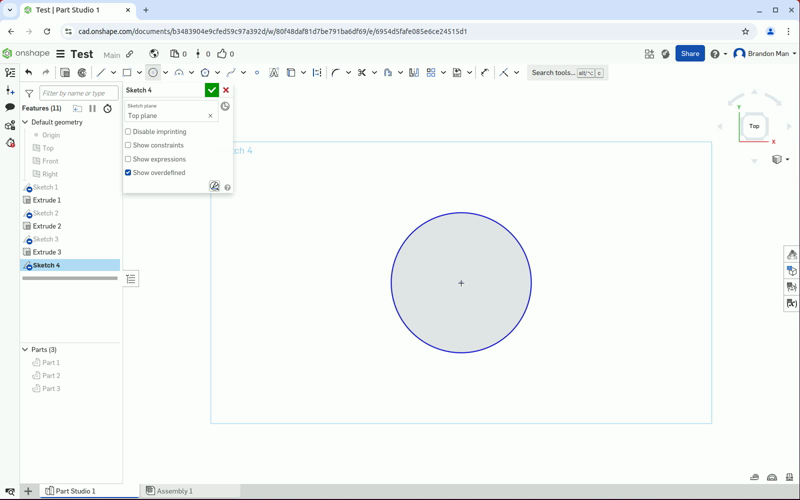
key_up(shift)
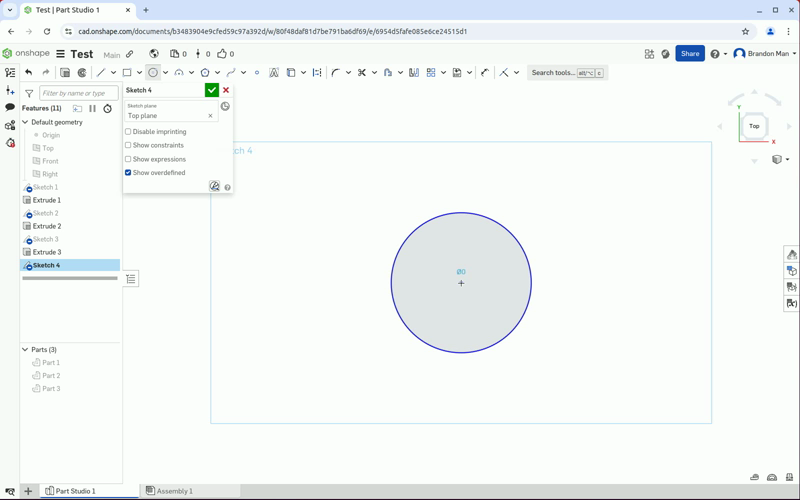
mouse_move(523, 282)
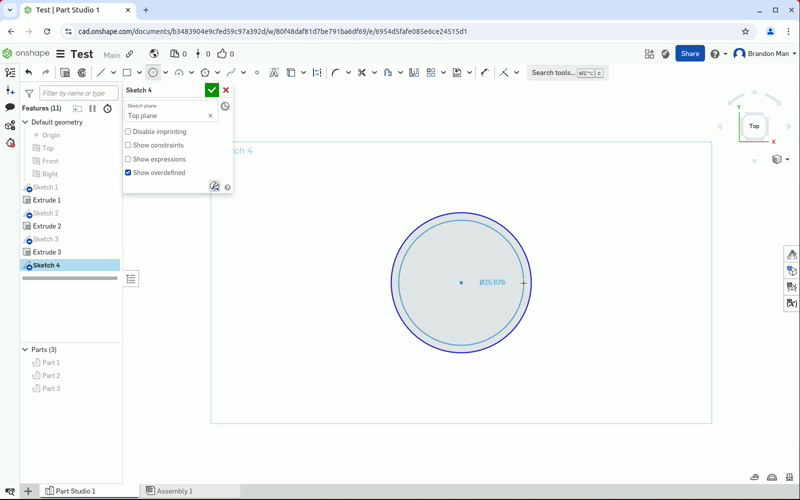
click(523, 282)
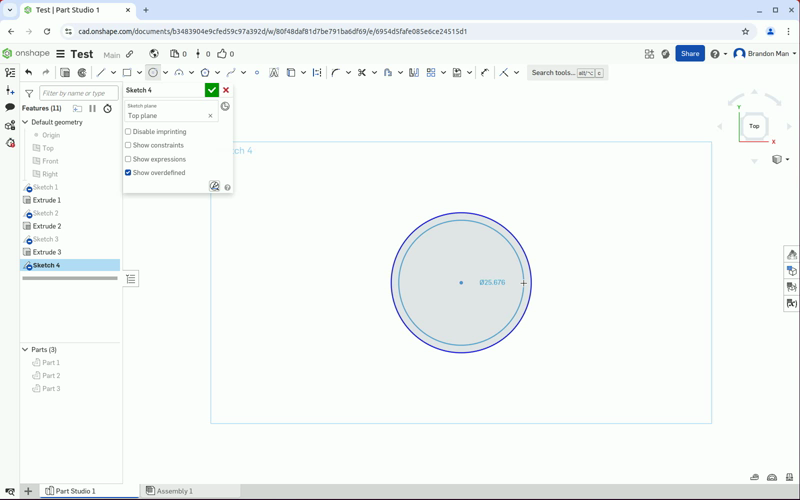
key(esc)
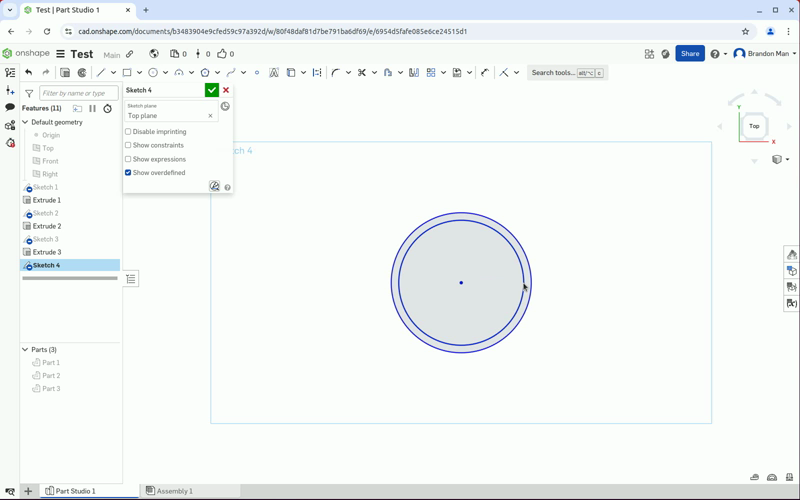
mouse_move(488, 223)
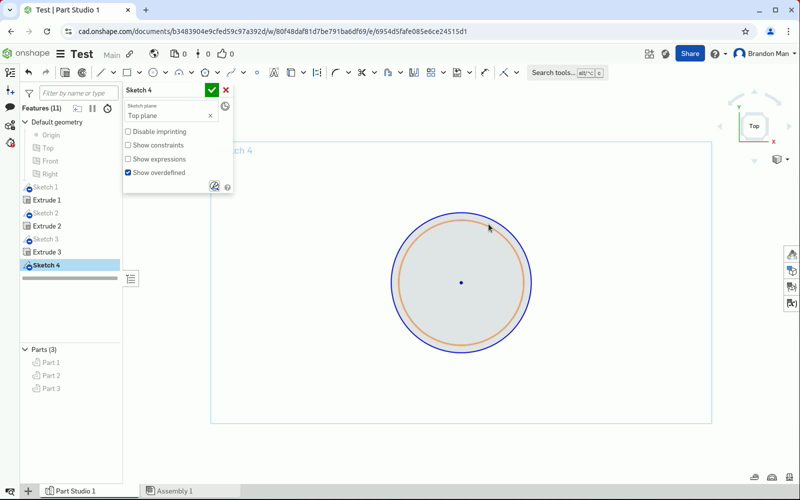
click(488, 223)
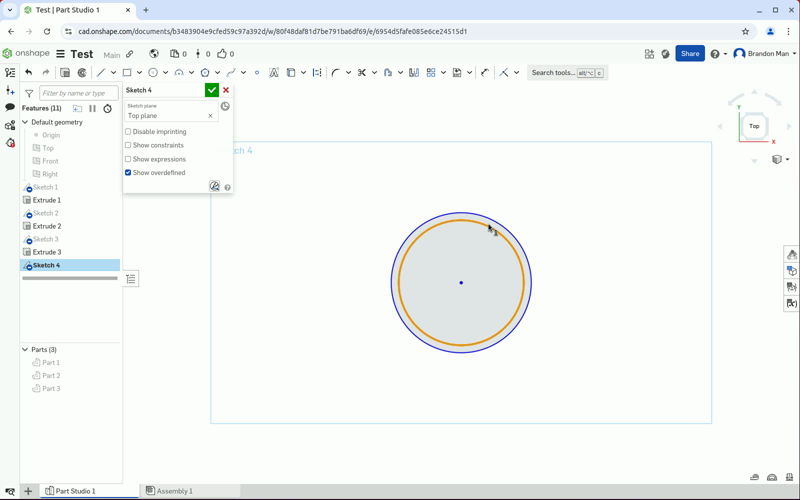
mouse_move(73, 352)
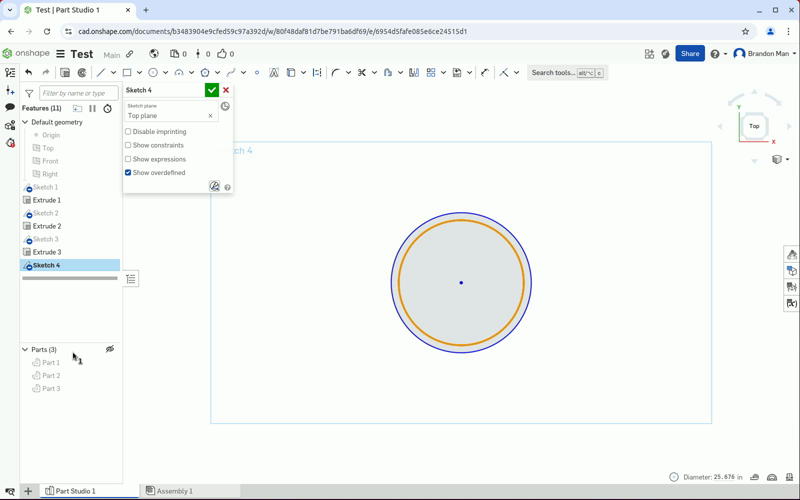
key(shift+y)
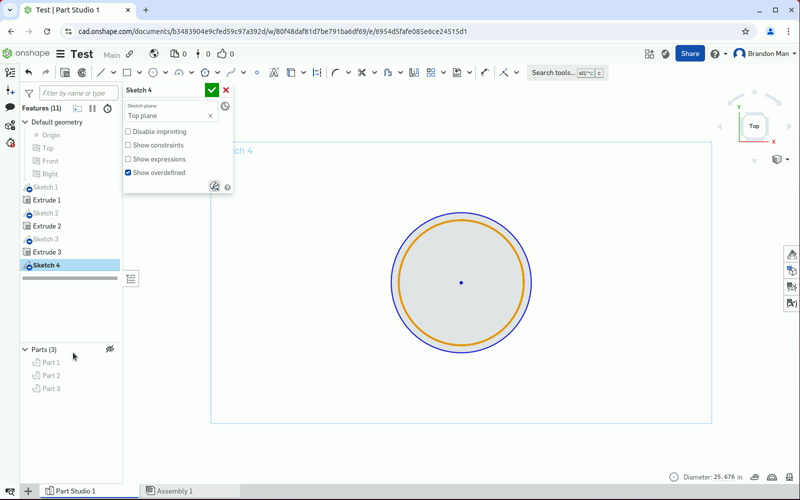
key(shift+e)
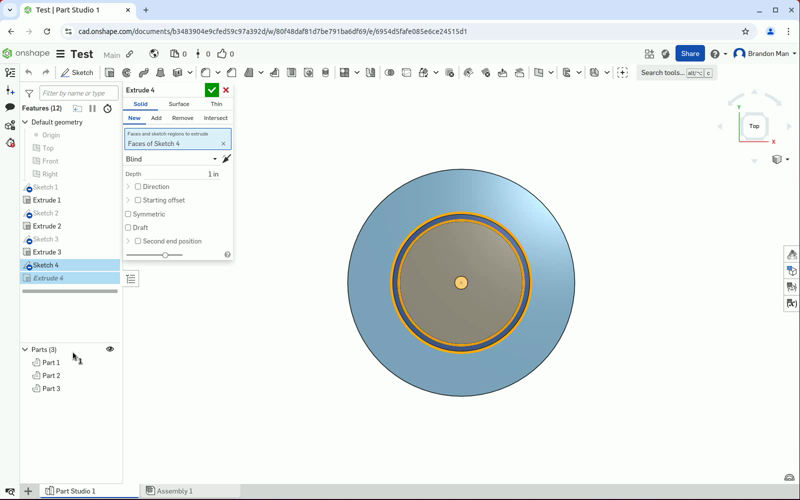
mouse_move(143, 106)
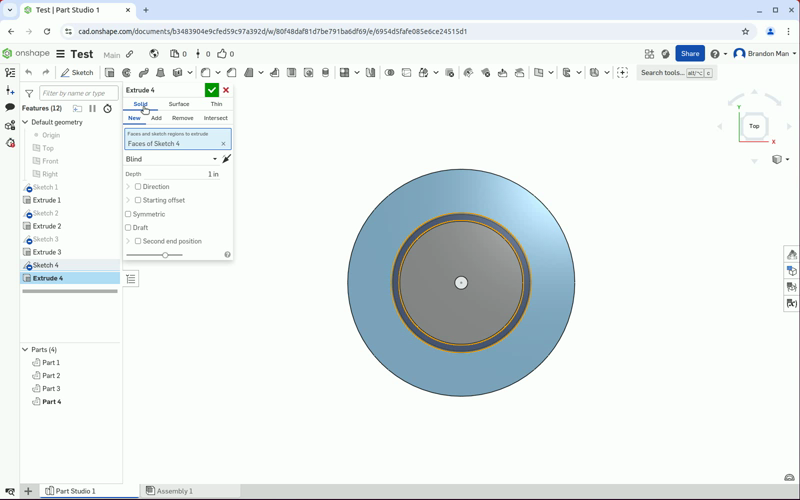
click(143, 106)
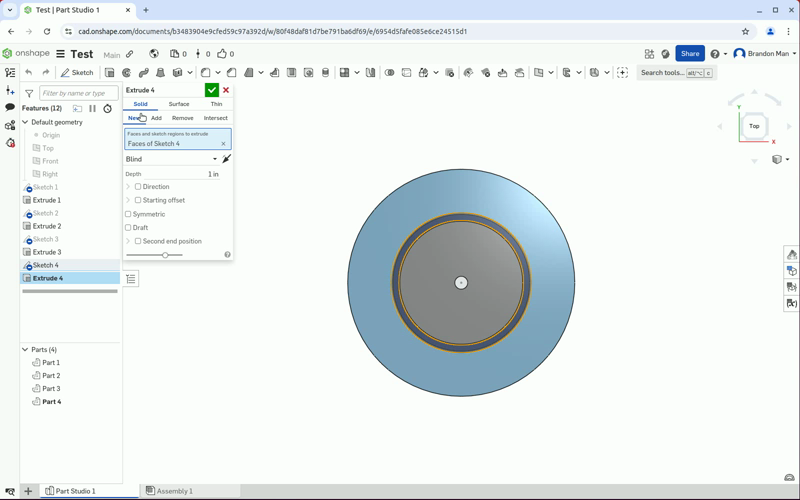
mouse_move(137, 120)
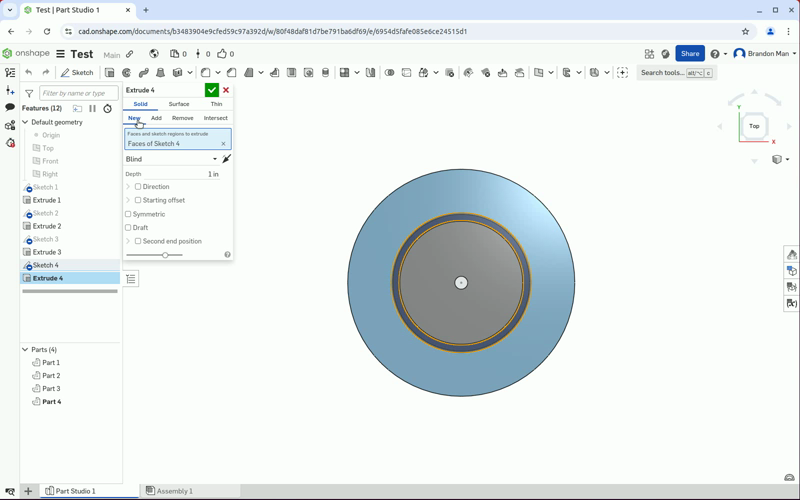
click(137, 120)
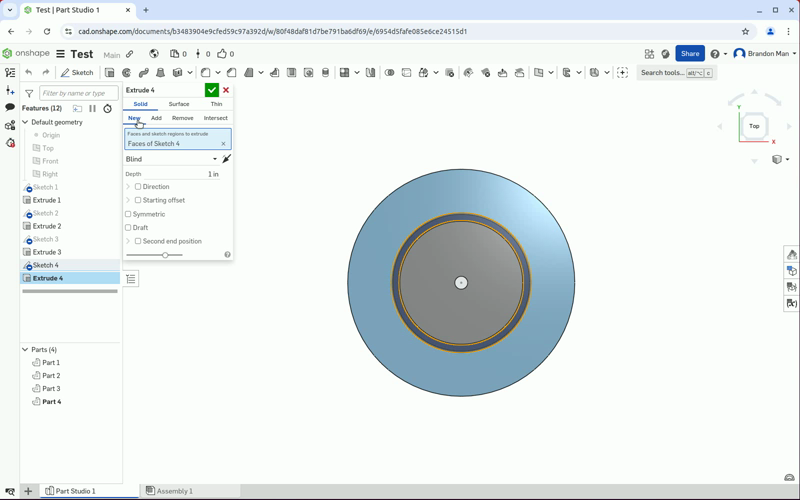
key(tab, 4)
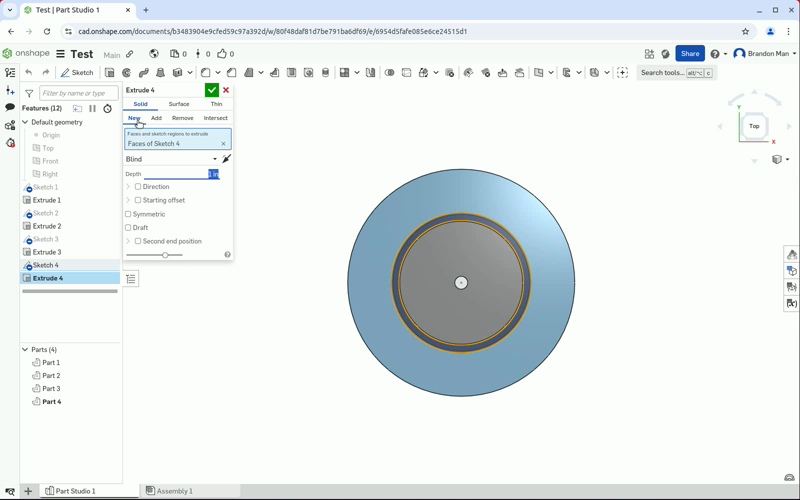
text(17.331)
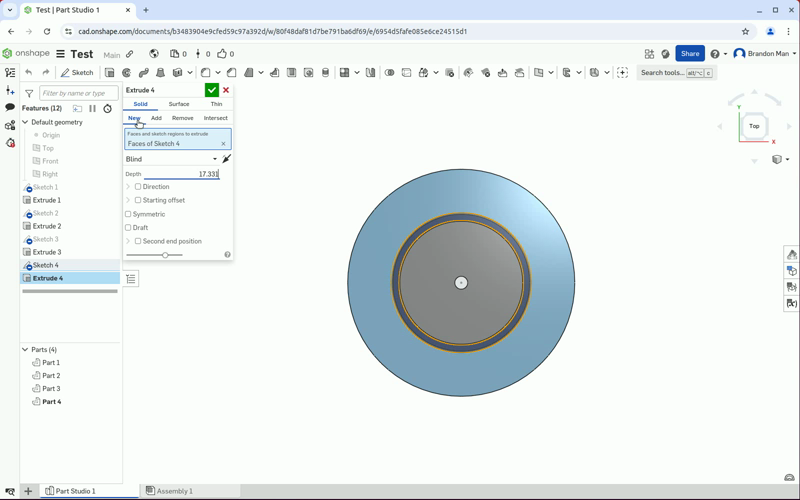
key(enter)
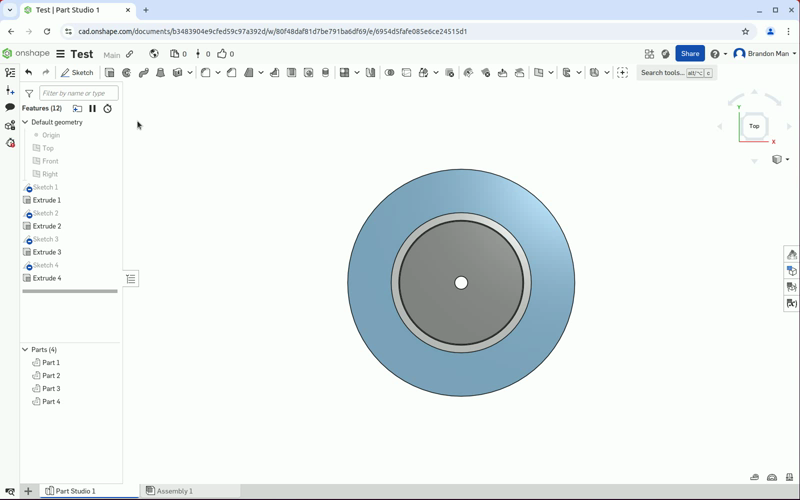
key(shift+h)
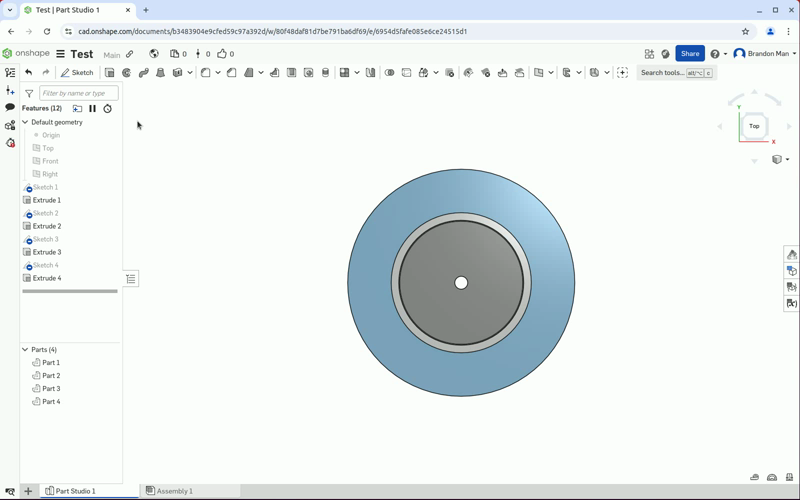
key(shift+h)
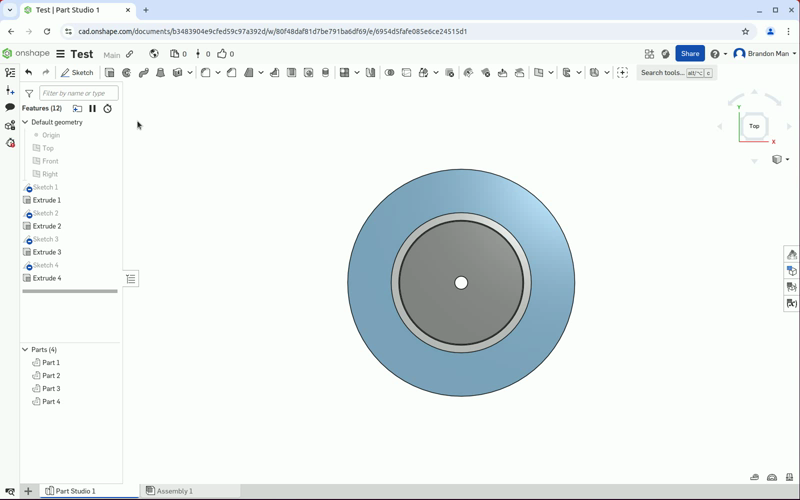
mouse_move(73, 189)
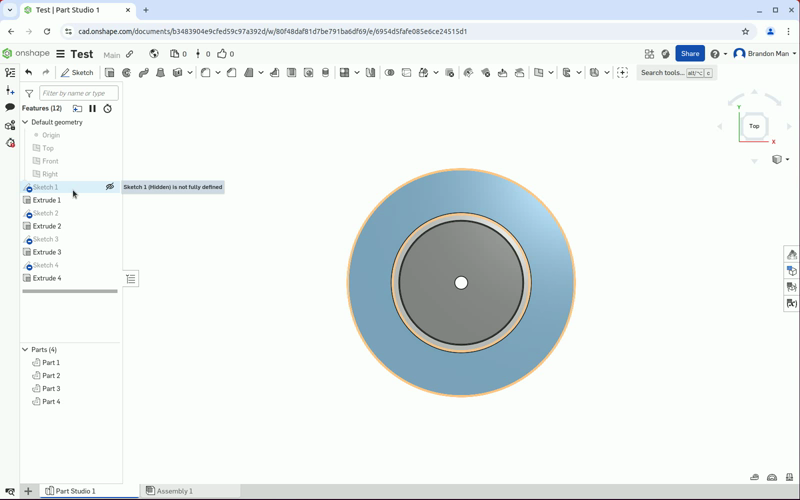
click(73, 189)
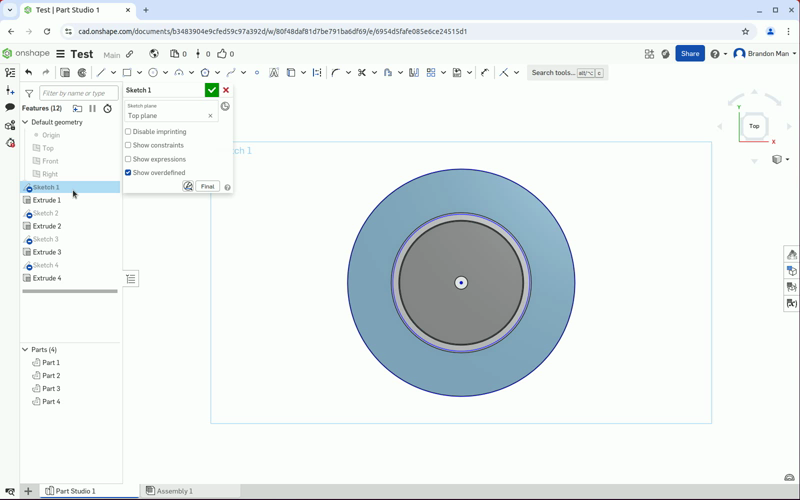
mouse_move(229, 92)
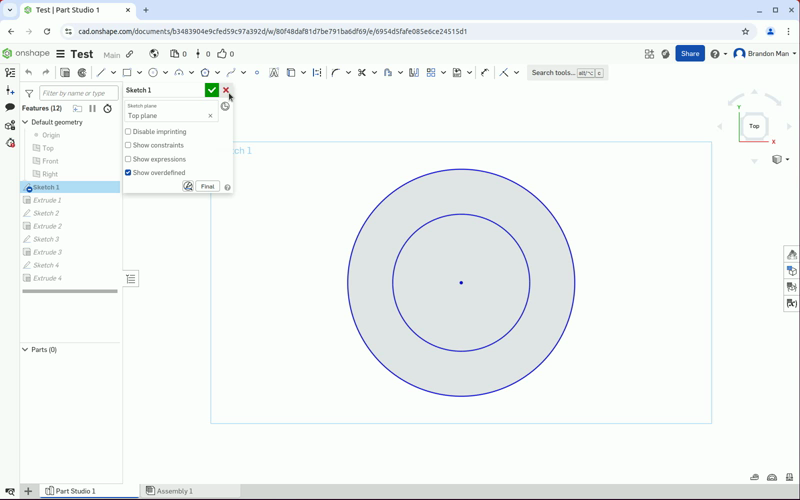
click(229, 92)
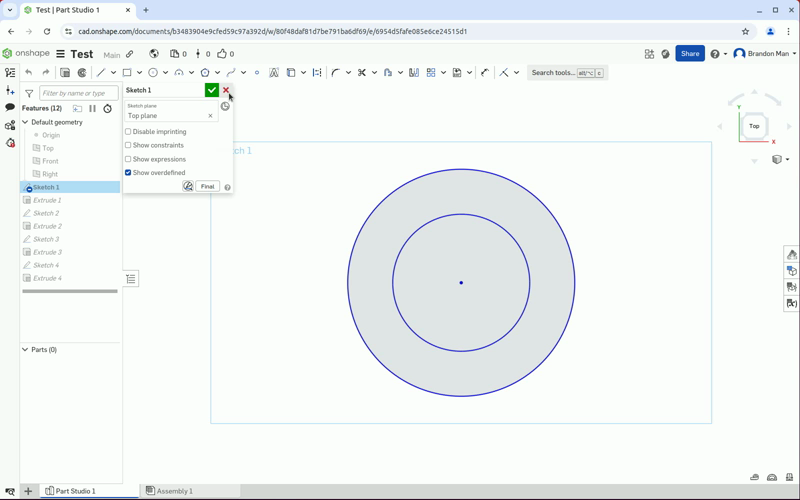
key(shift+s)
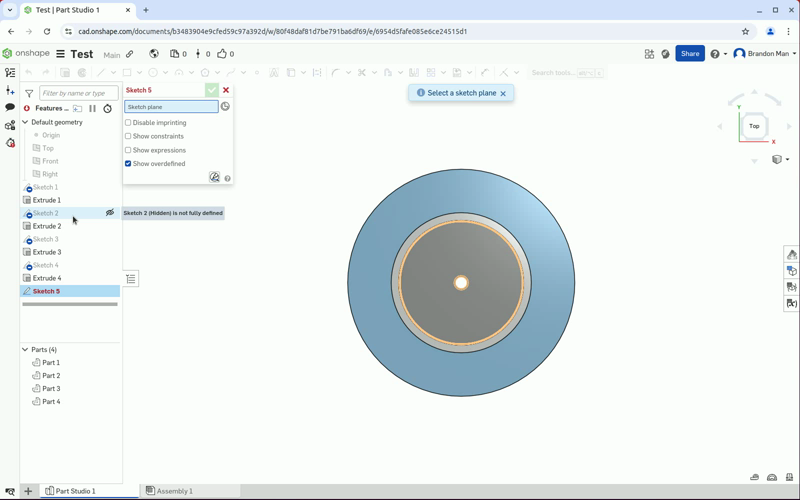
scroll(3)
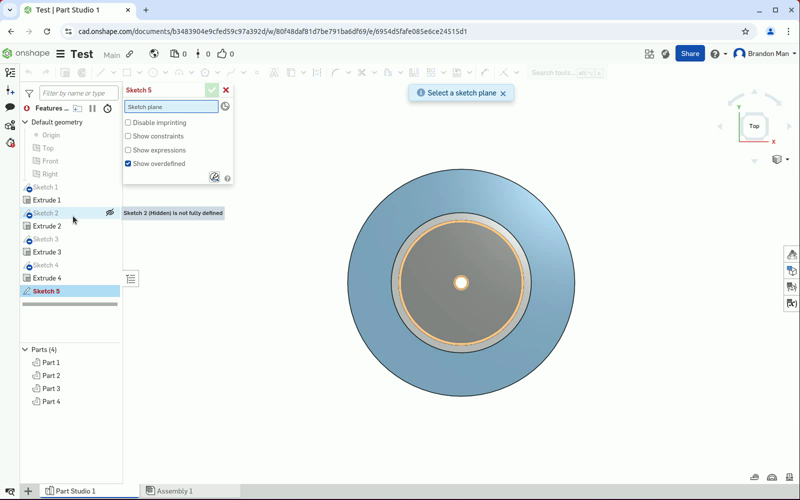
mouse_move(73, 150)
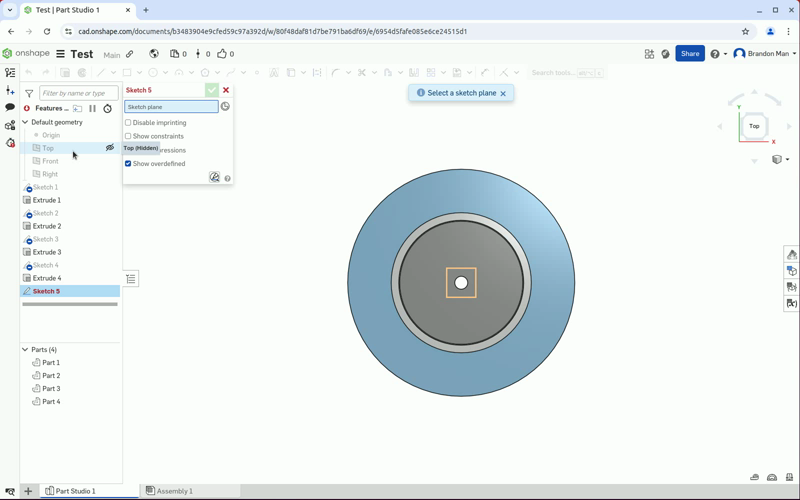
click(73, 150)
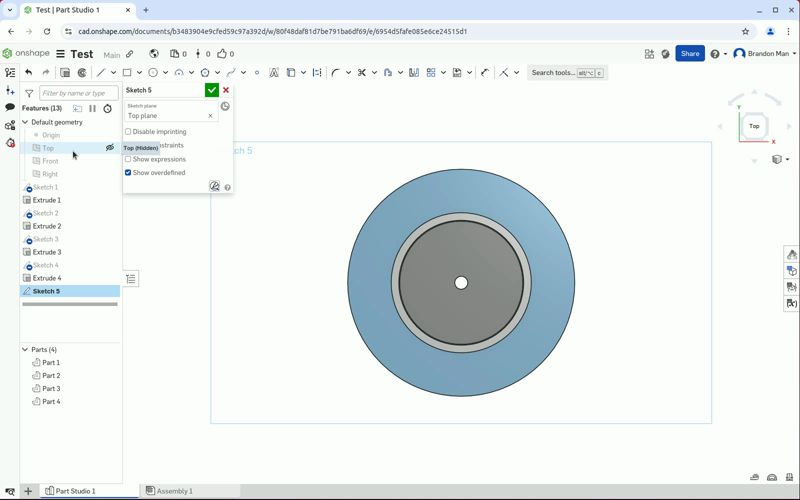
mouse_move(73, 352)
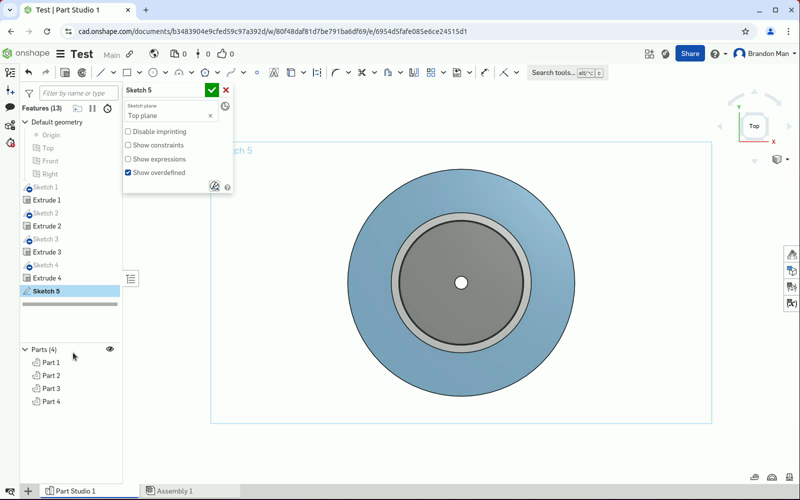
key(y)
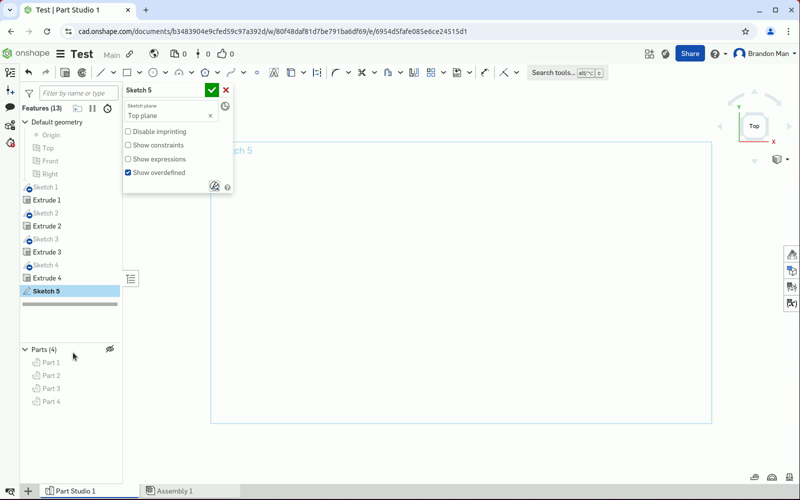
key(c)
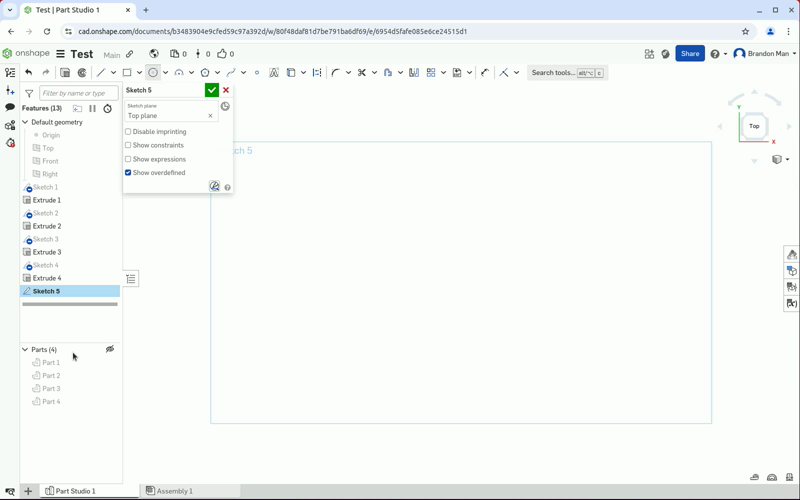
key_down(shift)
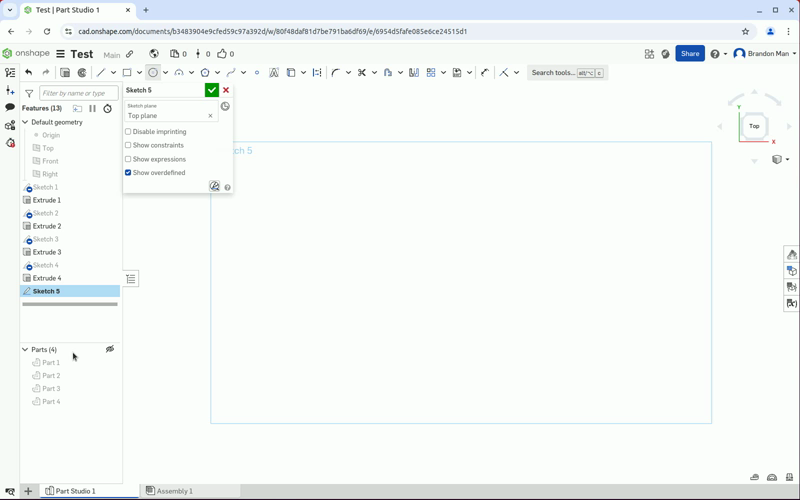
mouse_move(461, 282)
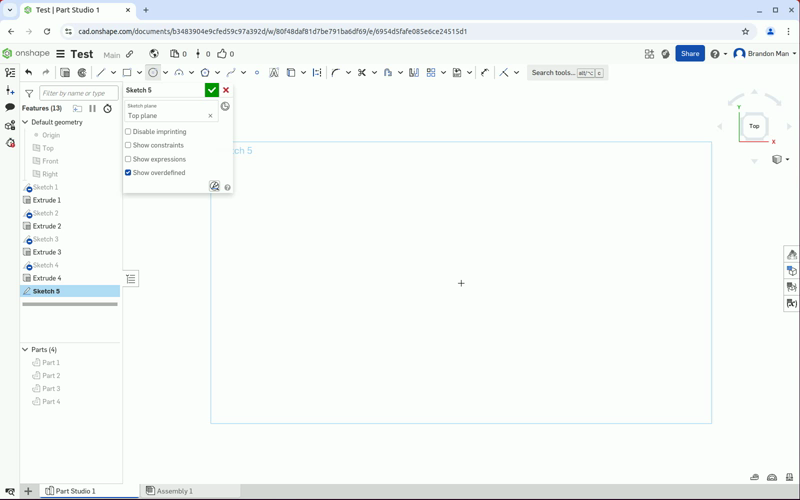
click(461, 282)
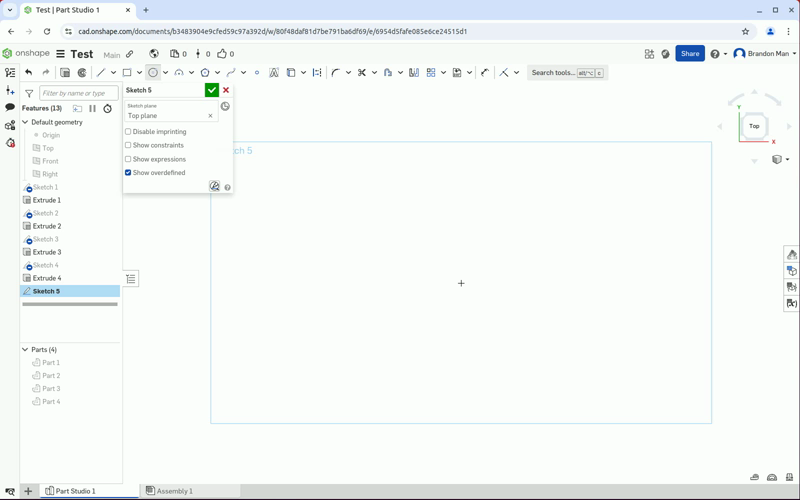
key_up(shift)
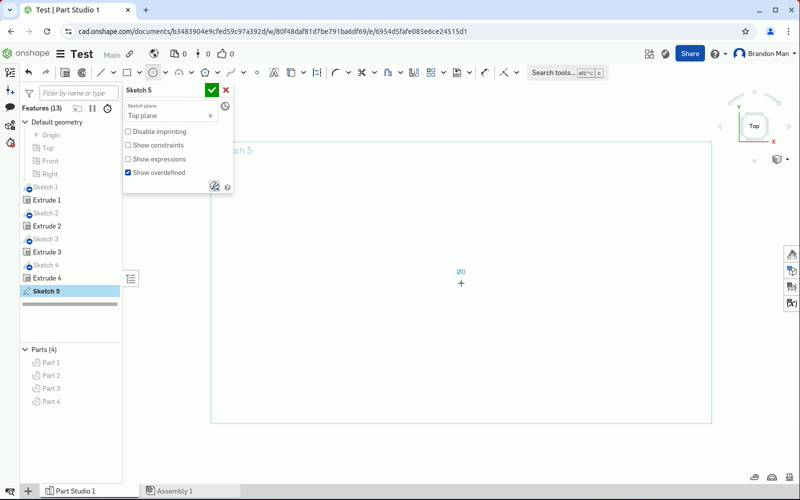
mouse_move(574, 282)
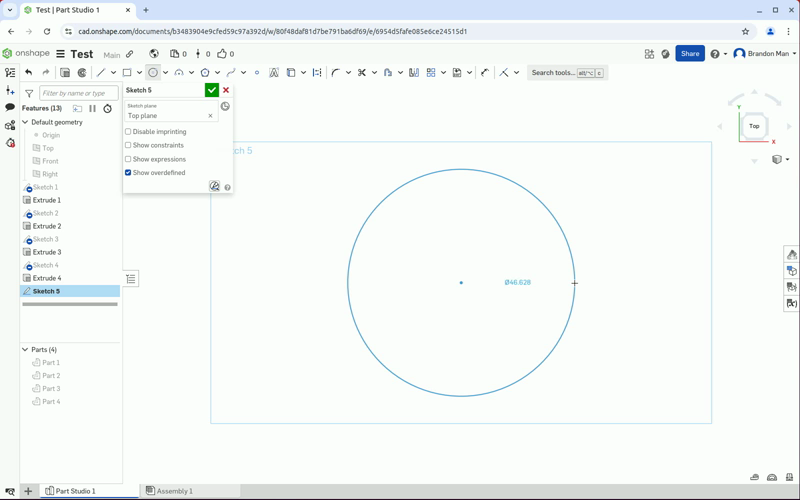
click(574, 282)
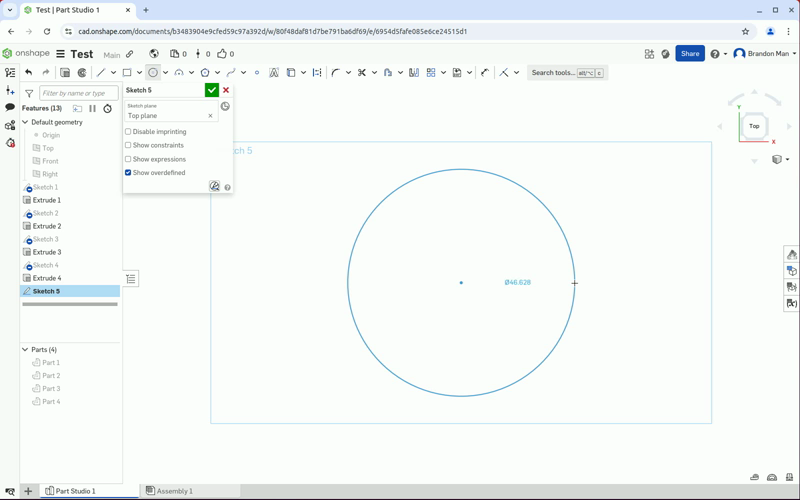
key(esc)
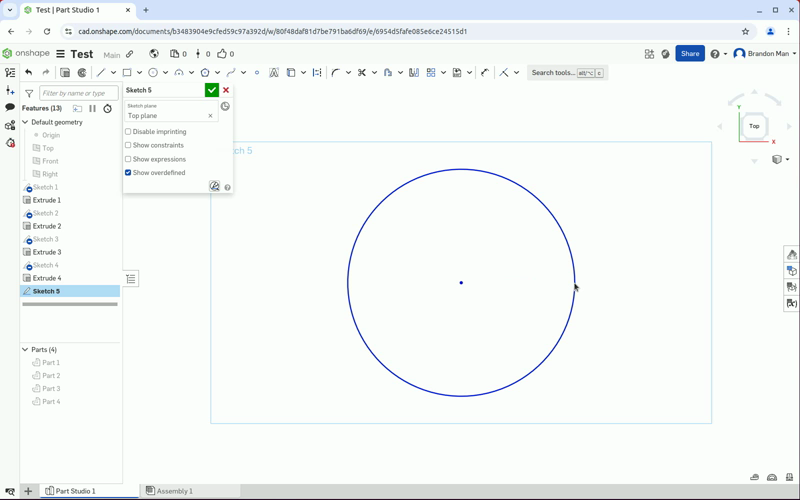
key(c)
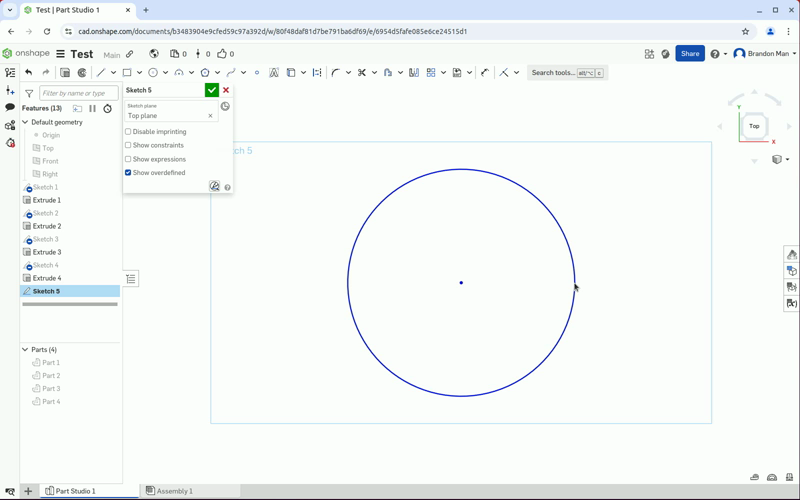
key_down(shift)
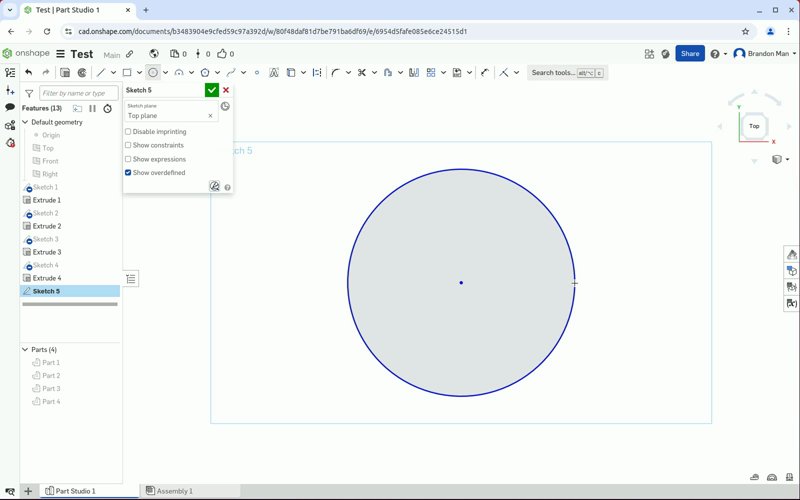
mouse_move(461, 282)
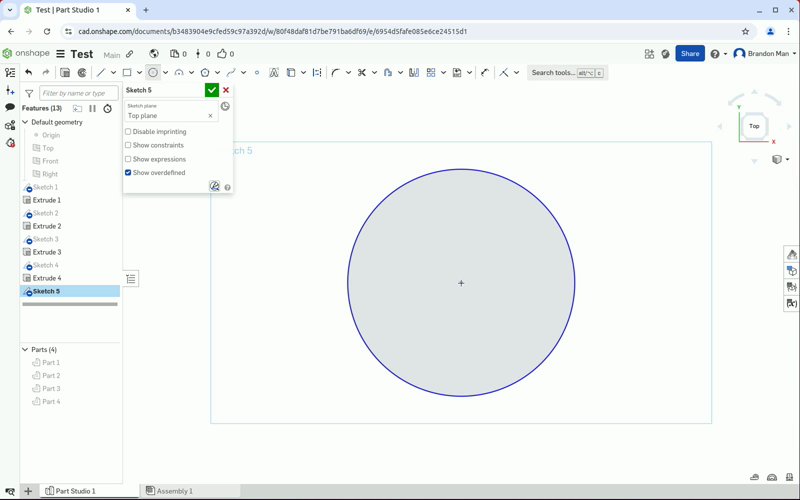
click(461, 282)
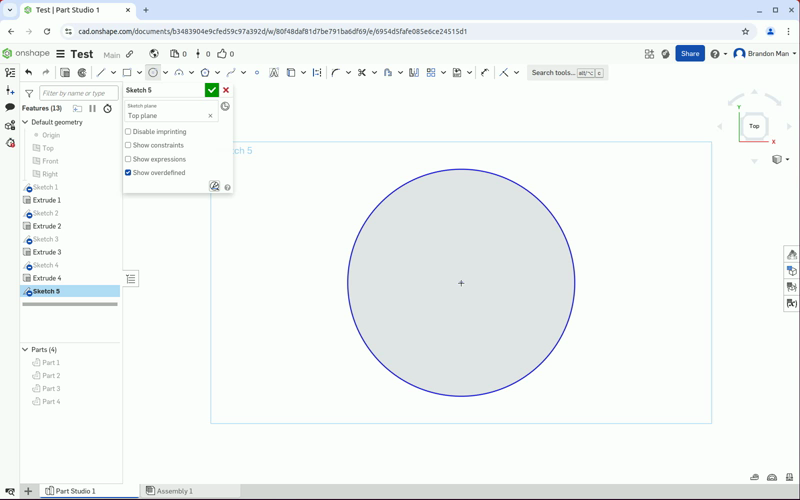
key_up(shift)
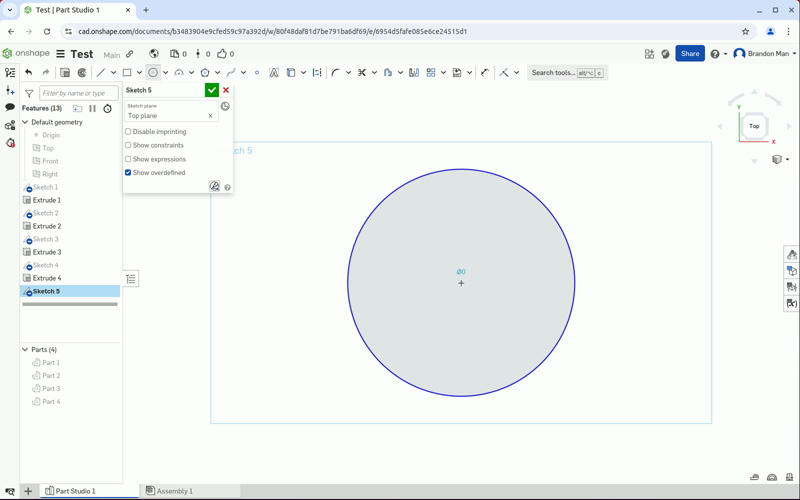
mouse_move(529, 282)
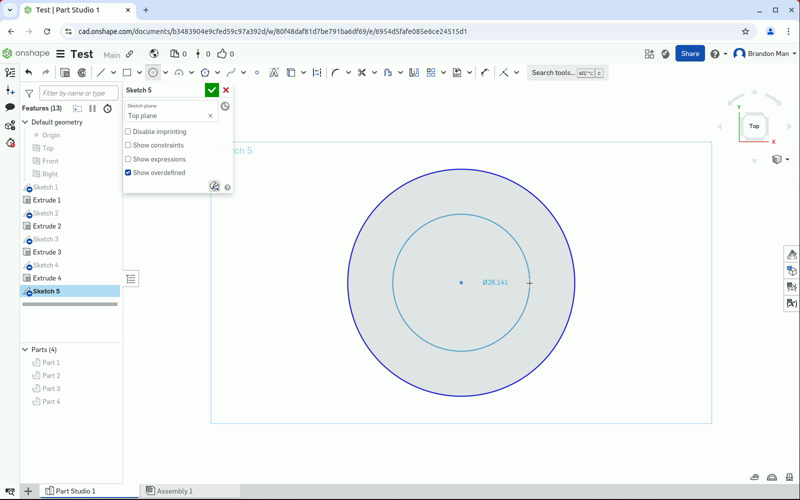
click(529, 282)
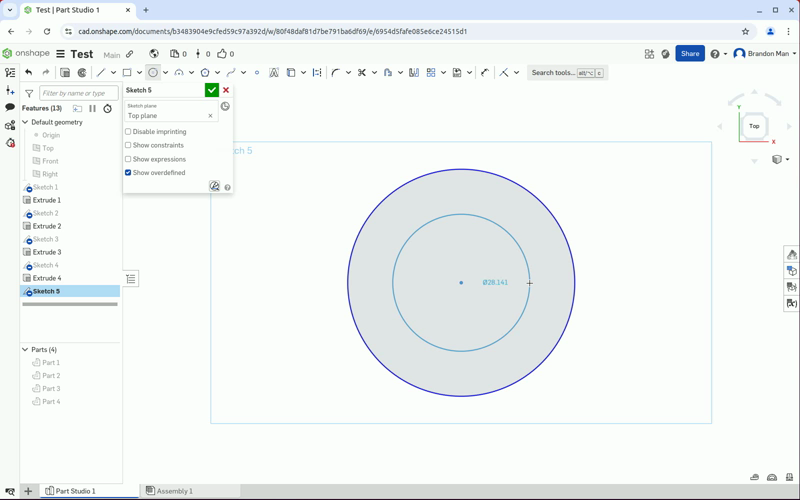
key(esc)
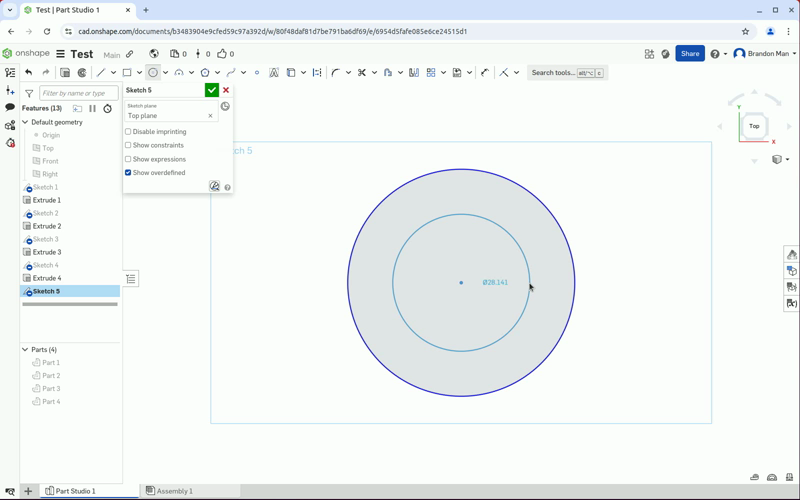
mouse_move(435, 373)
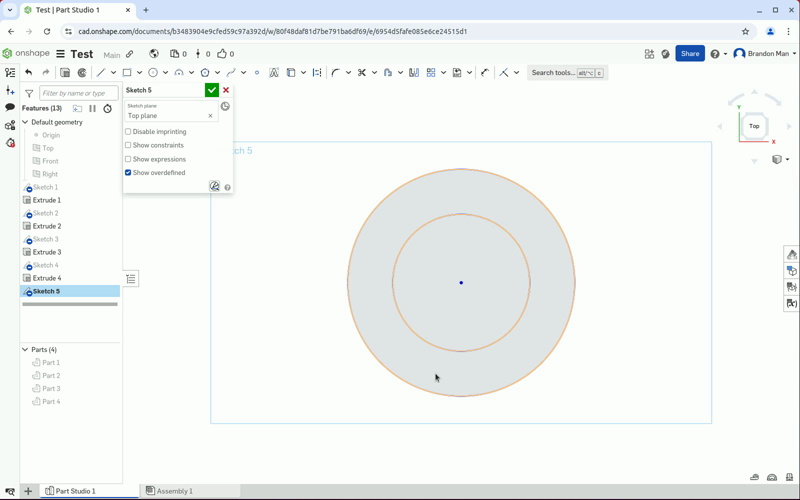
click(435, 373)
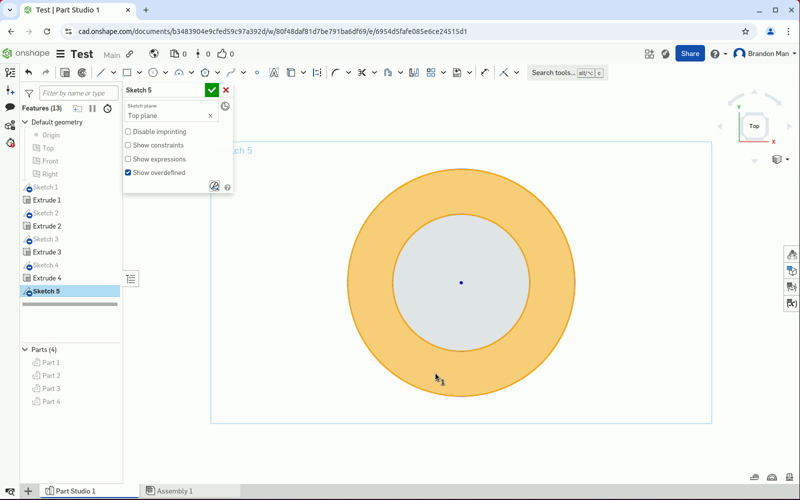
mouse_move(73, 352)
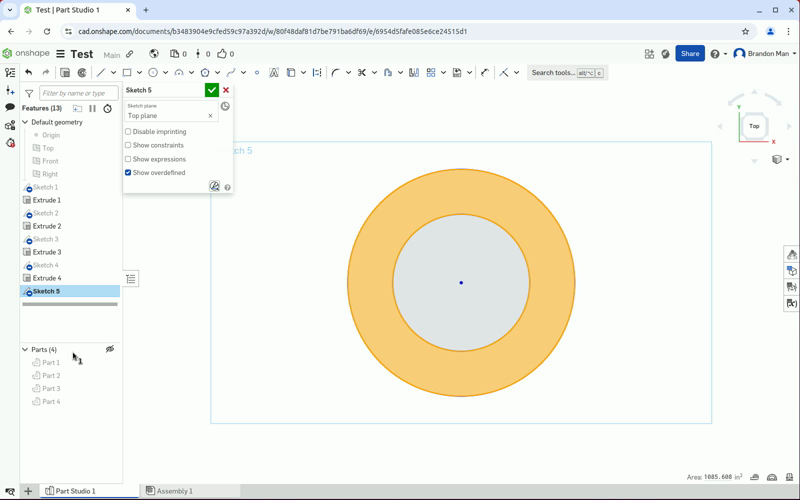
key(shift+y)
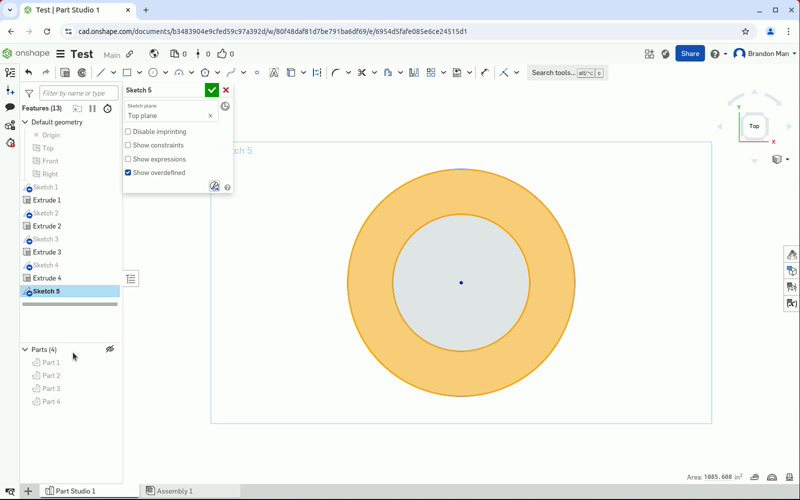
key(shift+e)
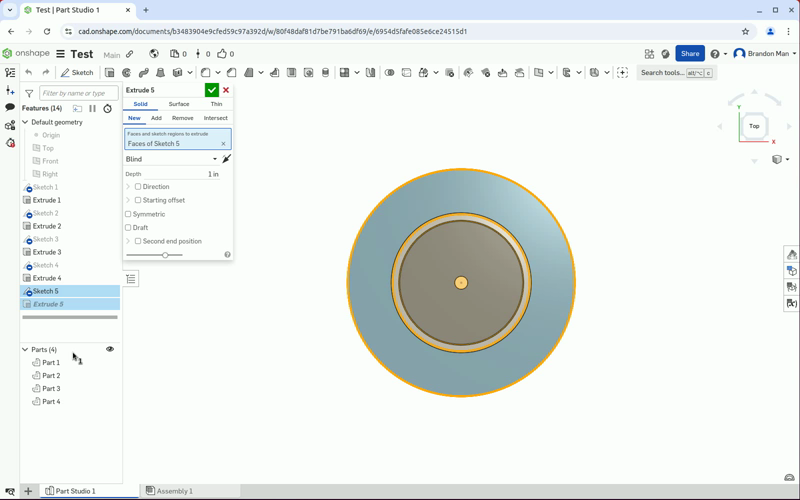
mouse_move(143, 106)
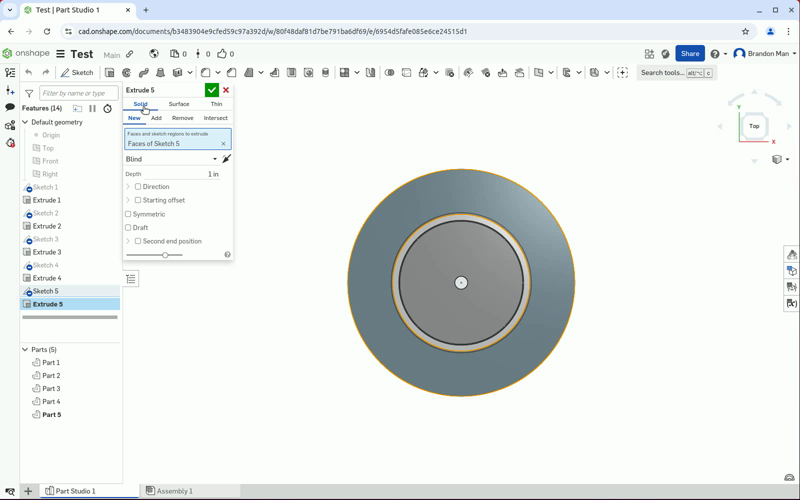
click(143, 106)
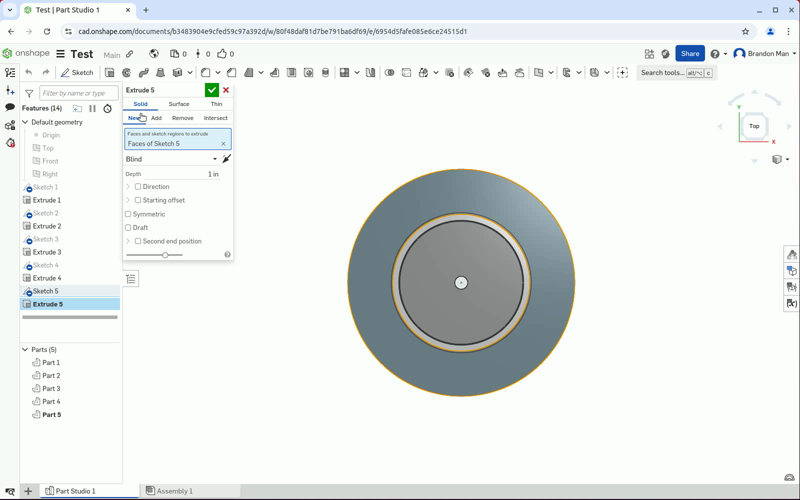
mouse_move(137, 120)
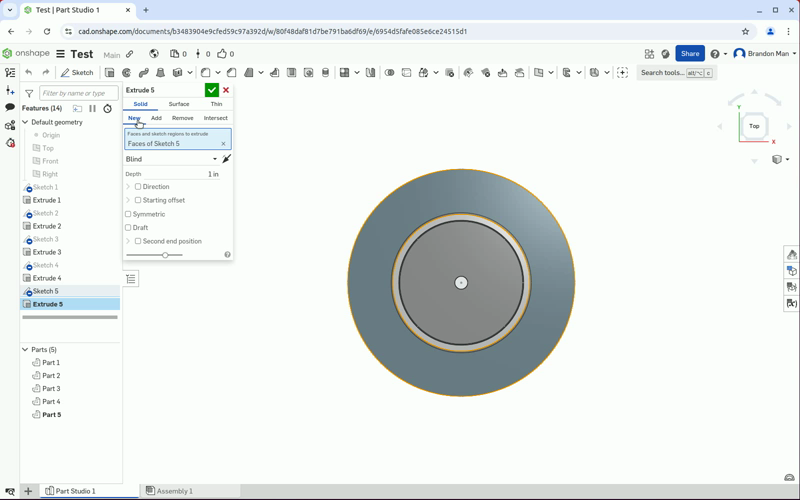
click(137, 120)
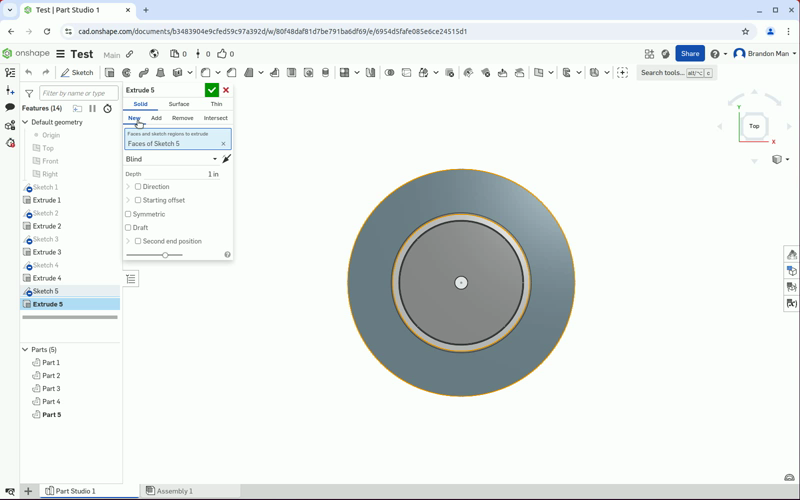
key(tab, 4)
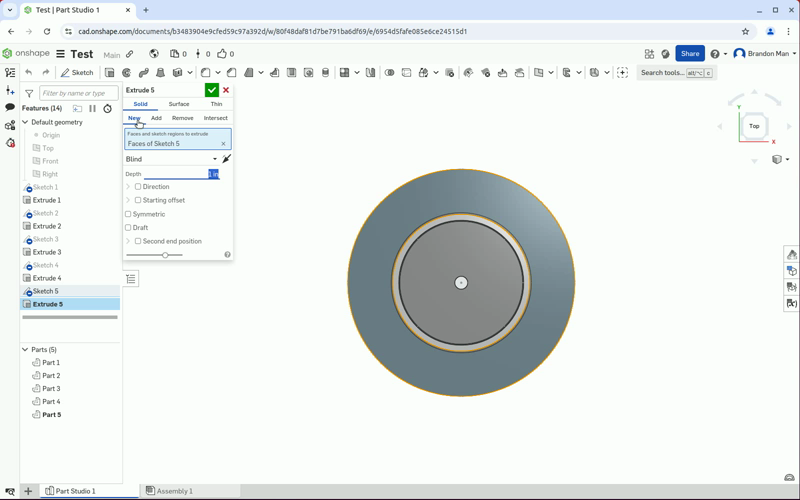
text(1.685)
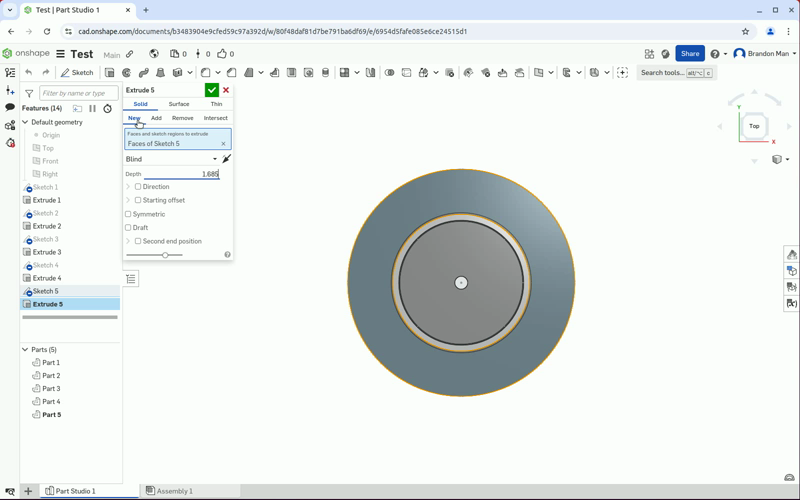
key(enter)
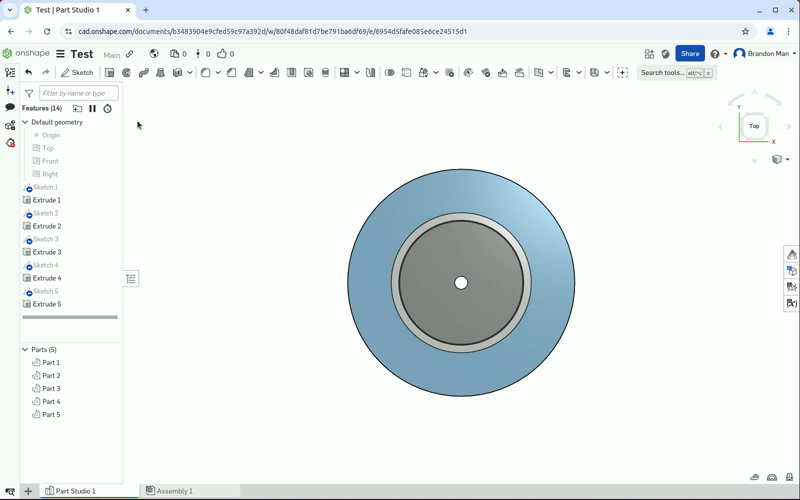
key(shift+h)
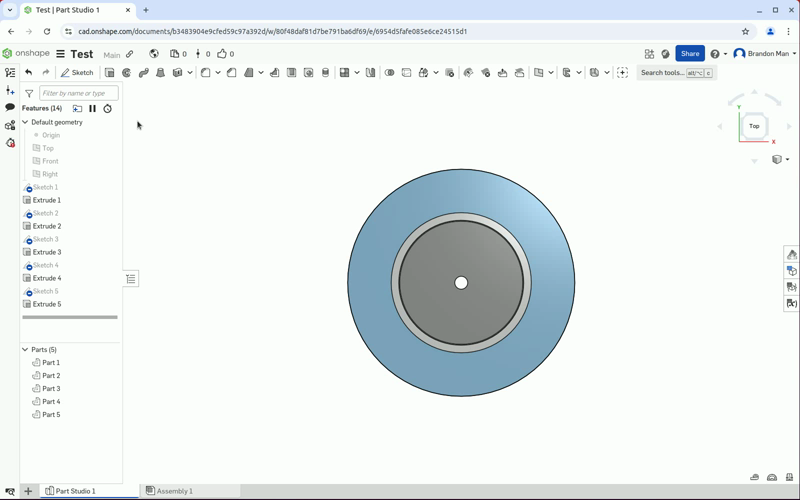
key(shift+h)
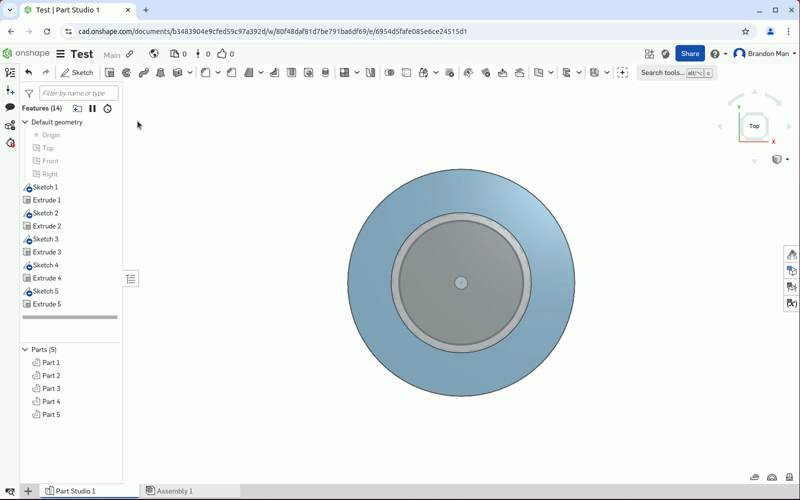
key(shift+7)
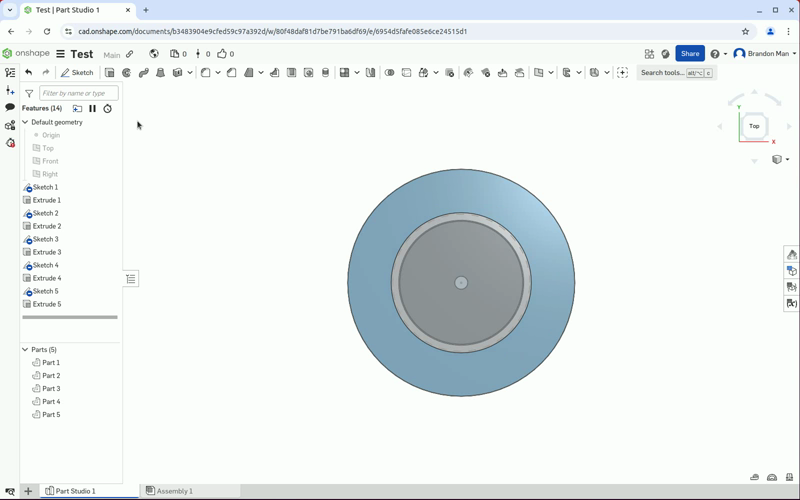
key(up, 3)
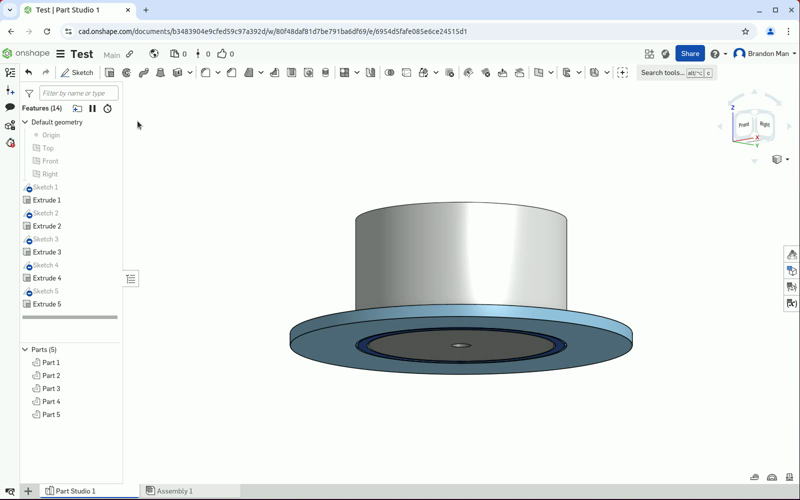
key(left, 3)
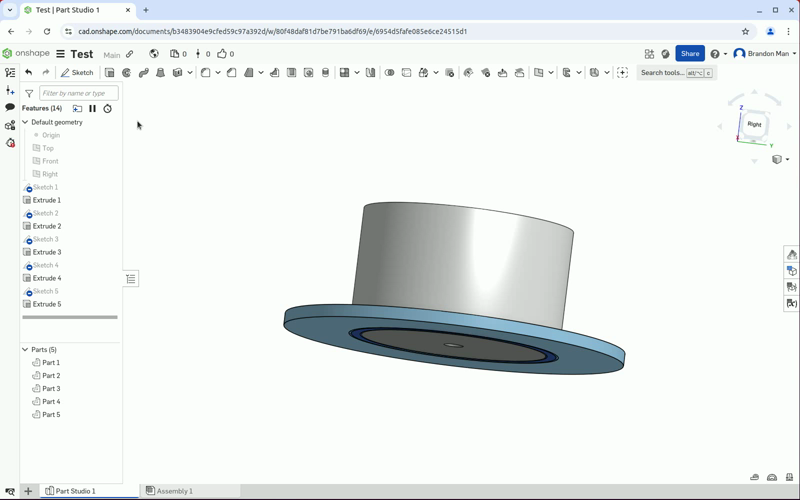
key(right, 3)
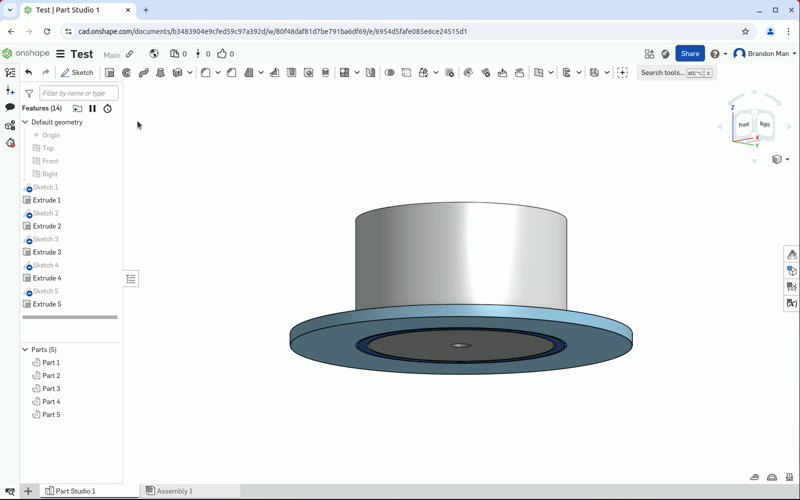
key(down, 3)
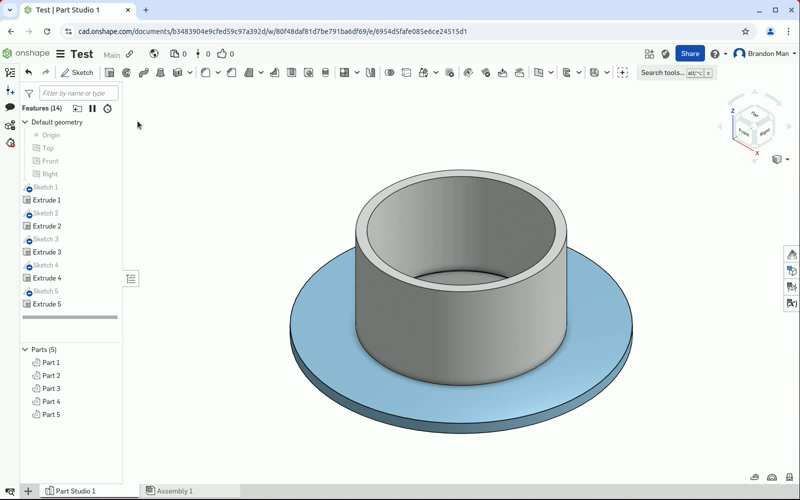
mouse_move(73, 189)
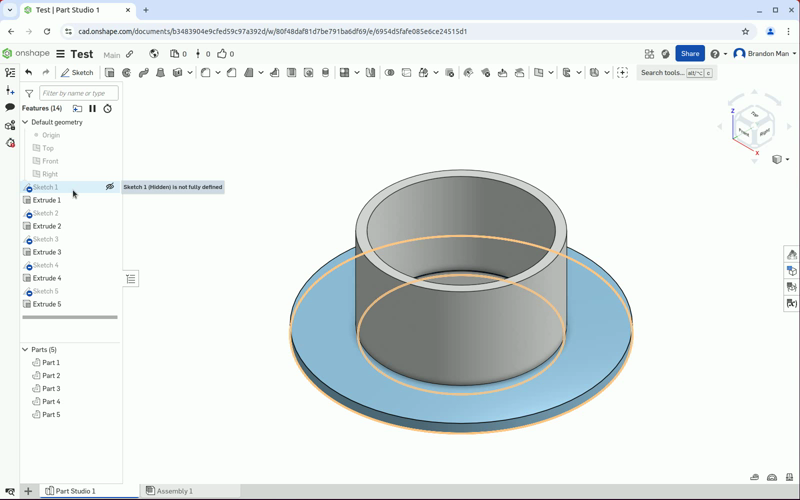
click(73, 189)